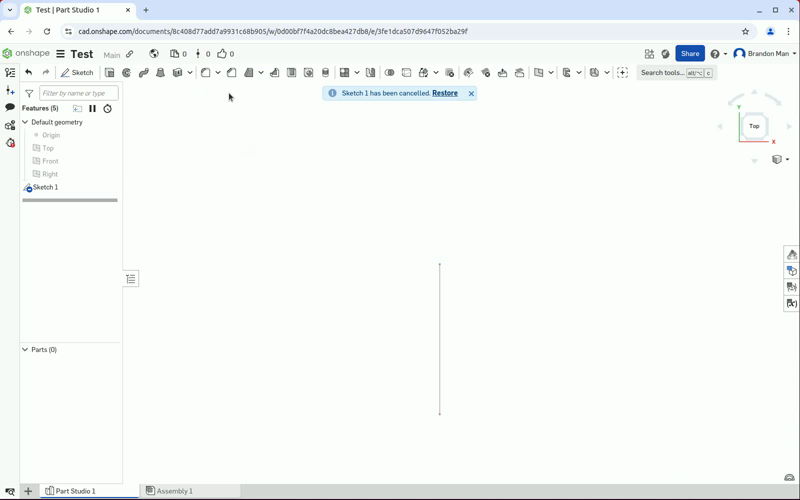
key(shift+h)
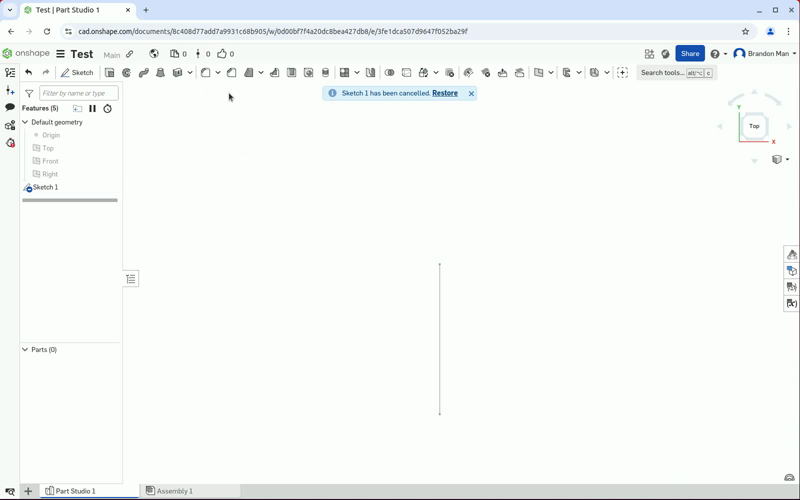
key(shift+s)
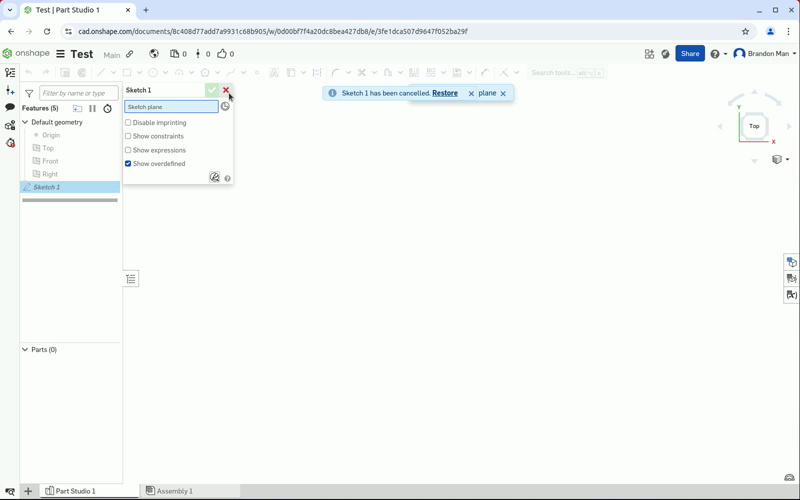
mouse_move(73, 150)
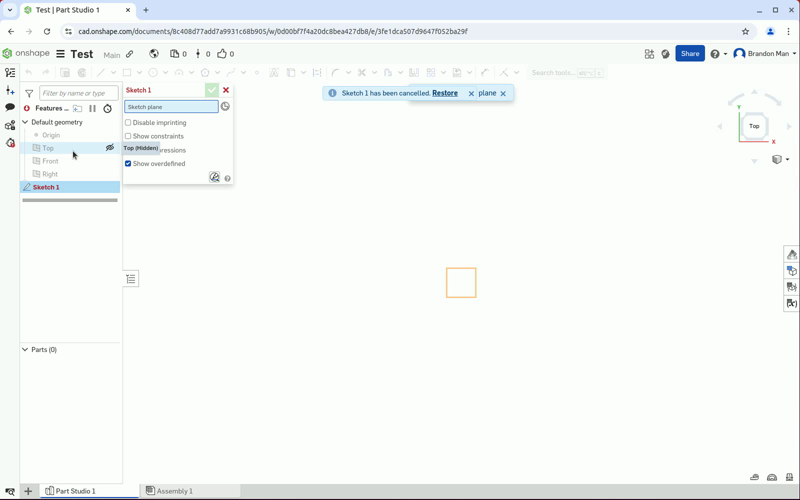
click(73, 150)
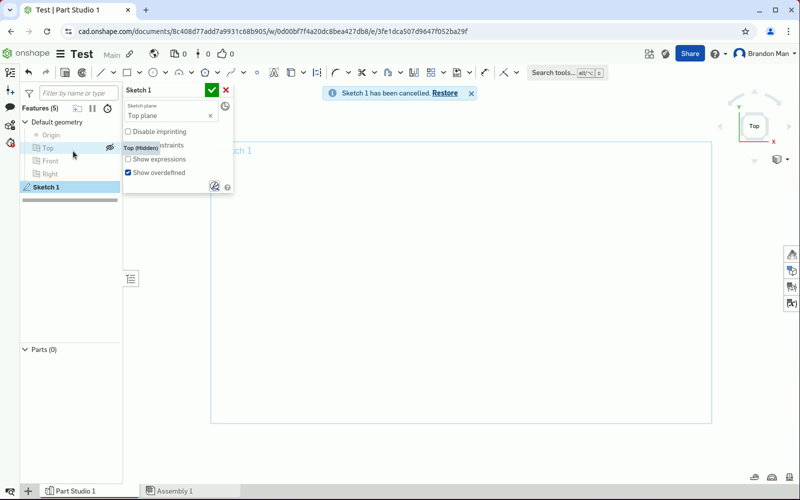
mouse_move(73, 352)
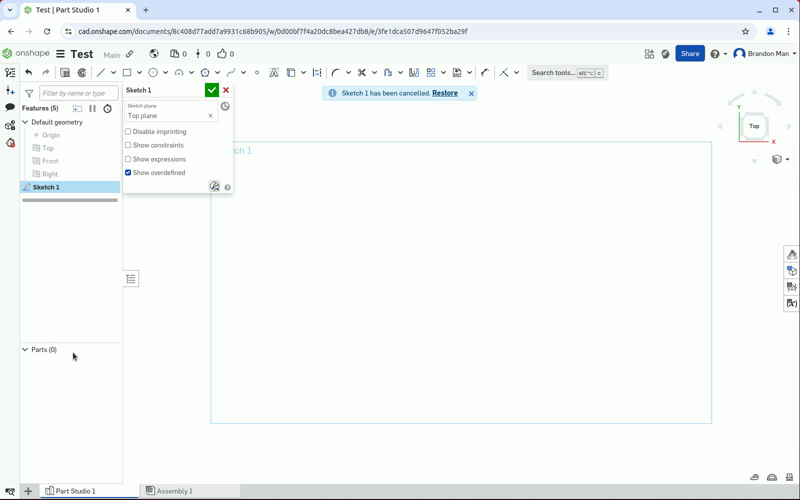
key(y)
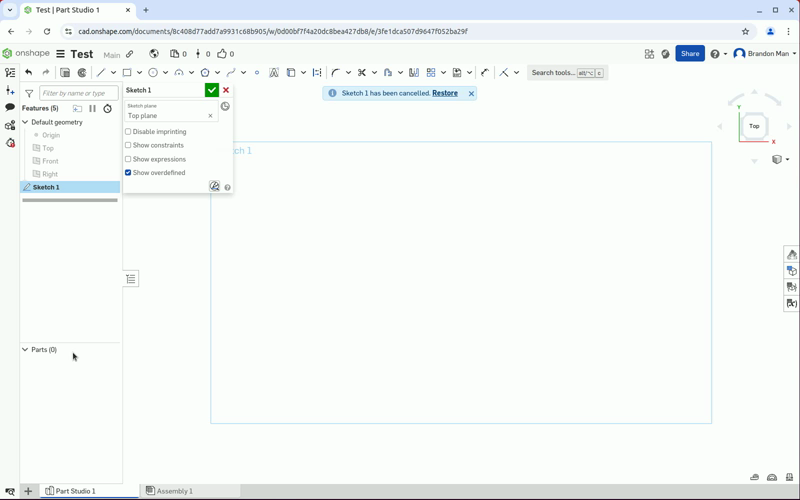
key(a)
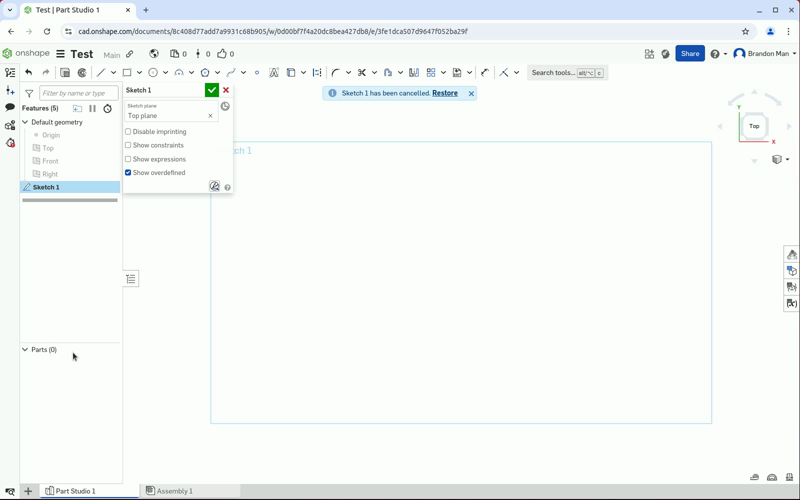
key_down(shift)
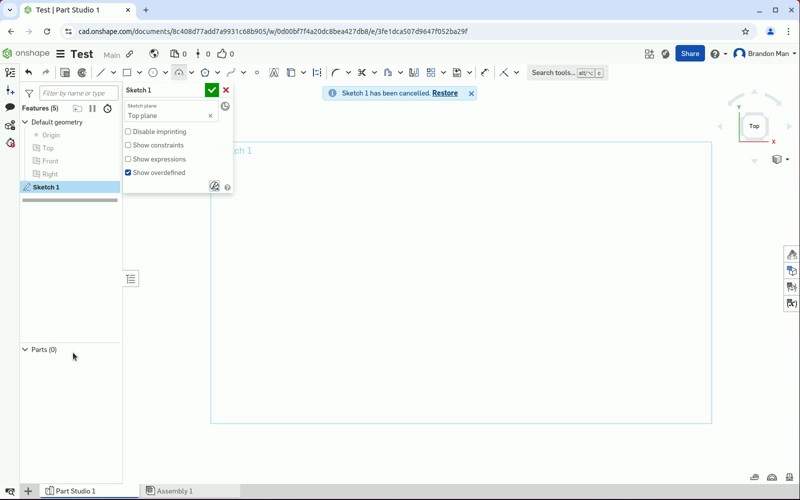
mouse_move(495, 216)
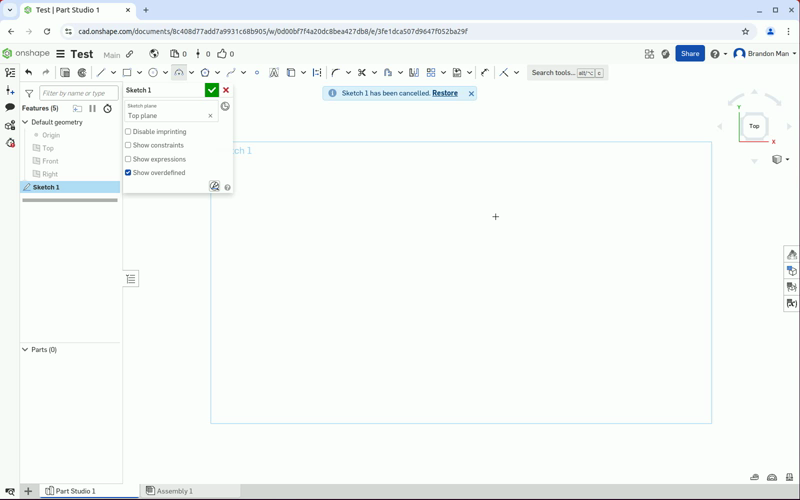
click(495, 216)
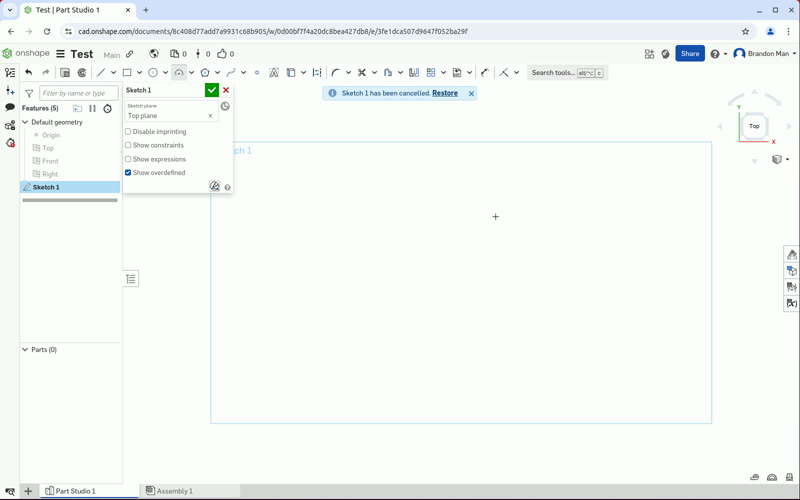
key_up(shift)
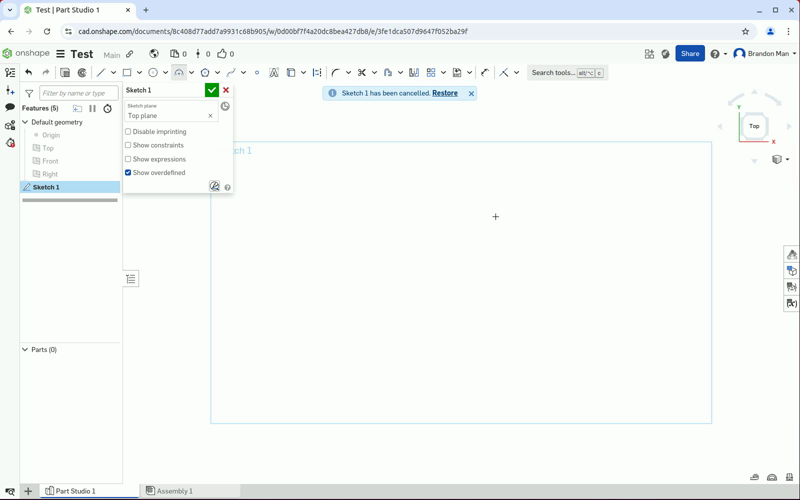
key_down(shift)
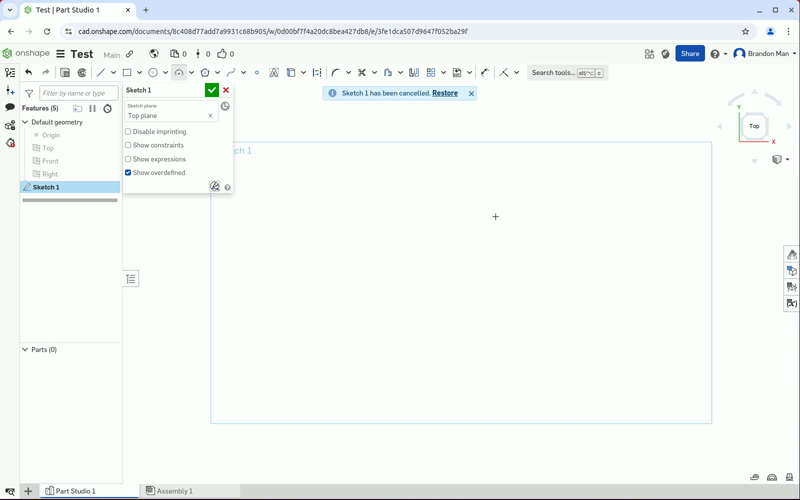
mouse_move(527, 247)
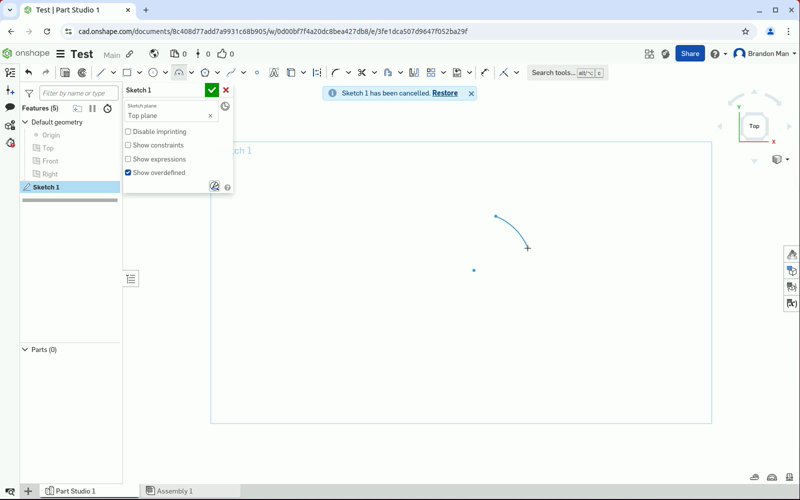
click(527, 247)
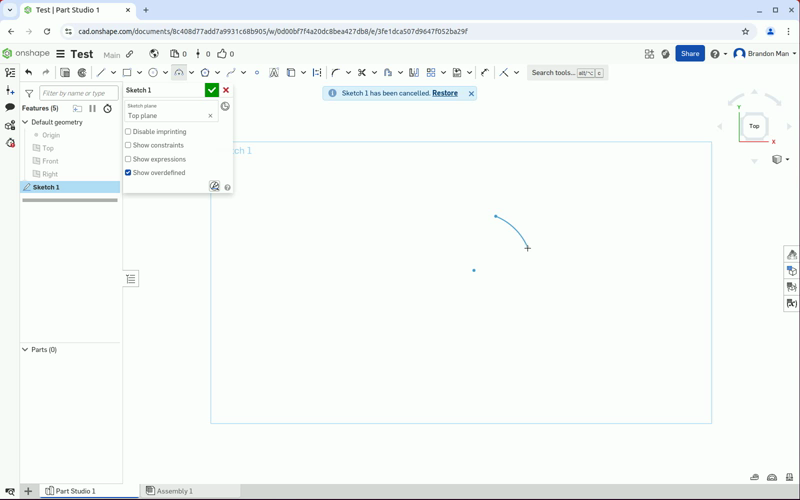
mouse_move(514, 229)
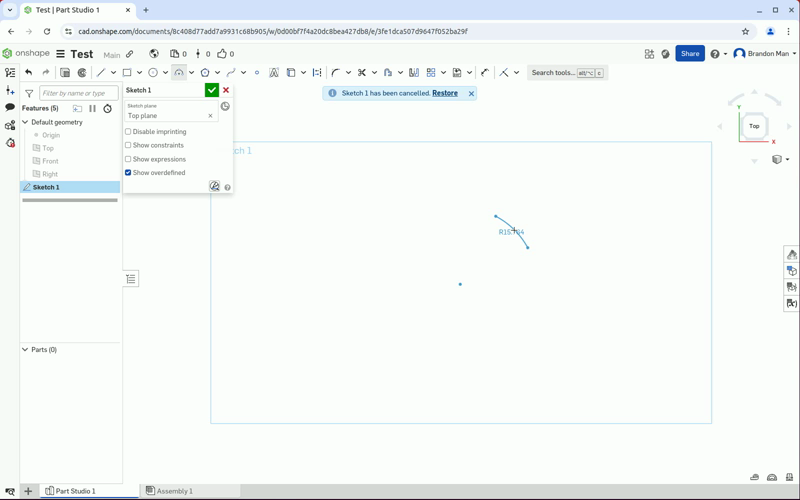
click(514, 229)
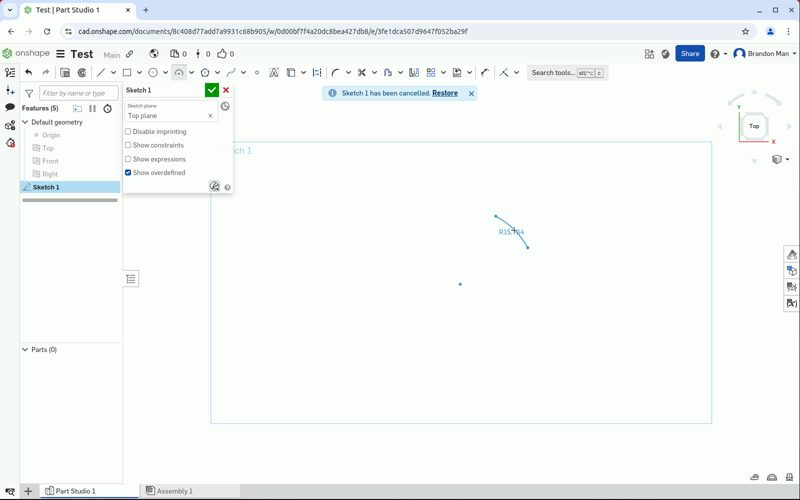
key_up(shift)
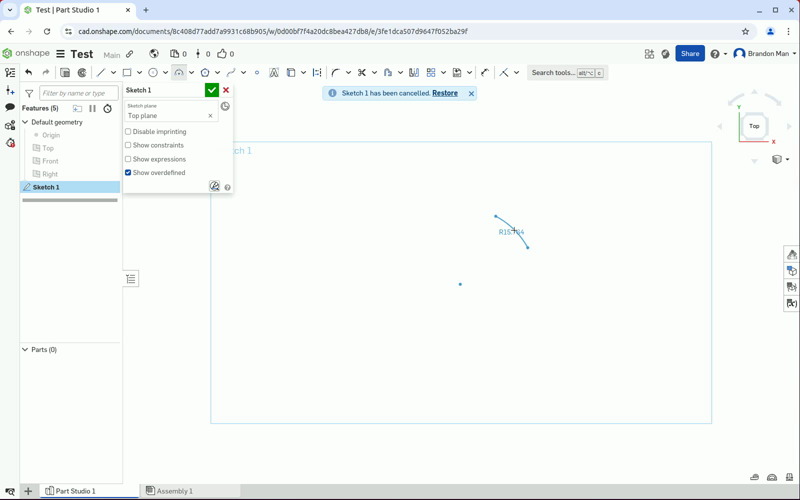
key(esc)
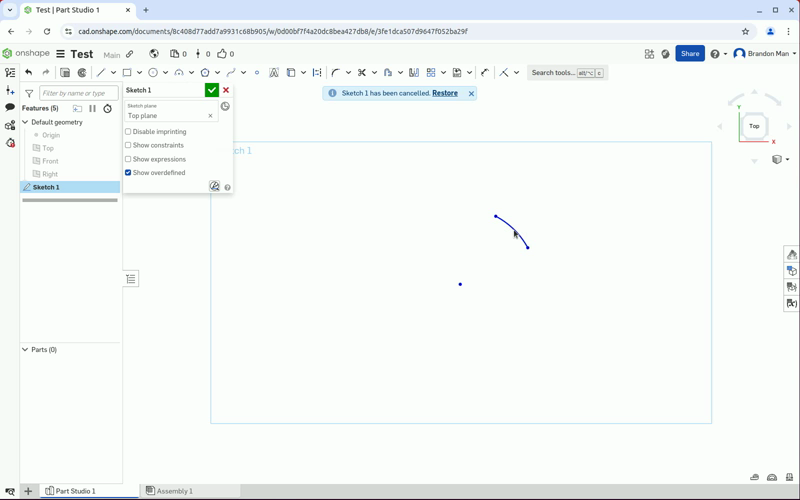
key(l)
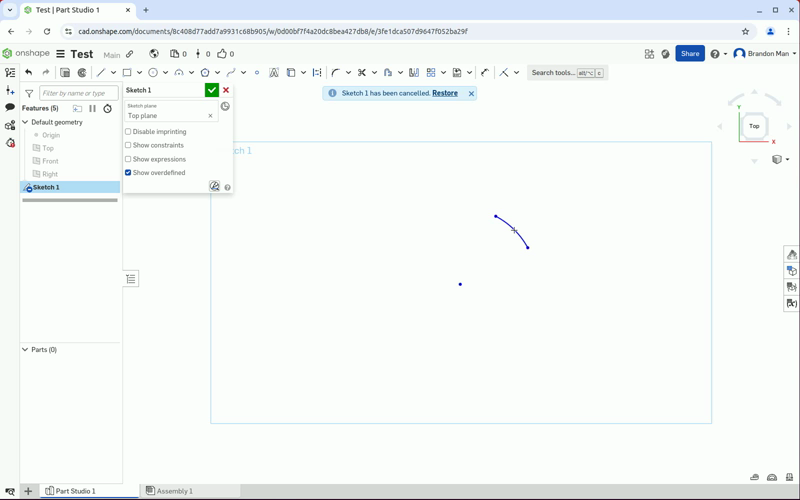
mouse_move(527, 247)
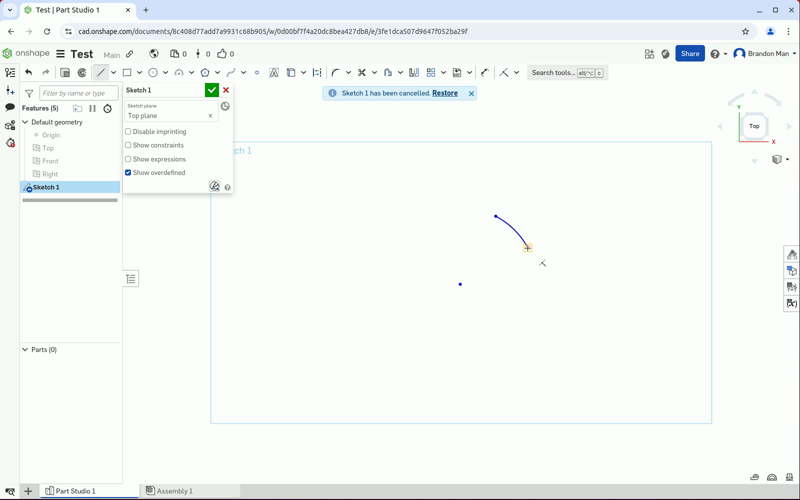
click(527, 247)
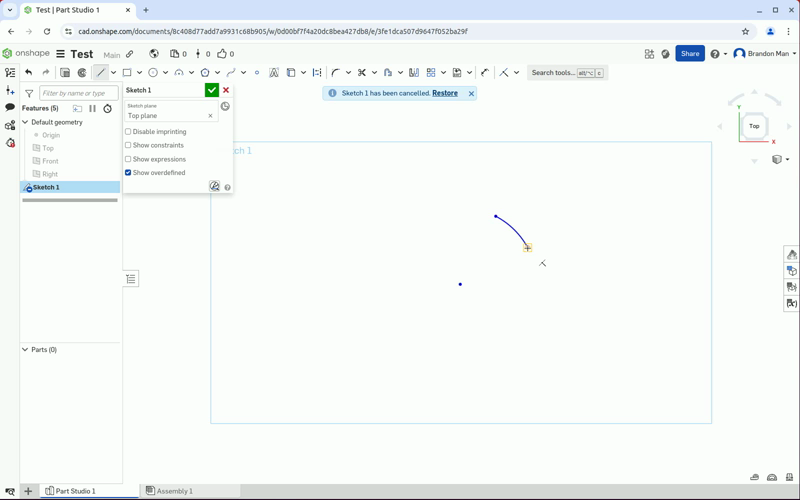
key_down(shift)
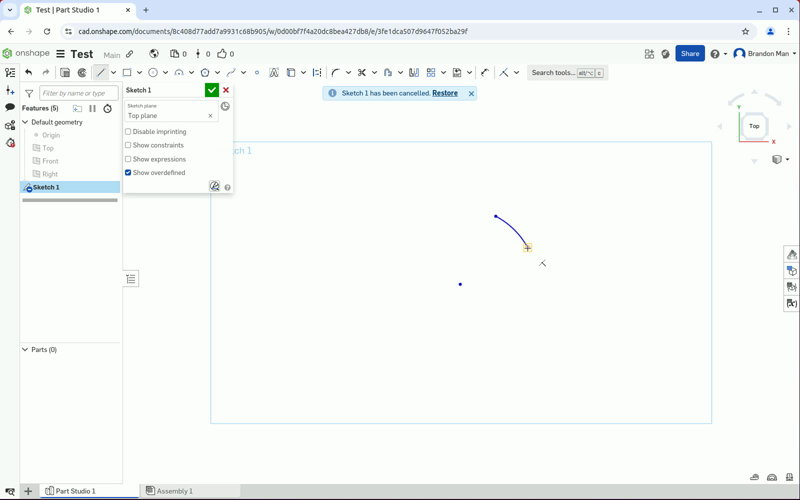
mouse_move(557, 247)
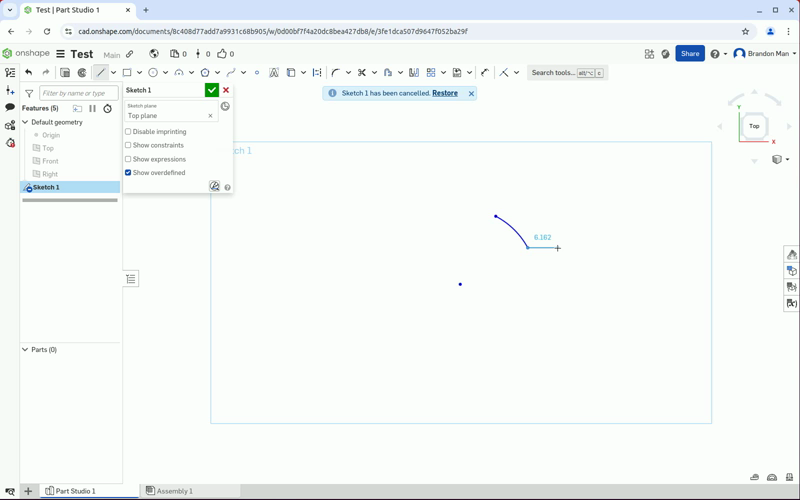
mouse_move(556, 219)
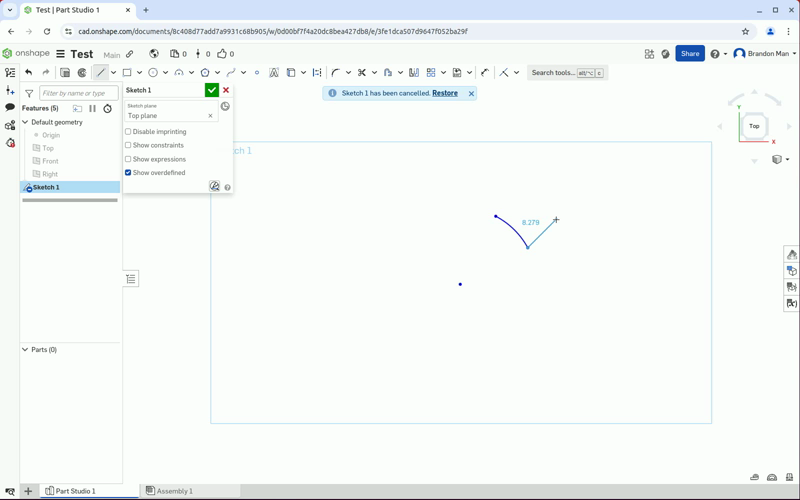
click(556, 219)
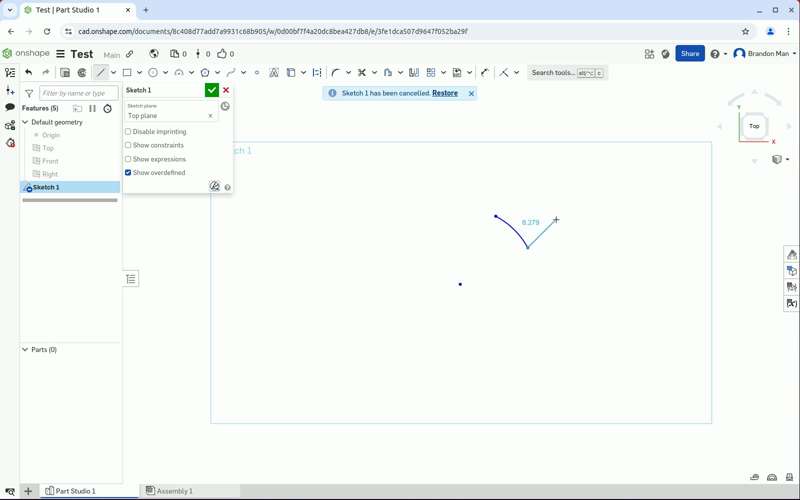
key_up(shift)
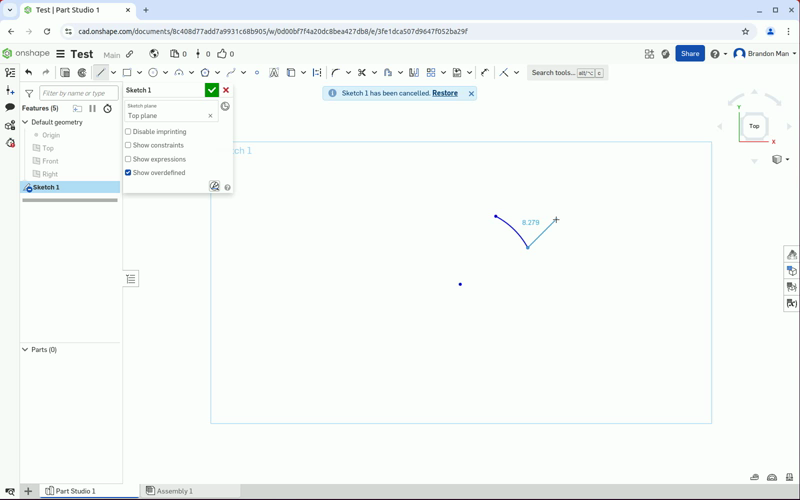
key_down(shift)
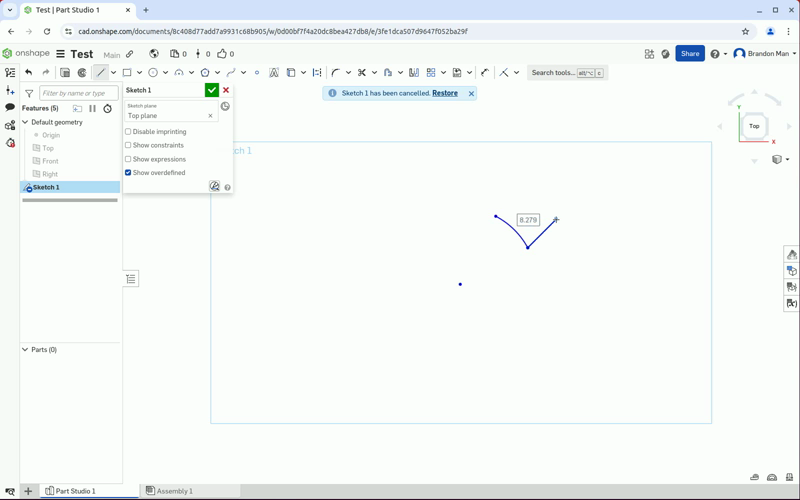
mouse_move(586, 219)
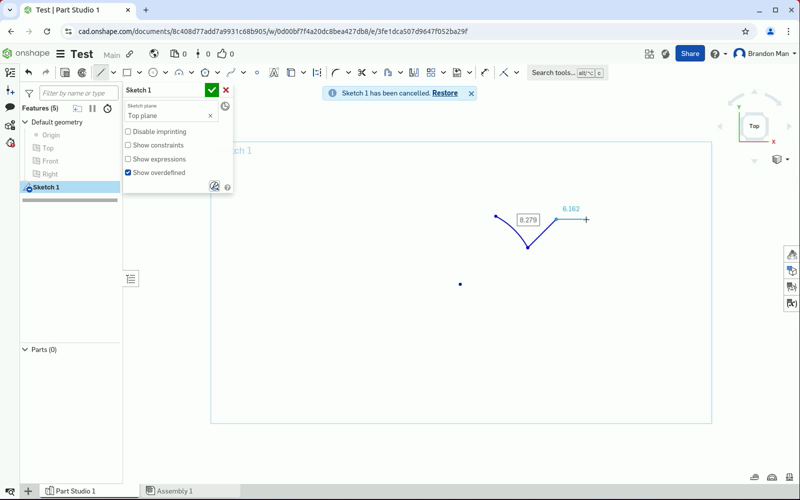
mouse_move(540, 203)
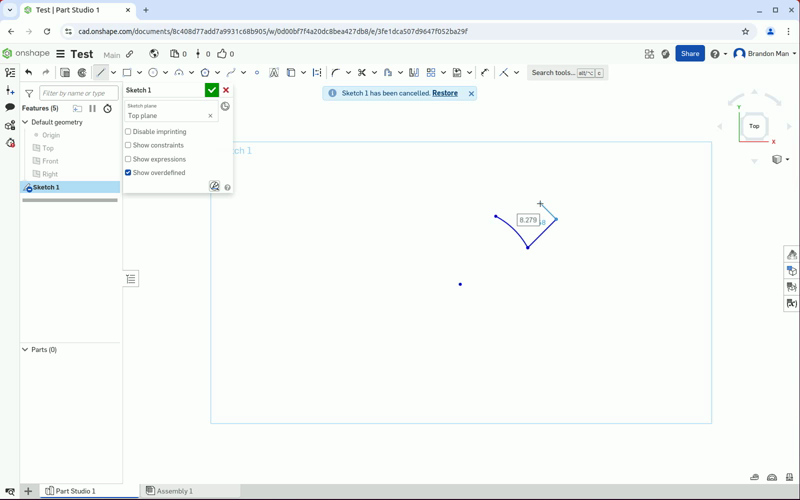
click(540, 203)
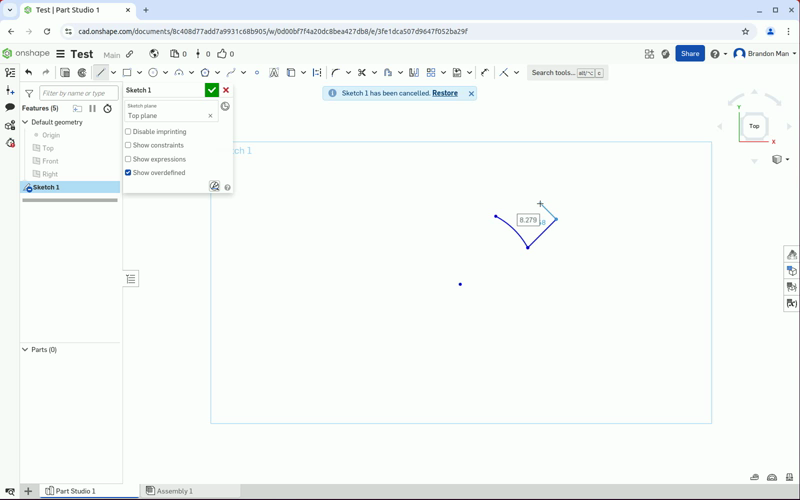
key_up(shift)
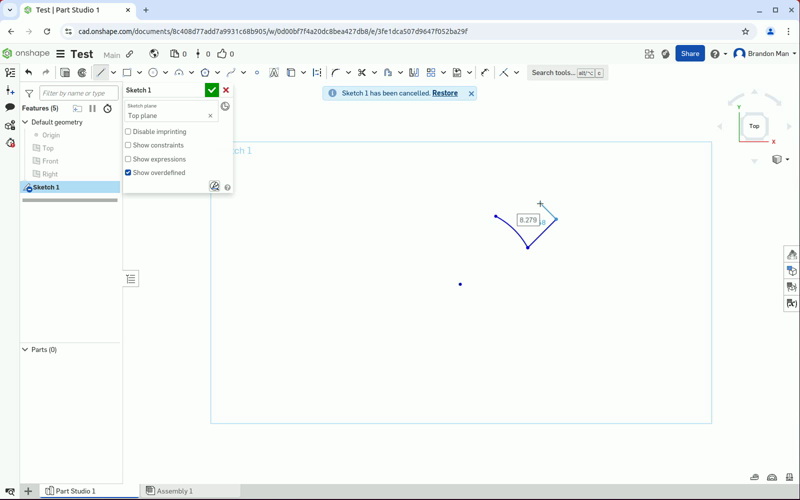
key_down(shift)
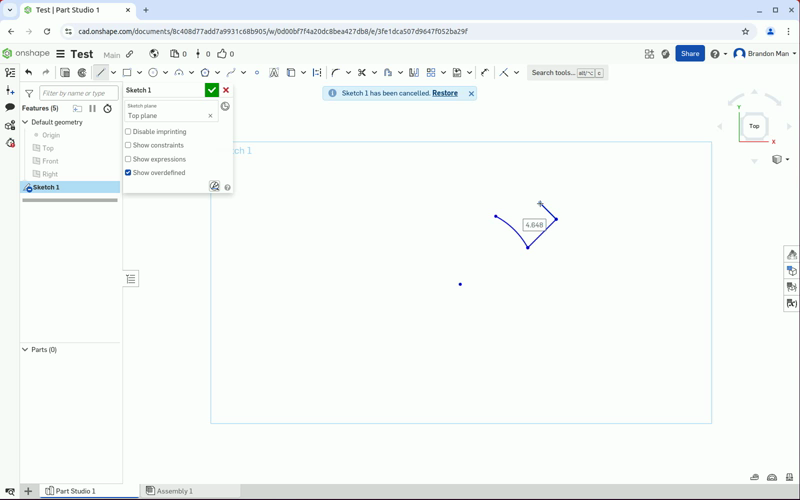
mouse_move(570, 203)
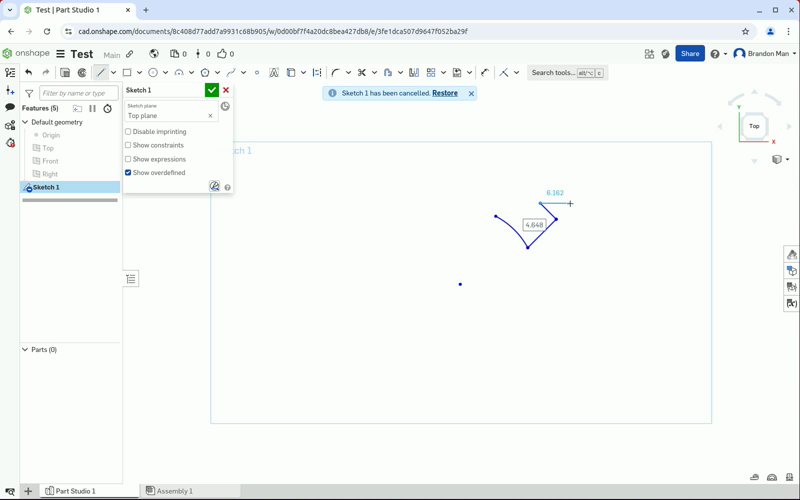
mouse_move(524, 187)
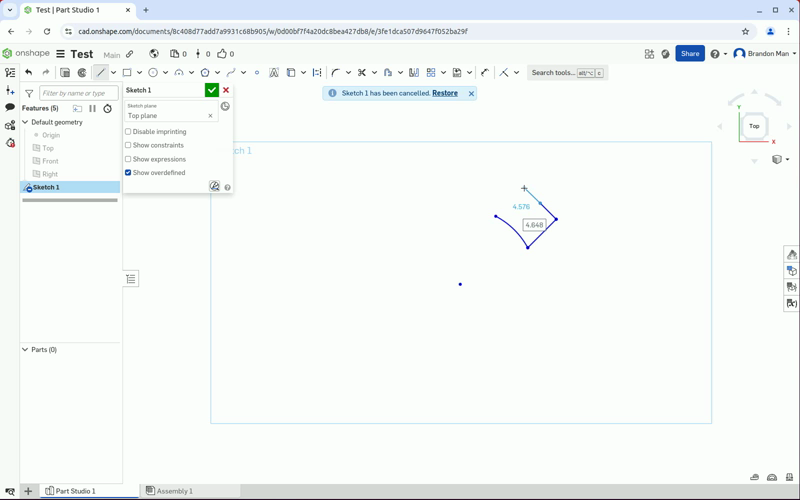
click(524, 187)
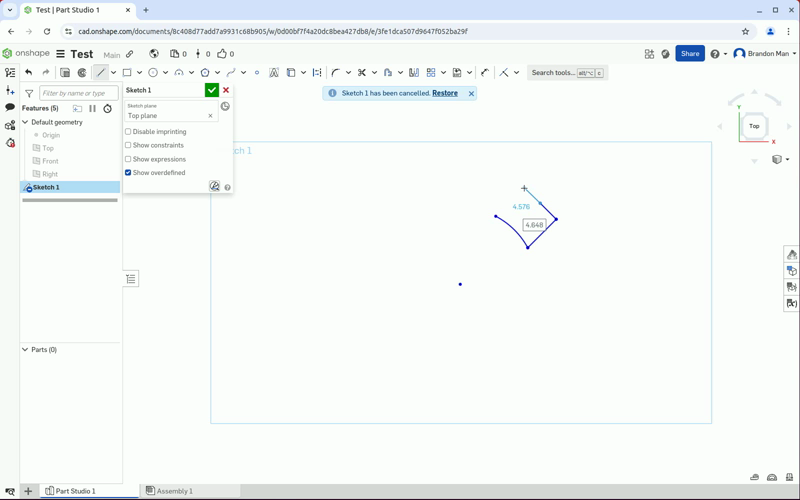
key_up(shift)
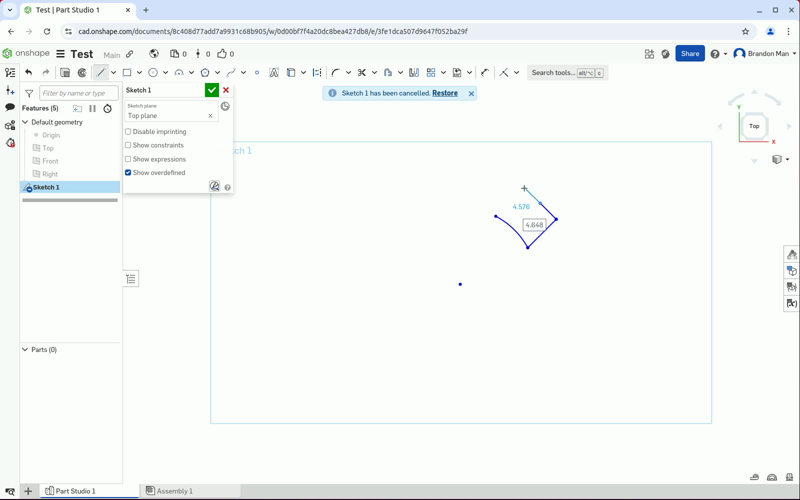
mouse_move(554, 187)
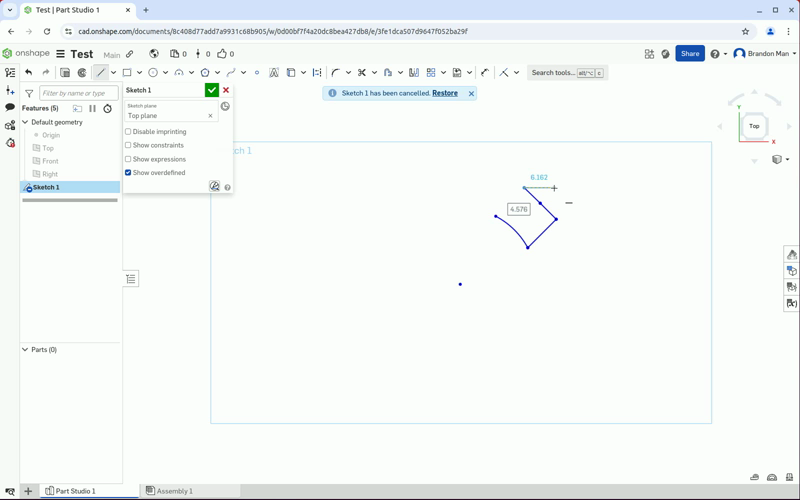
key_down(shift)
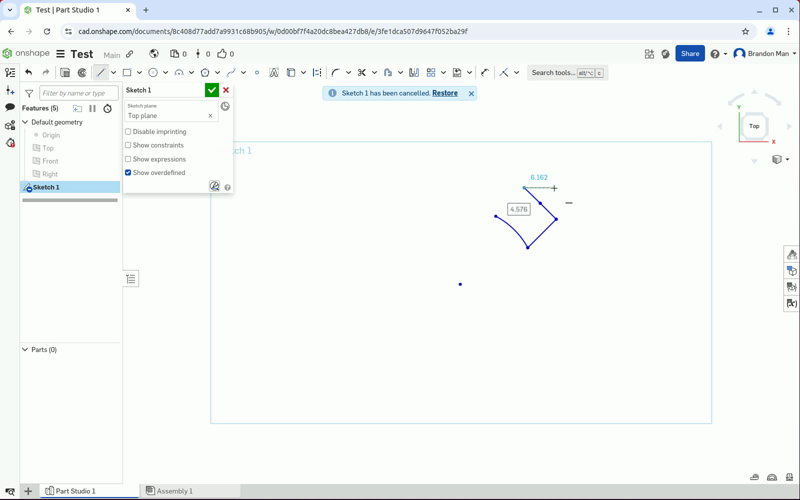
mouse_move(495, 216)
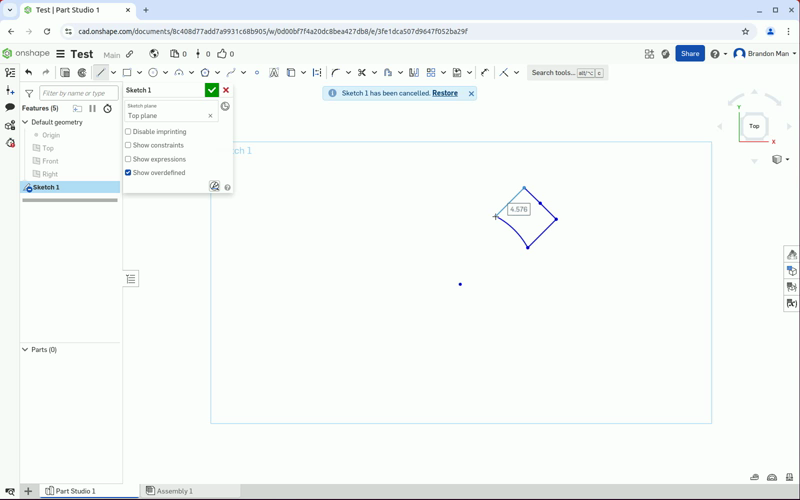
key_up(shift)
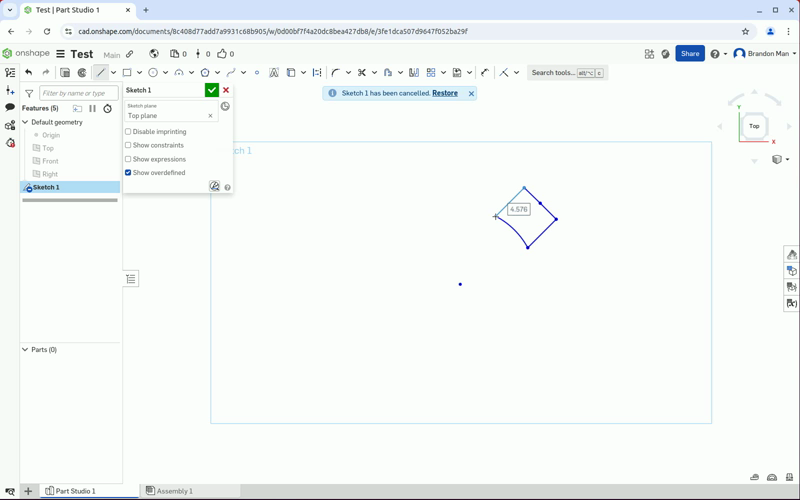
click(495, 216)
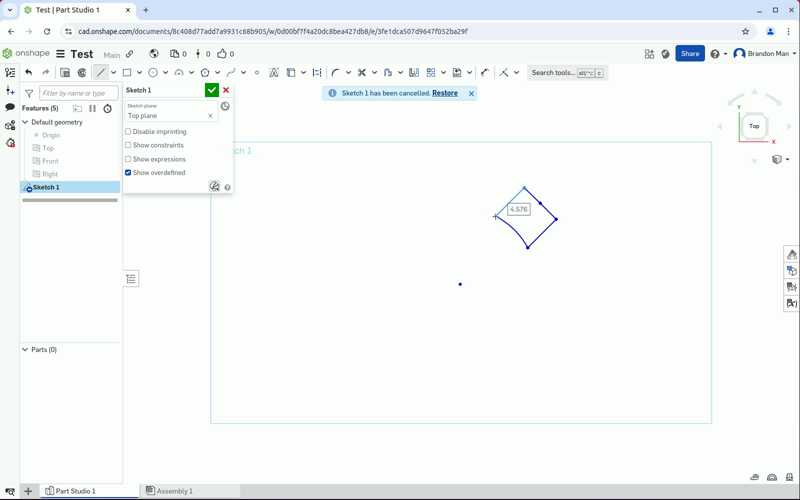
key(esc)
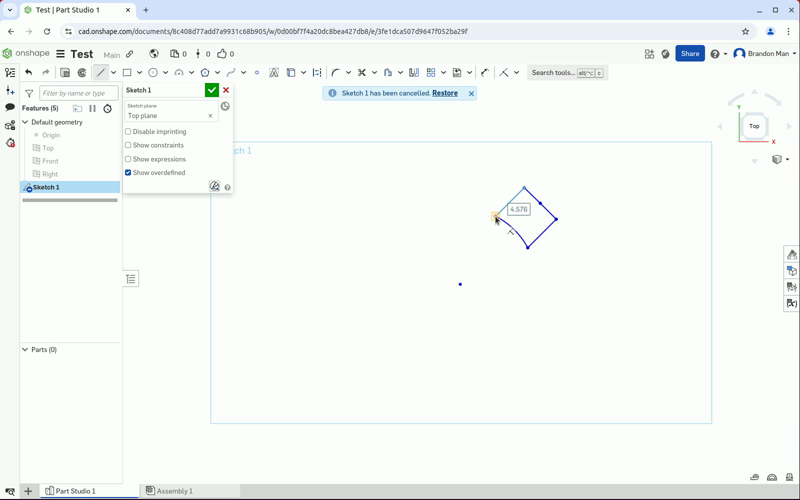
mouse_move(515, 202)
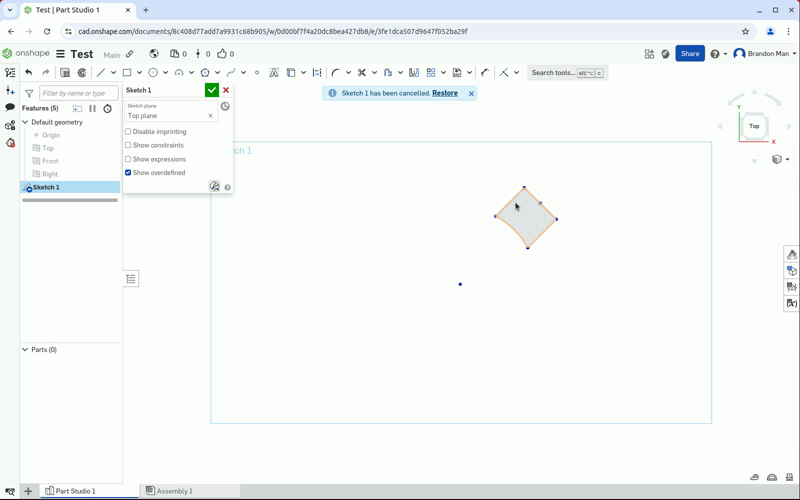
scroll(6)
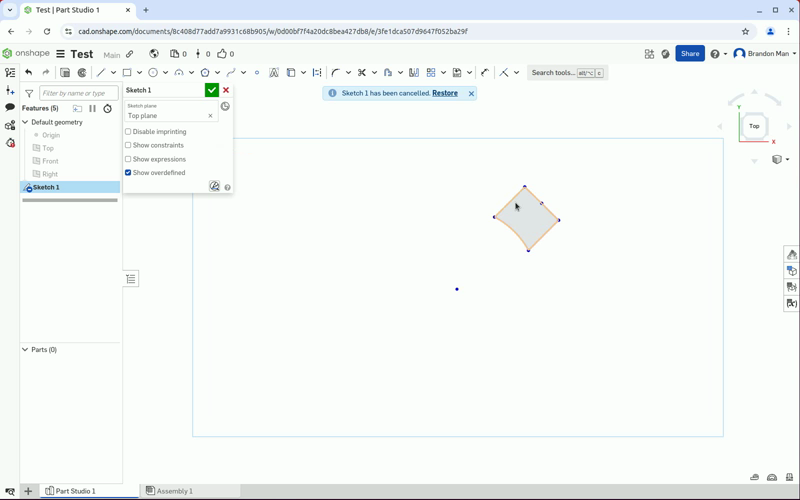
scroll(6)
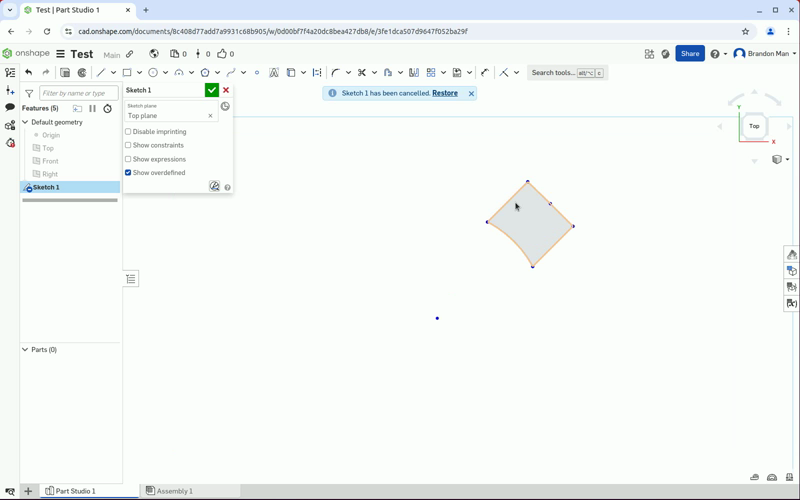
scroll(6)
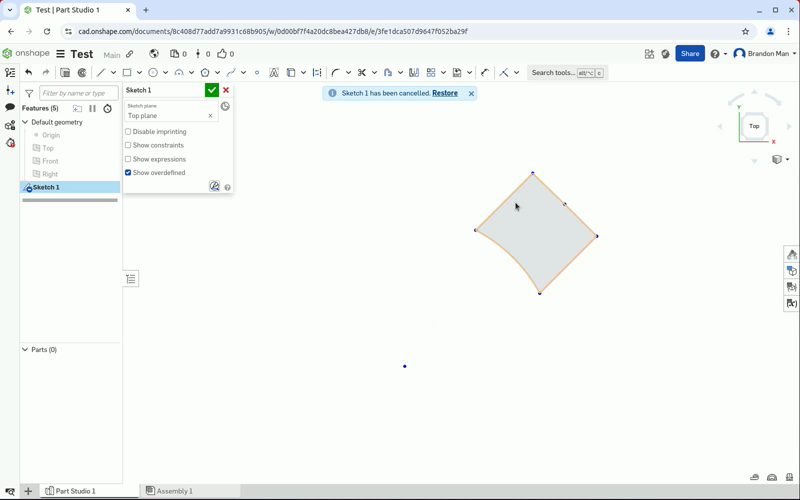
scroll(6)
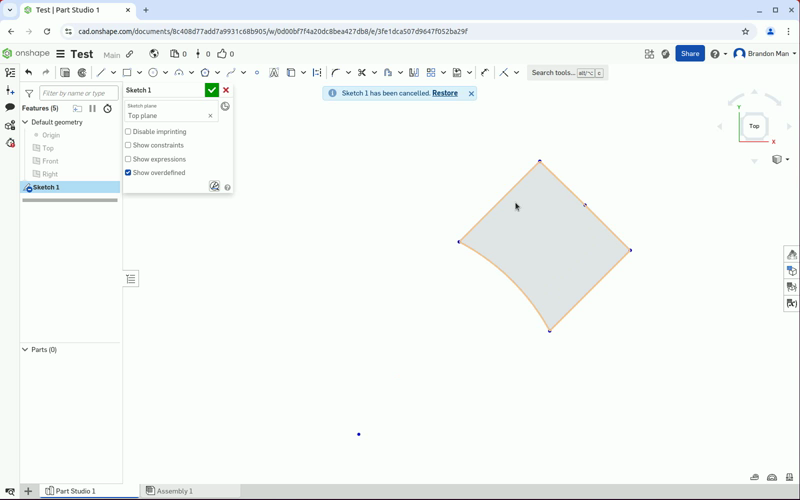
scroll(6)
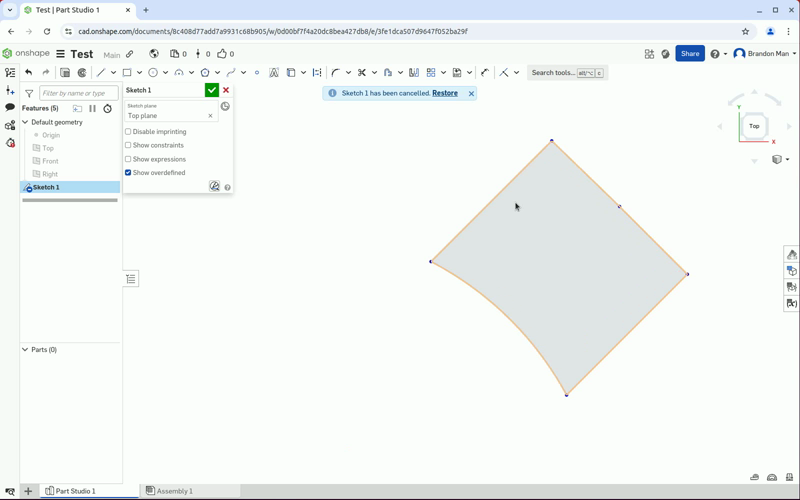
scroll(6)
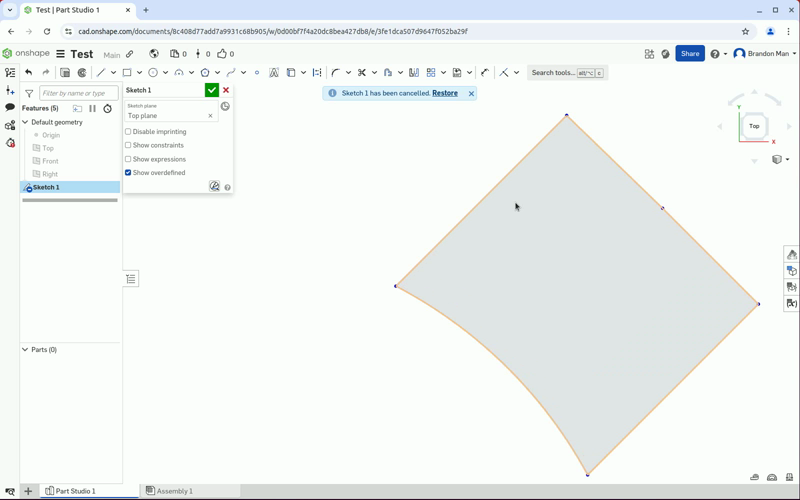
scroll(6)
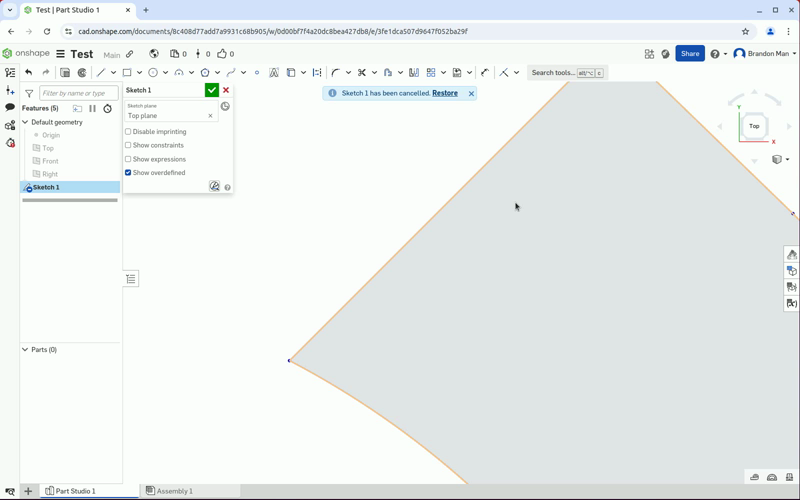
click(515, 202)
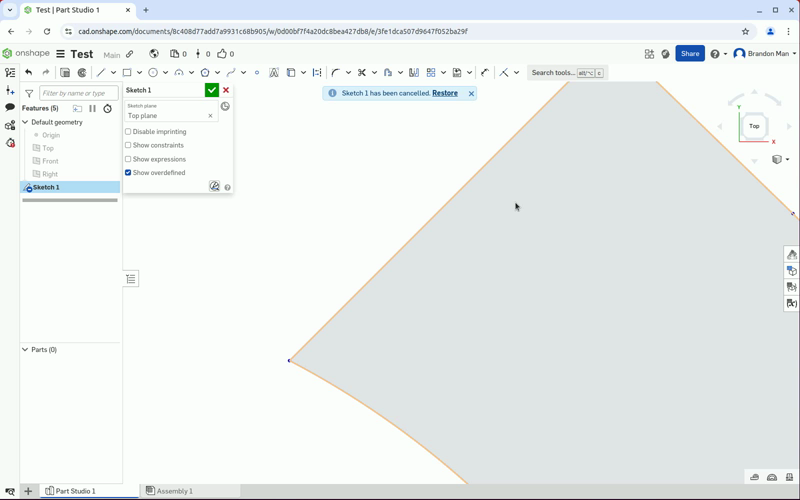
scroll(-6)
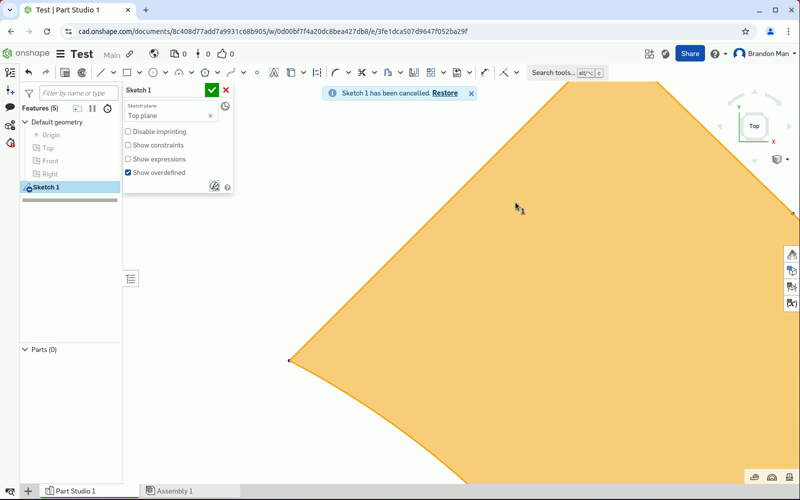
scroll(-6)
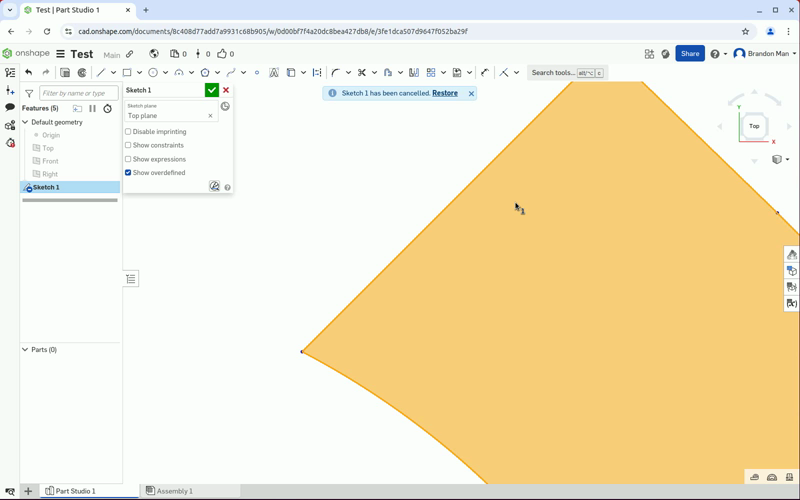
scroll(-6)
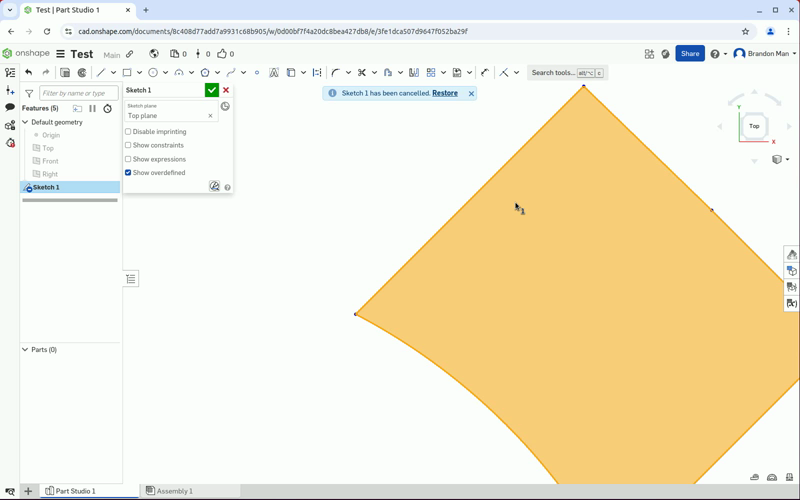
scroll(-6)
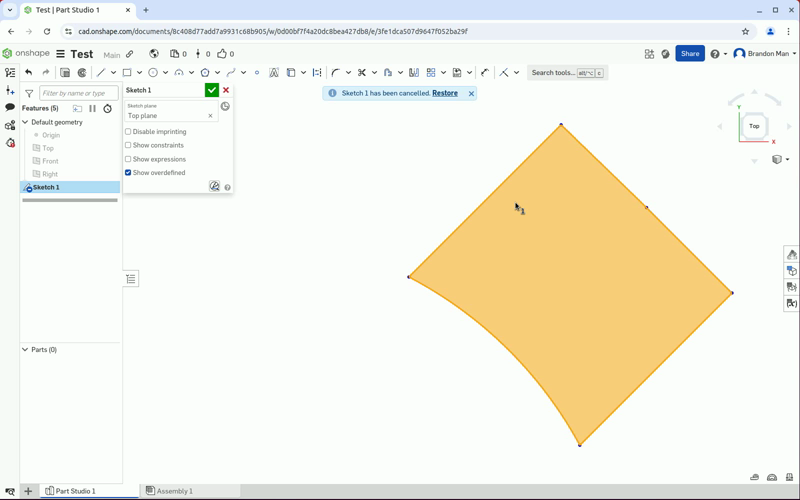
scroll(-6)
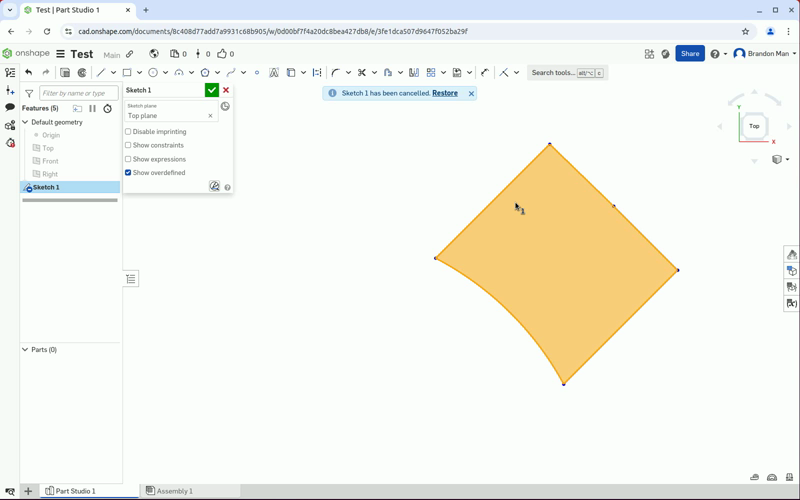
scroll(-6)
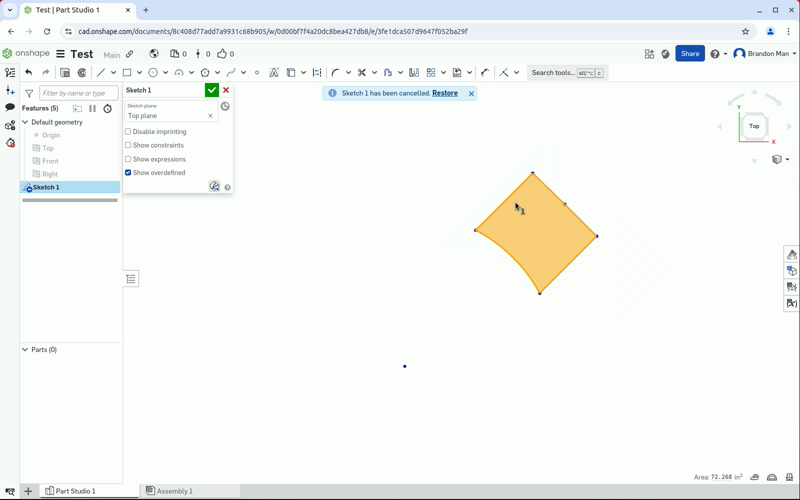
scroll(-6)
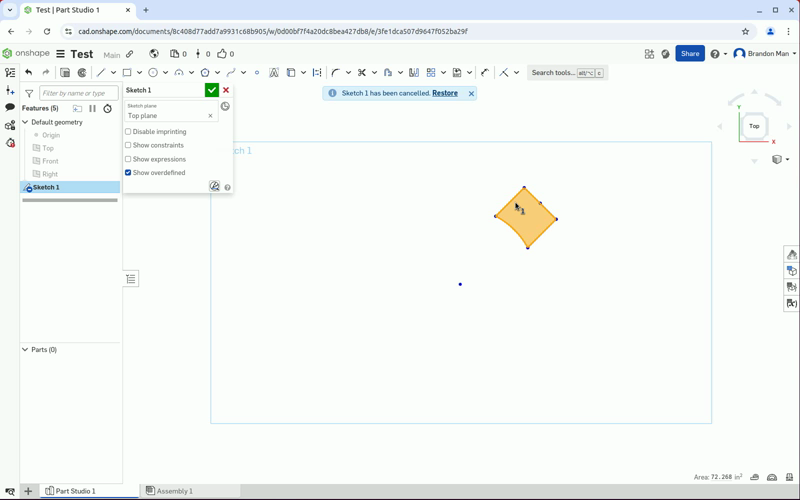
mouse_move(73, 352)
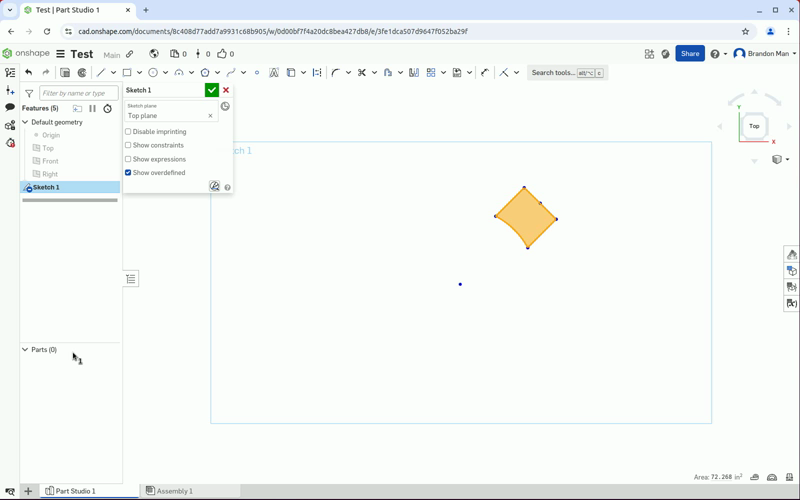
key(shift+y)
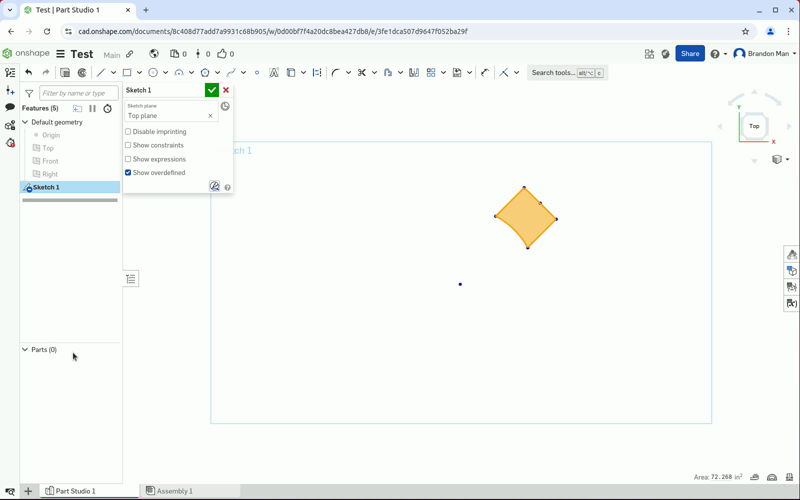
key(shift+e)
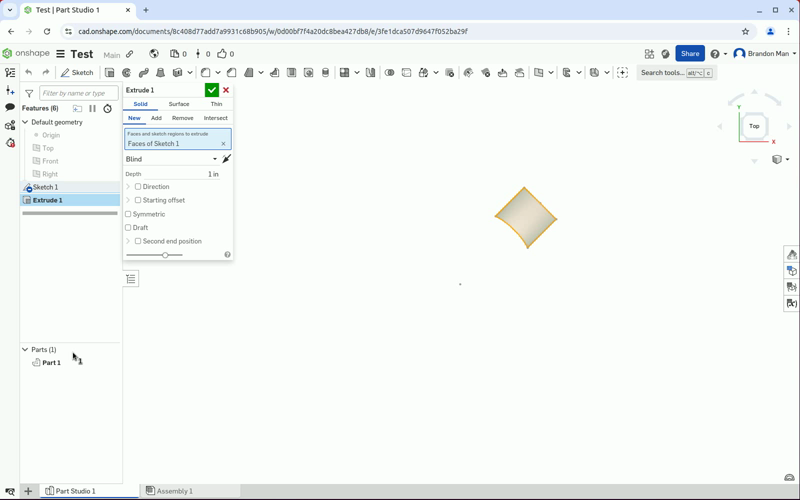
mouse_move(143, 106)
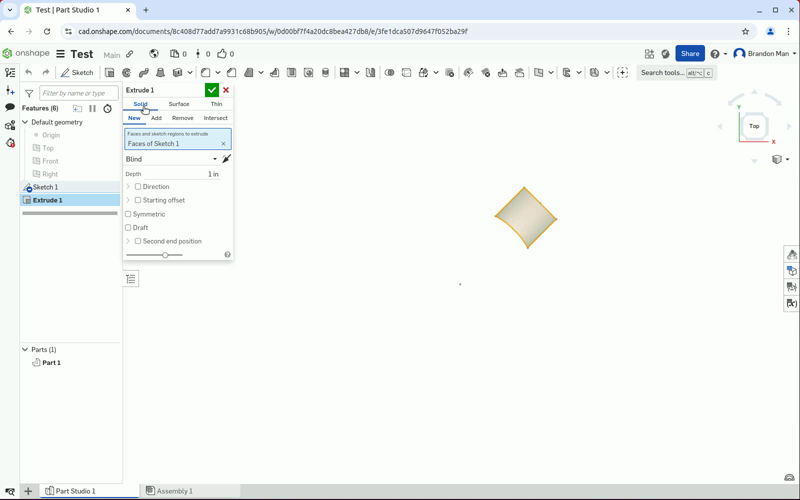
click(143, 106)
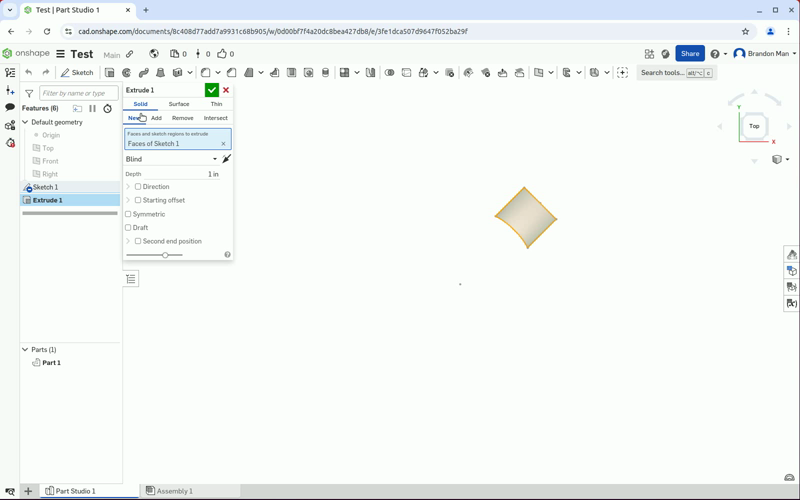
mouse_move(137, 120)
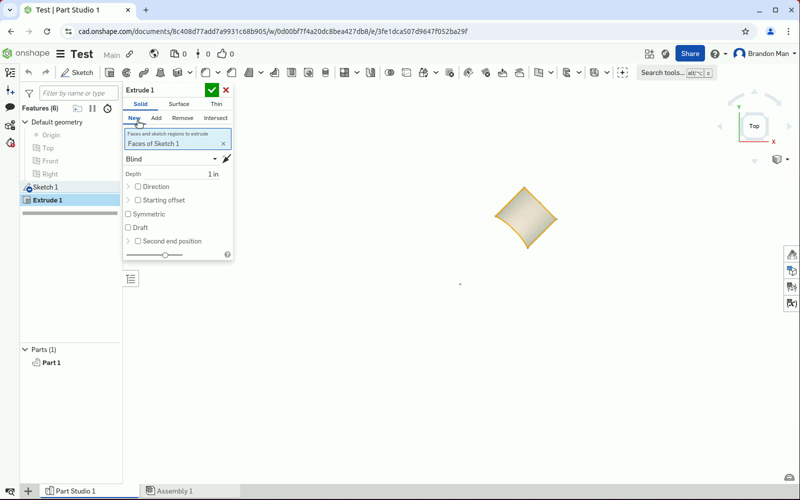
click(137, 120)
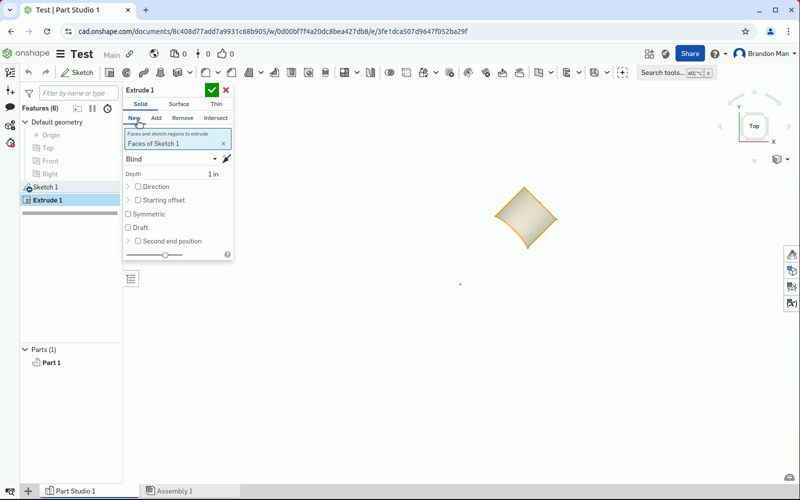
key(tab, 4)
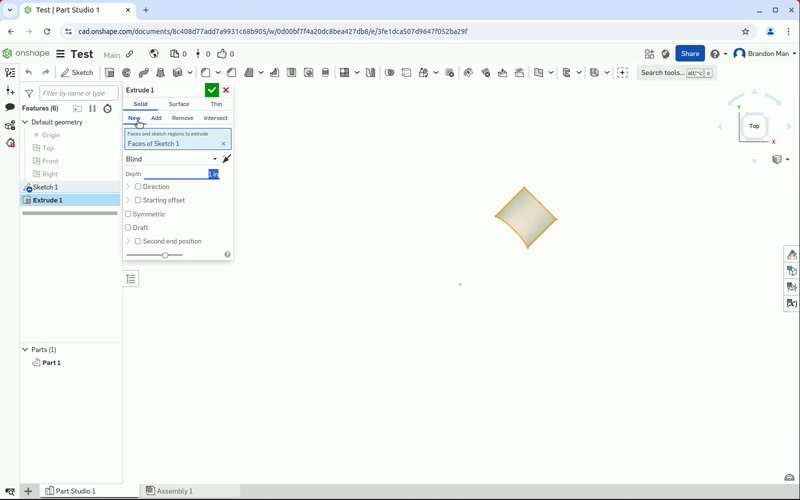
text(6.018)
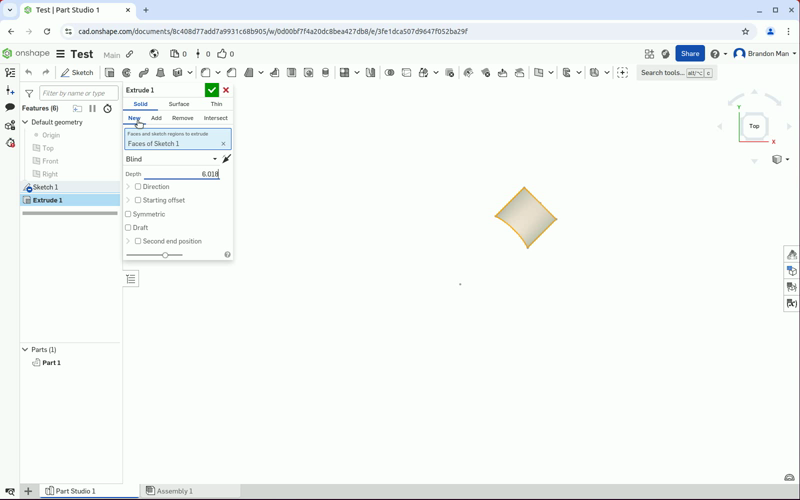
key(enter)
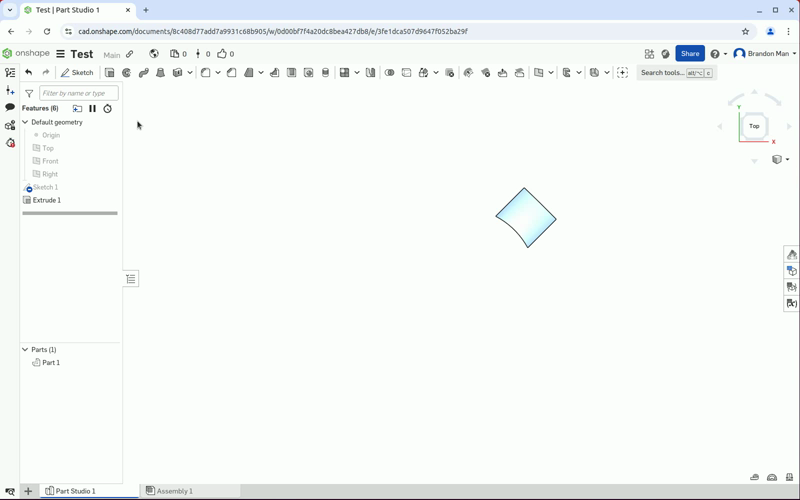
key(shift+h)
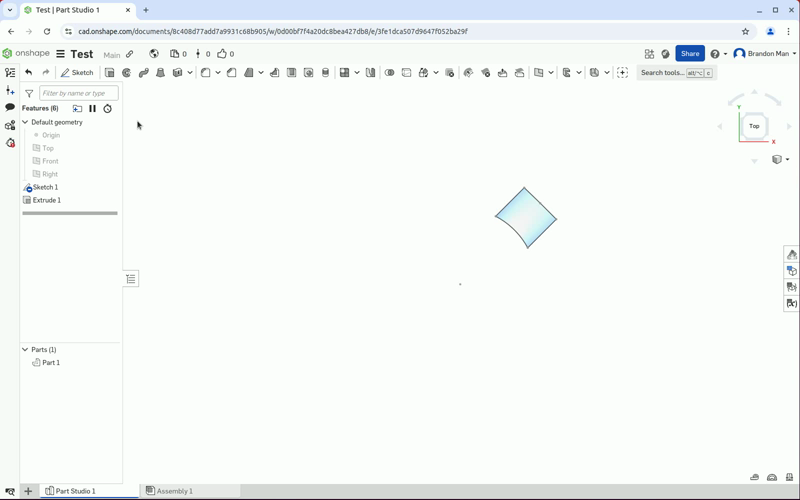
key(shift+h)
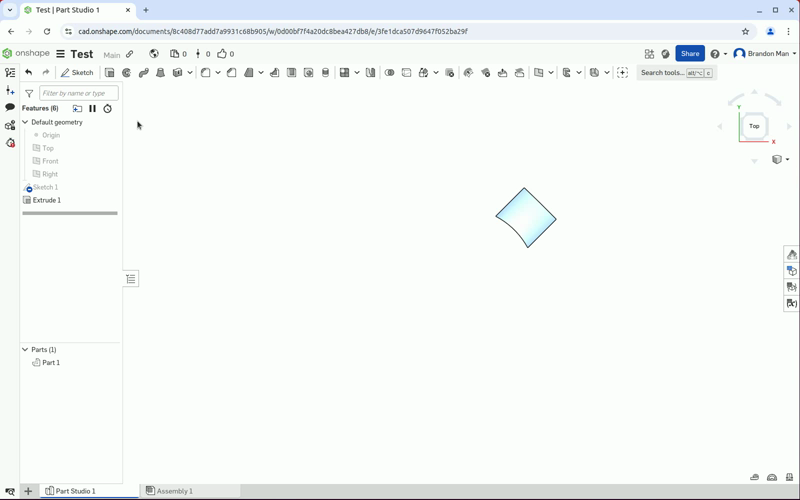
mouse_move(73, 189)
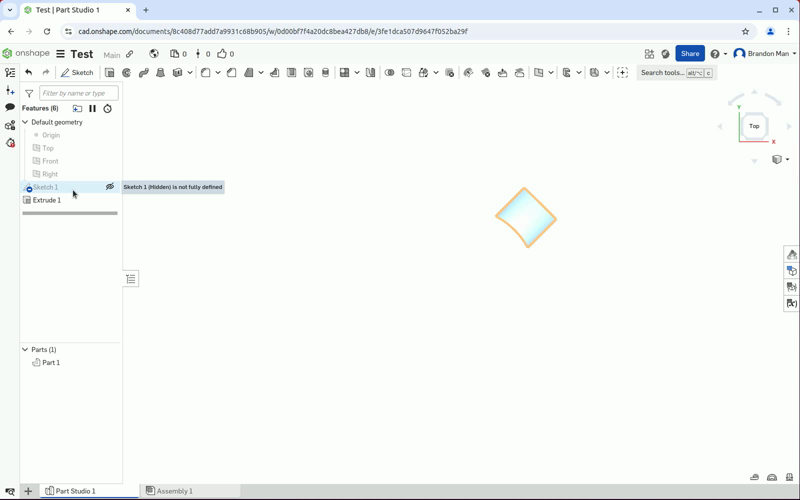
click(73, 189)
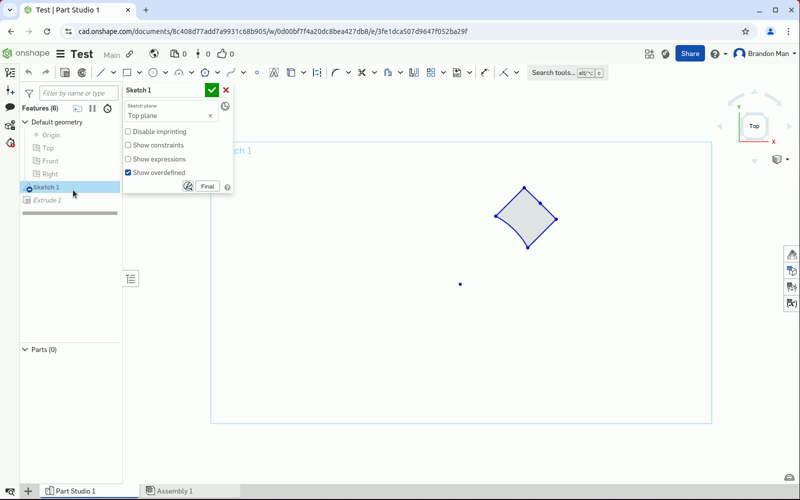
mouse_move(229, 92)
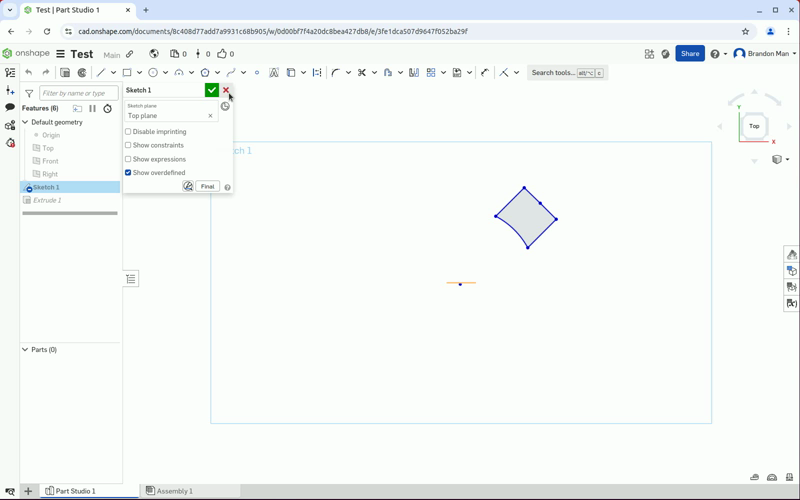
click(229, 92)
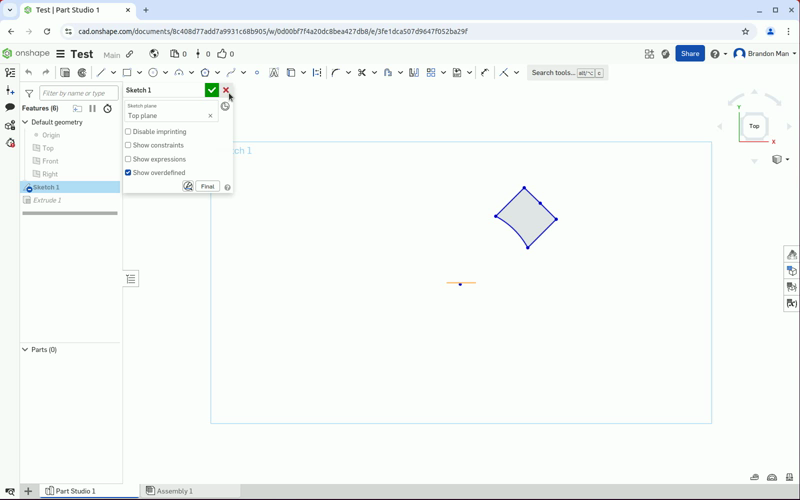
key(shift+s)
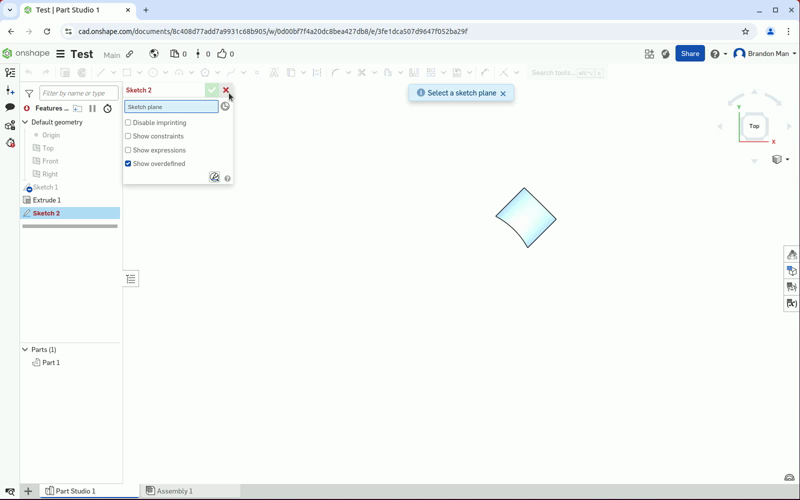
mouse_move(73, 150)
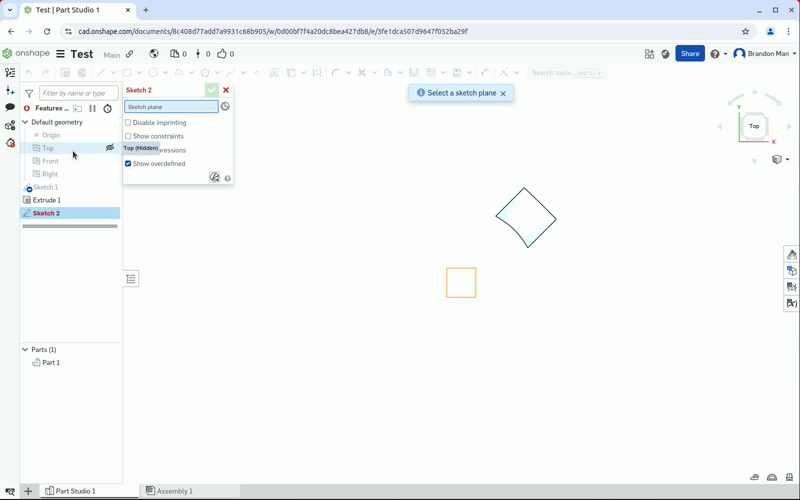
click(73, 150)
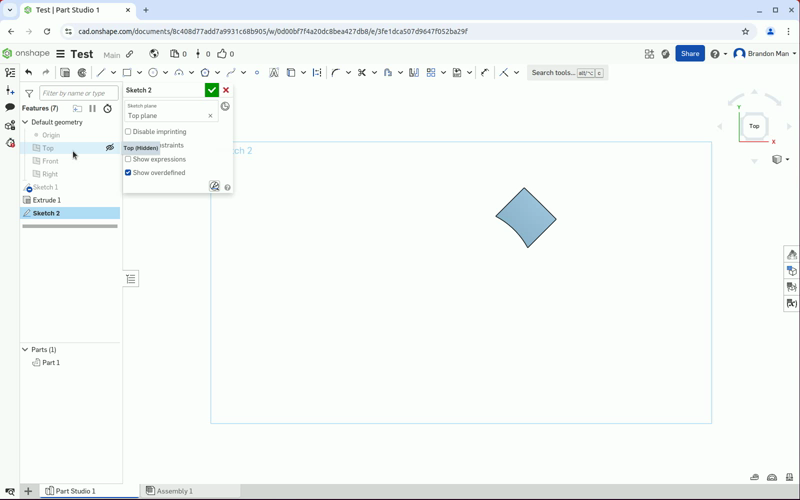
mouse_move(73, 352)
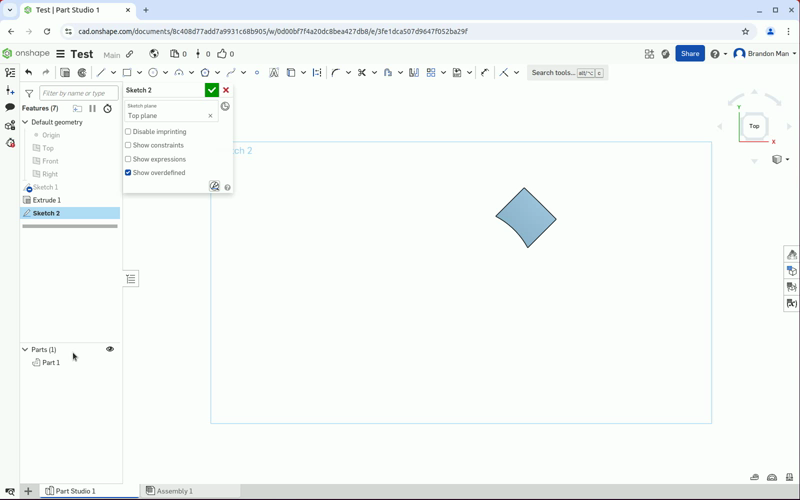
key(y)
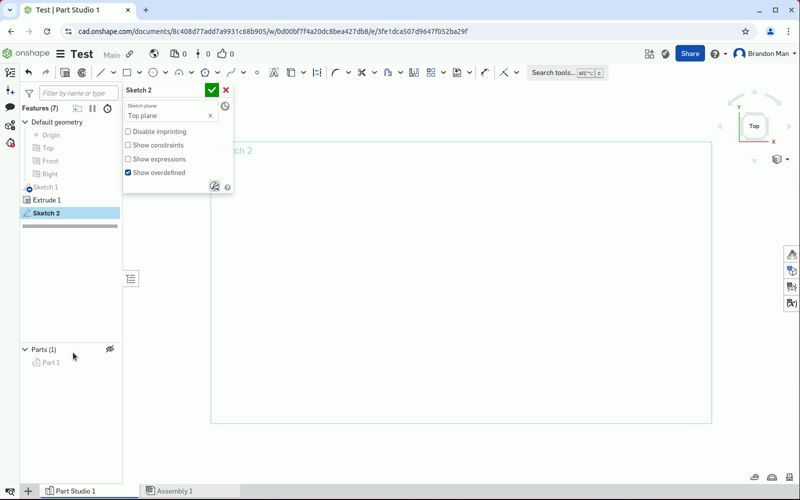
key(a)
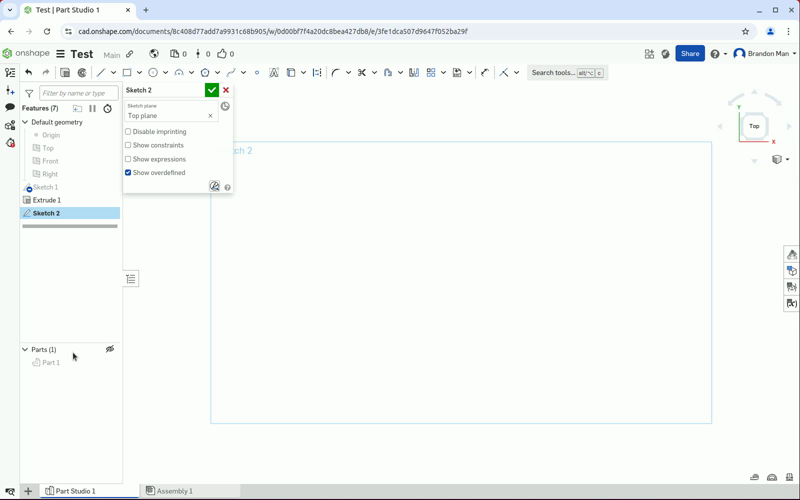
key_down(shift)
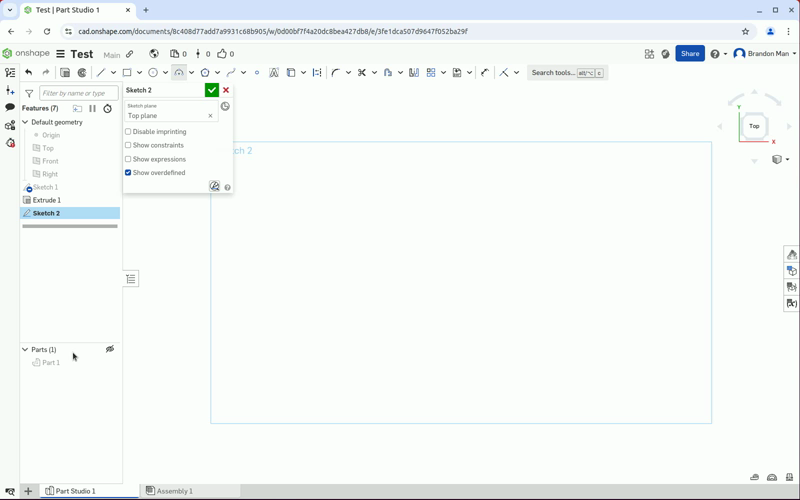
mouse_move(438, 210)
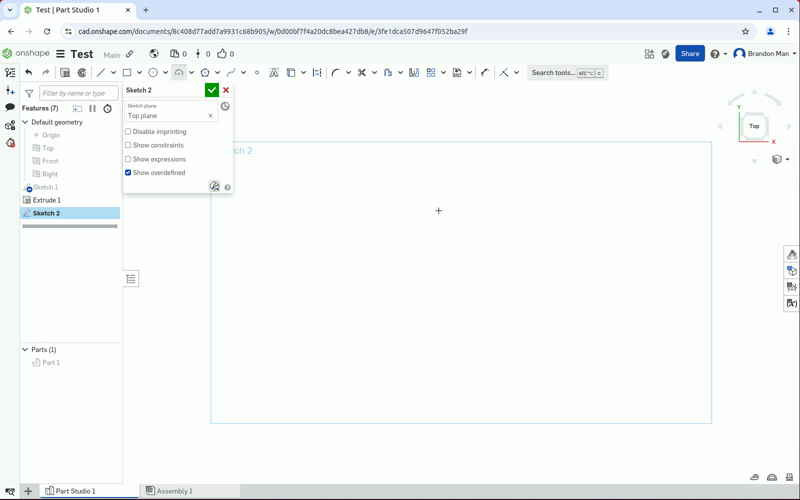
click(438, 210)
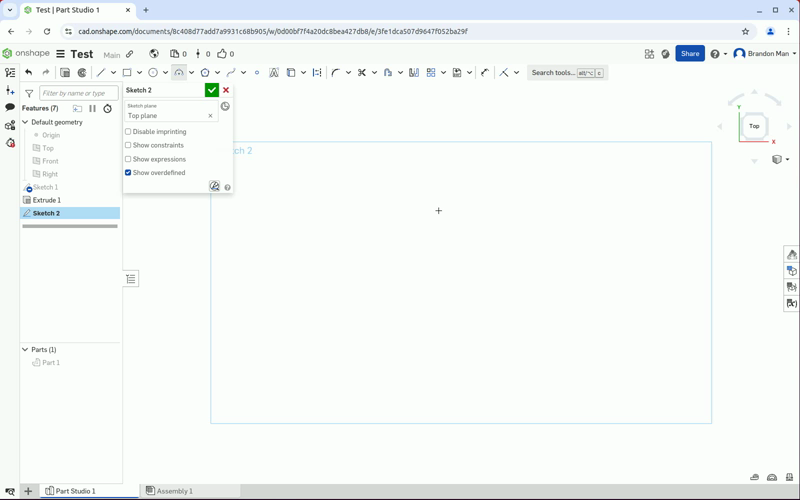
key_up(shift)
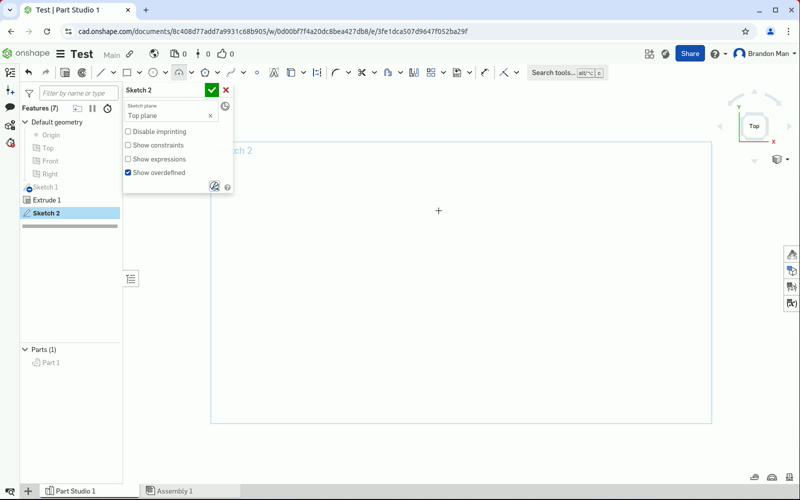
key_down(shift)
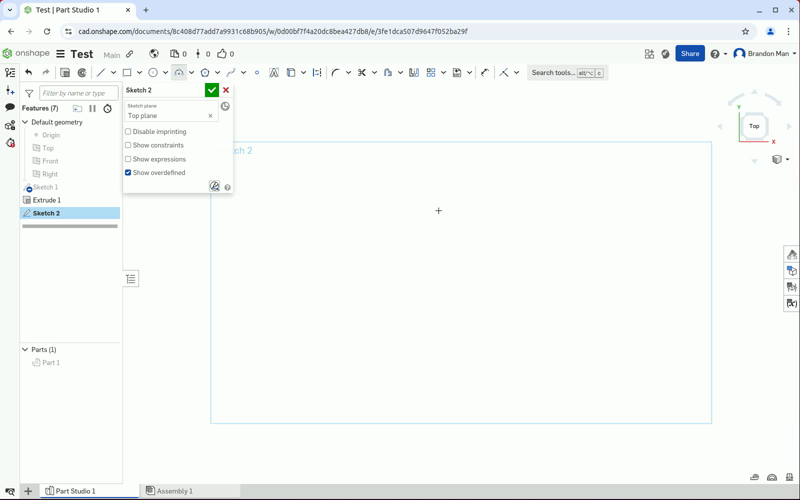
mouse_move(483, 210)
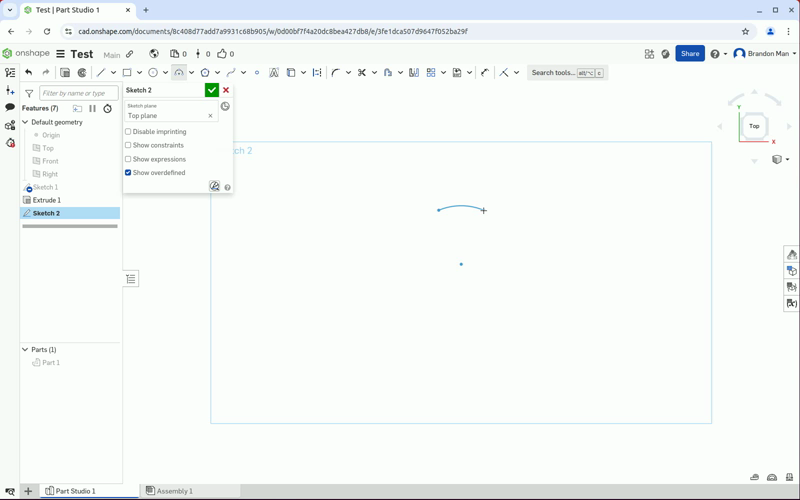
click(483, 210)
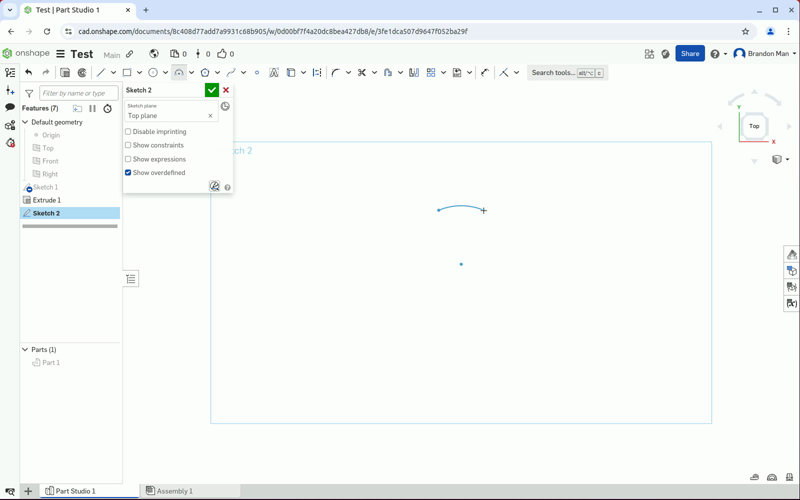
mouse_move(461, 207)
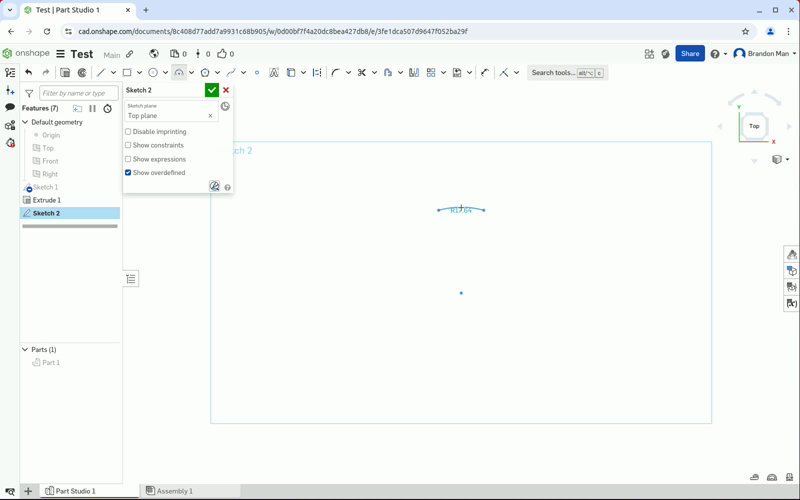
click(461, 207)
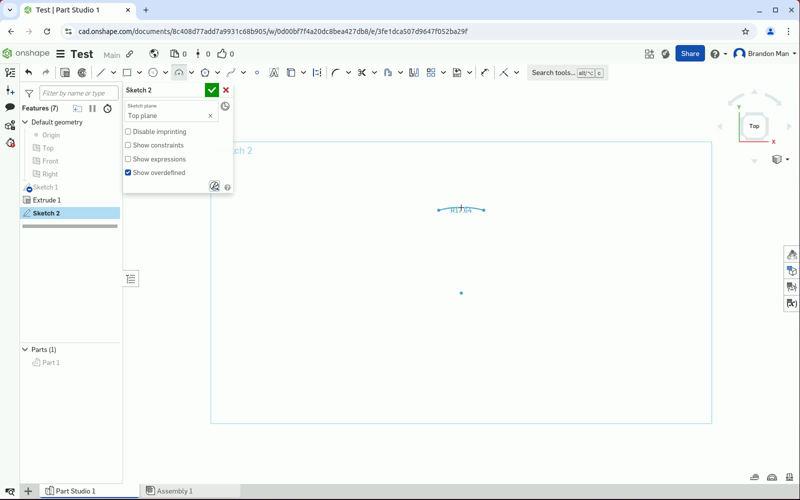
key_up(shift)
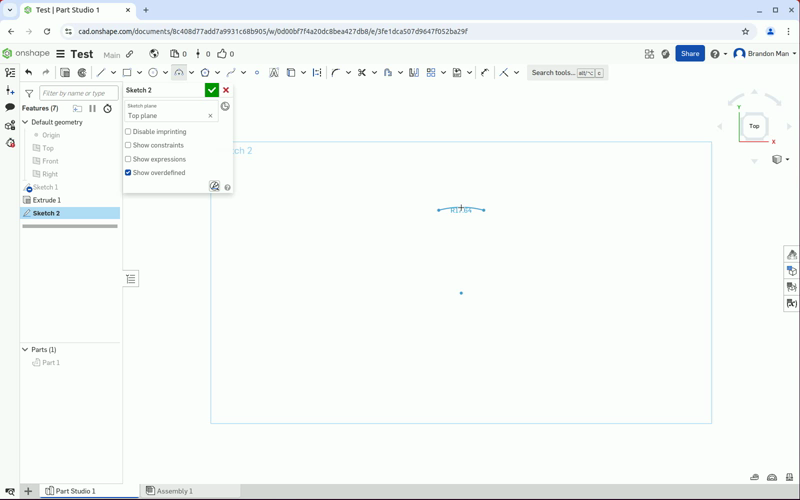
key(esc)
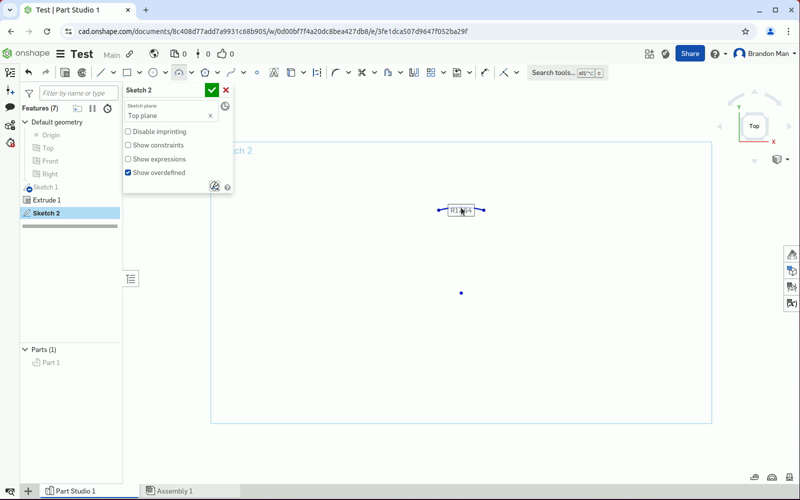
key(l)
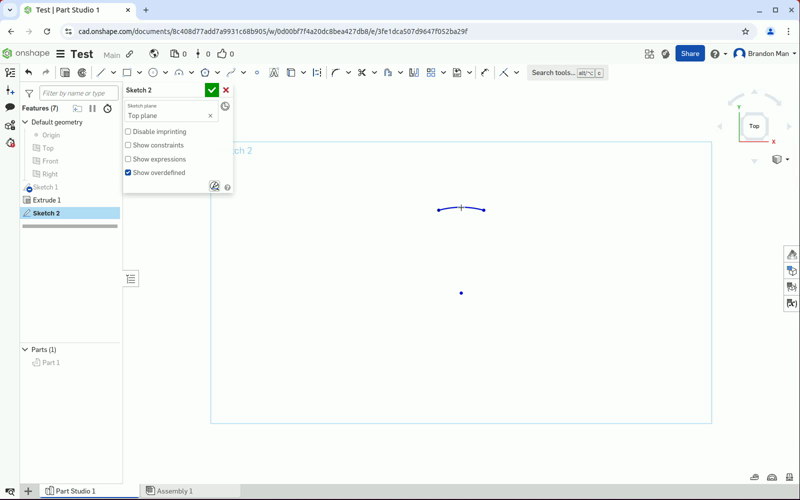
mouse_move(483, 210)
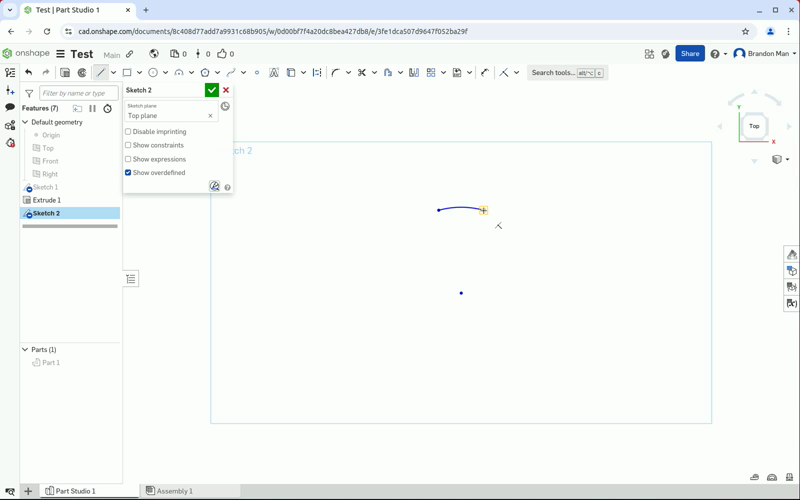
click(483, 210)
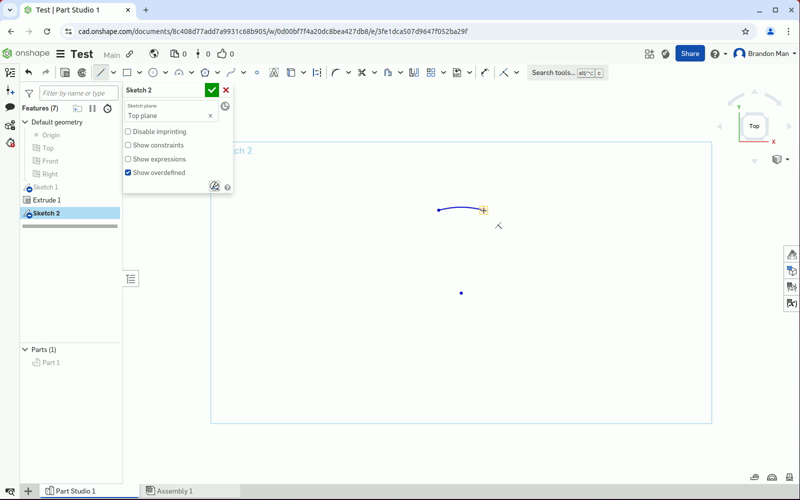
key_down(shift)
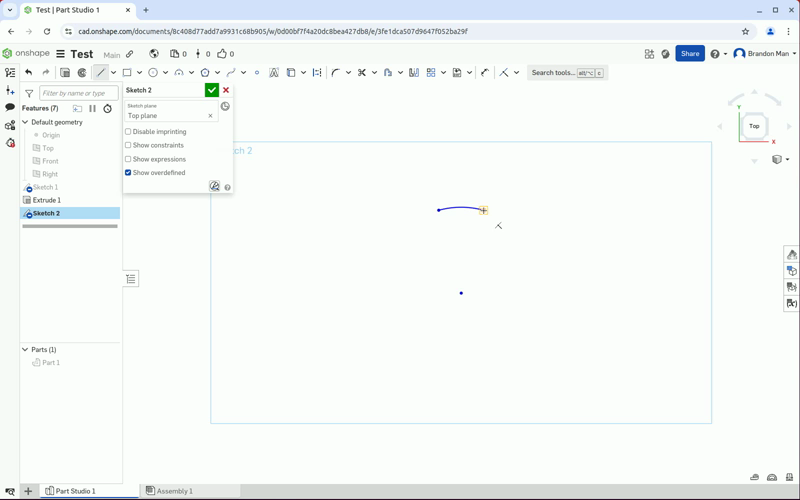
mouse_move(513, 210)
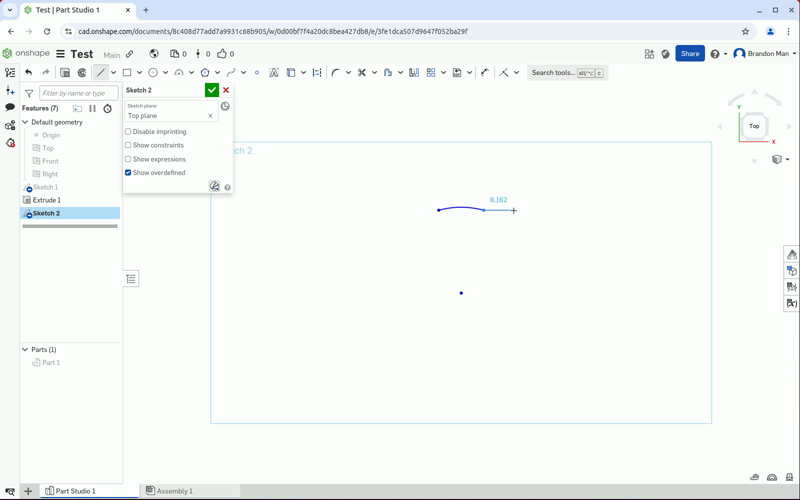
mouse_move(483, 169)
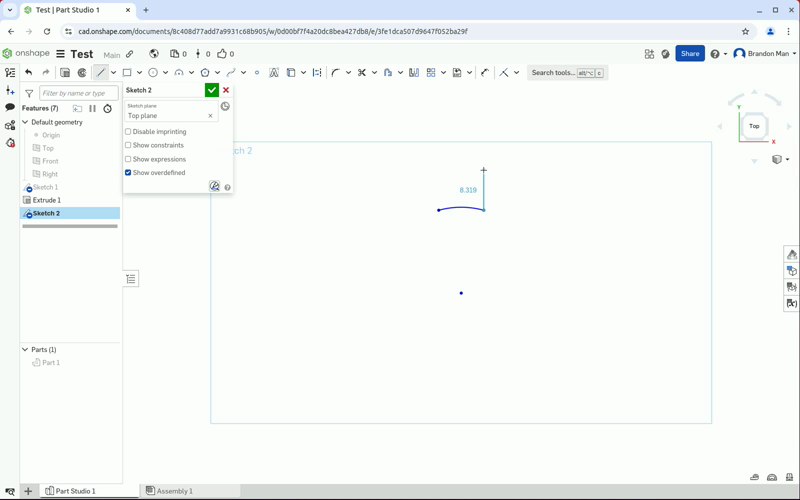
click(483, 169)
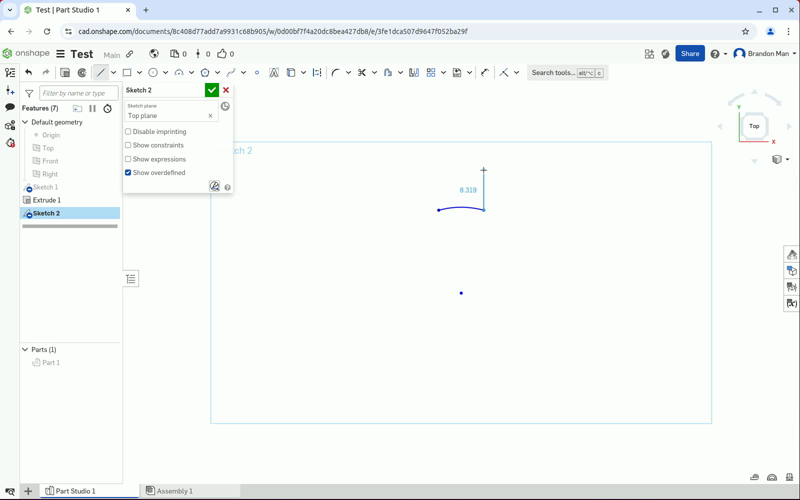
key_up(shift)
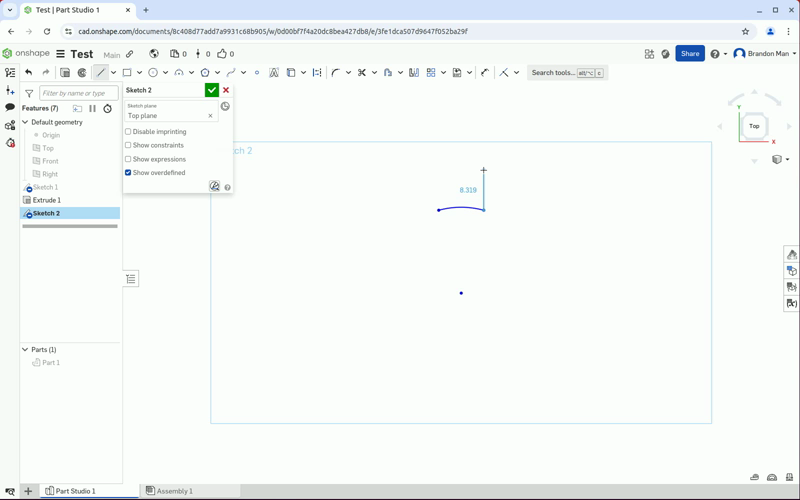
key_down(shift)
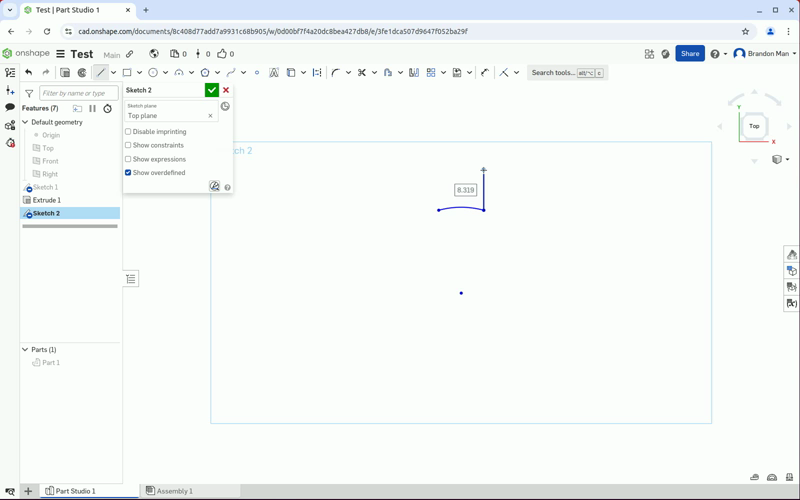
mouse_move(513, 169)
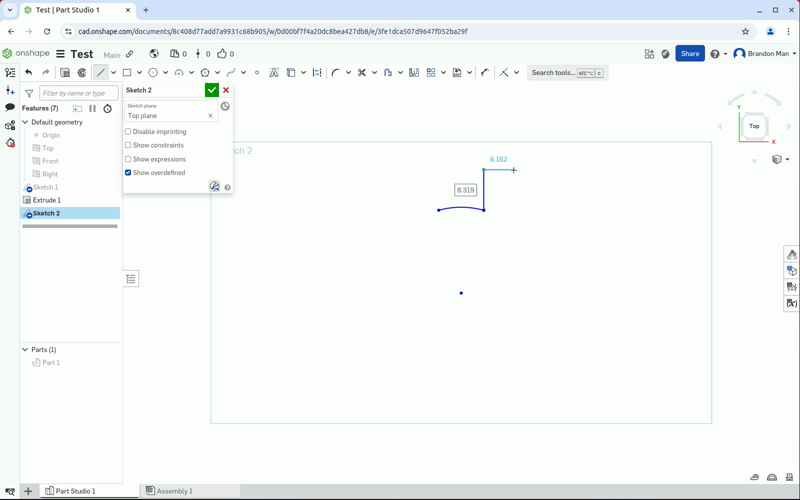
mouse_move(461, 169)
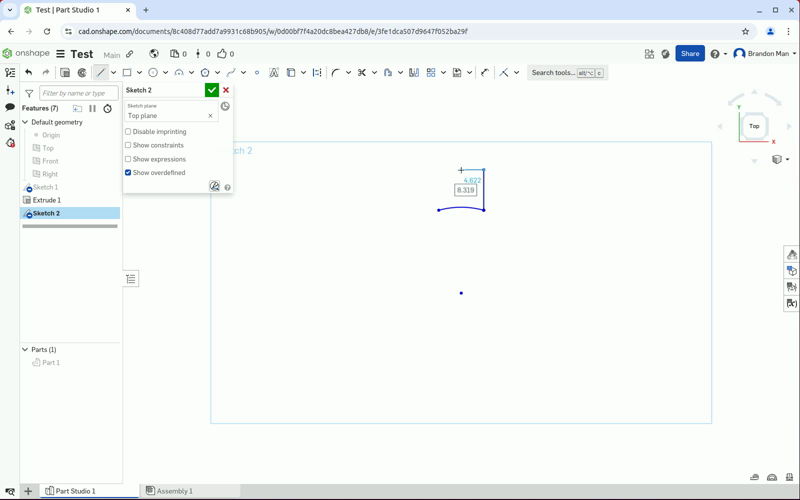
click(461, 169)
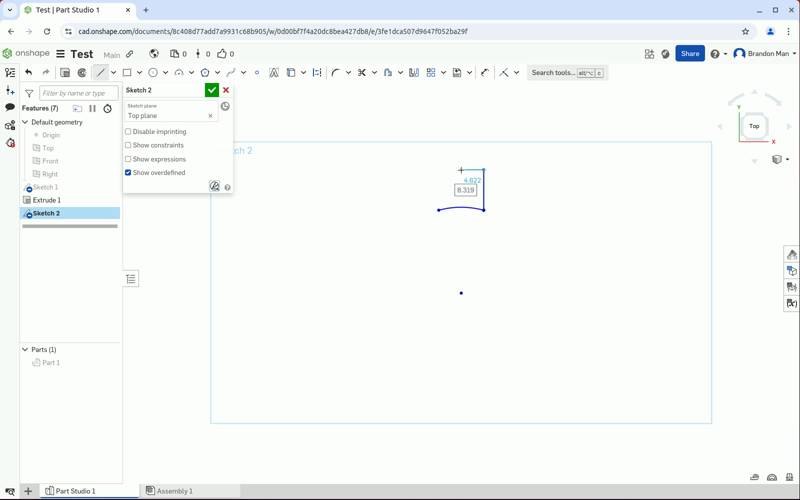
key_up(shift)
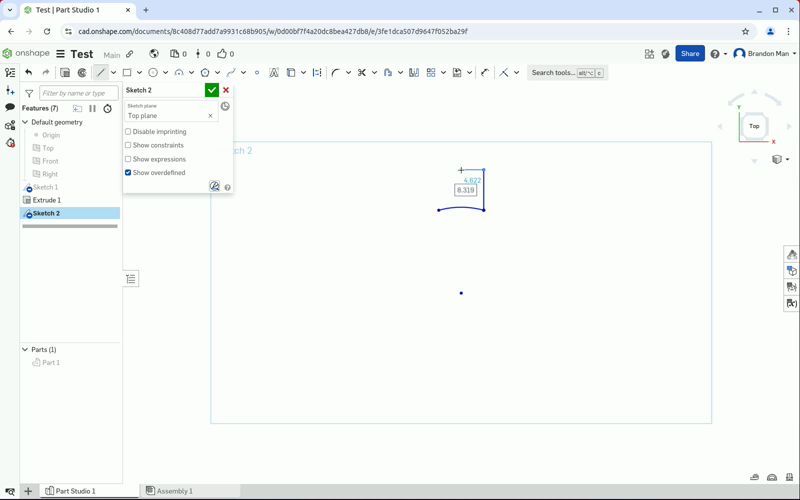
key_down(shift)
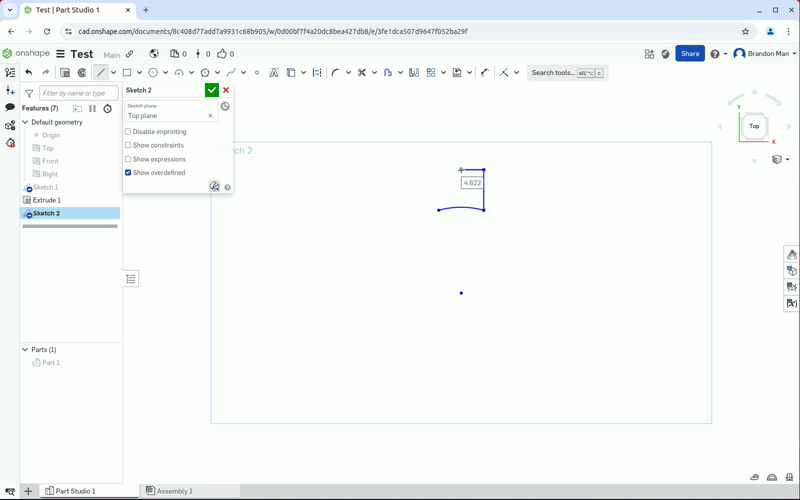
mouse_move(491, 169)
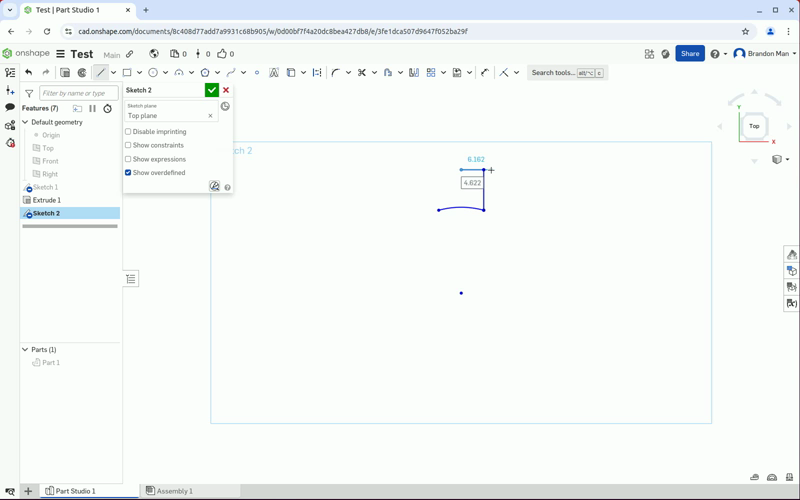
mouse_move(438, 169)
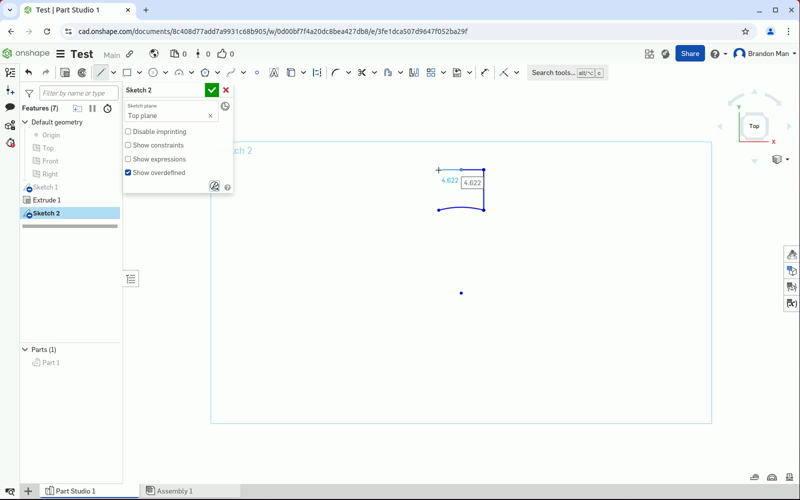
click(438, 169)
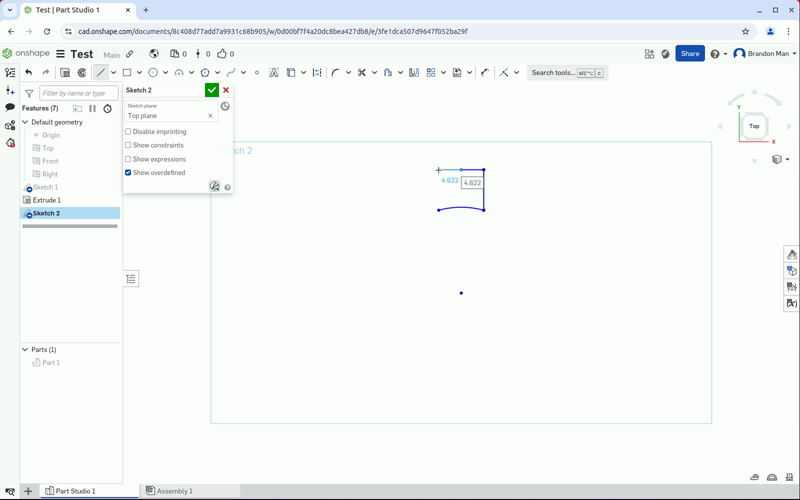
key_up(shift)
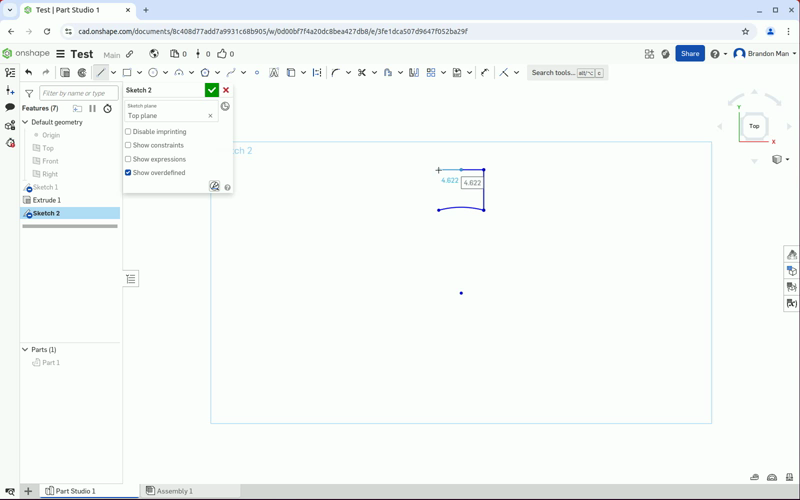
mouse_move(468, 169)
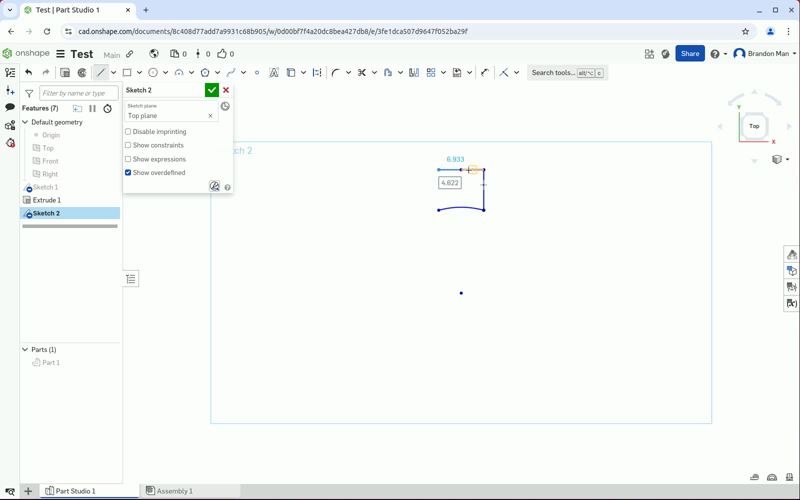
key_down(shift)
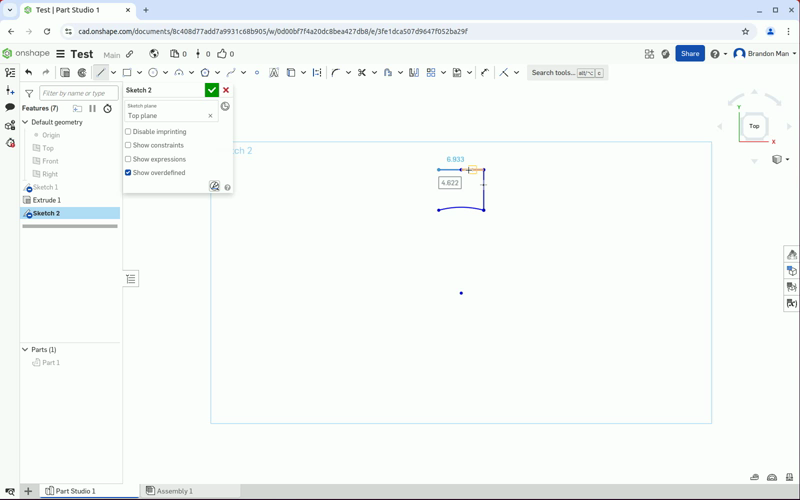
mouse_move(438, 210)
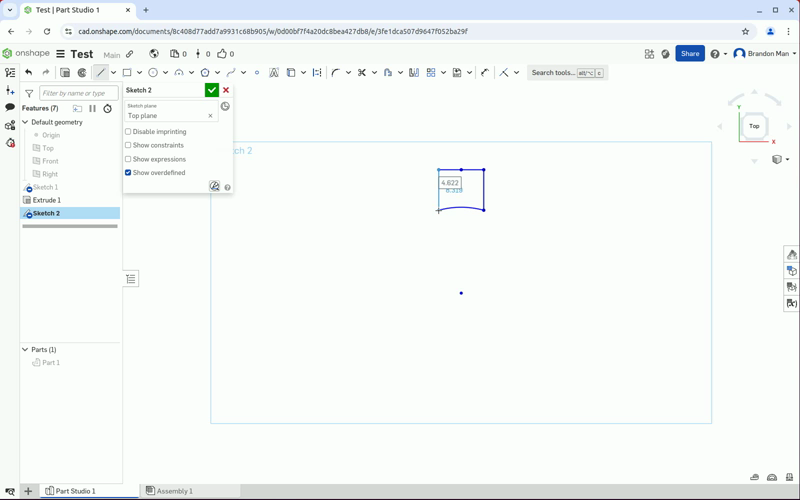
key_up(shift)
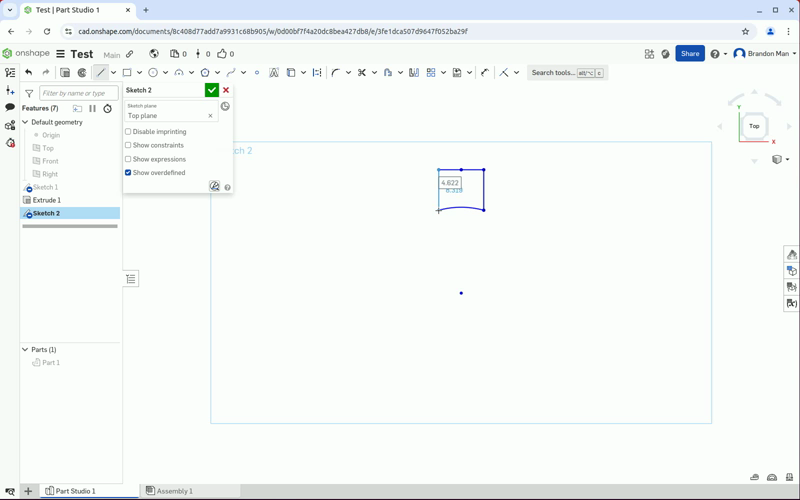
click(438, 210)
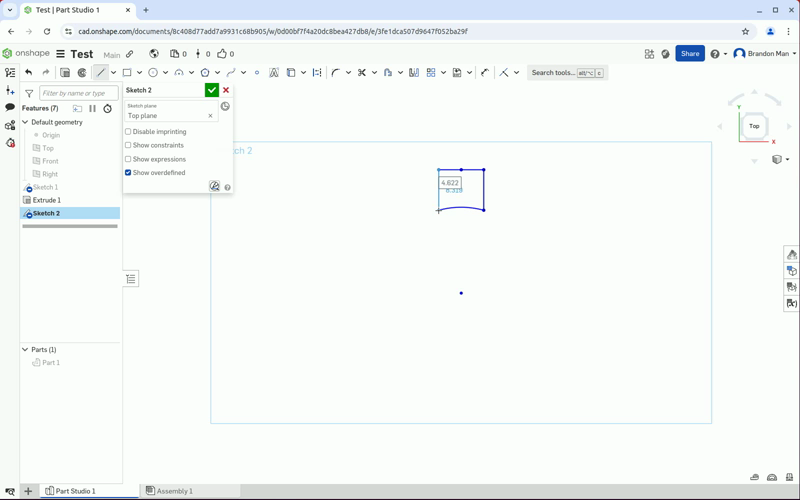
key(esc)
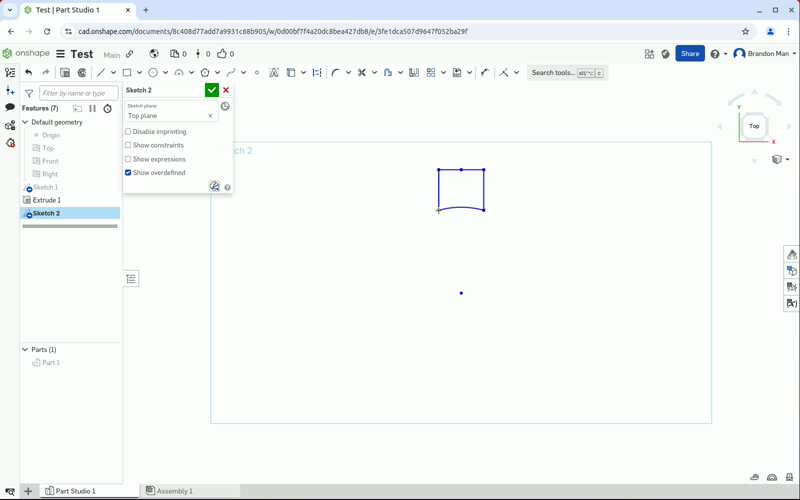
mouse_move(465, 174)
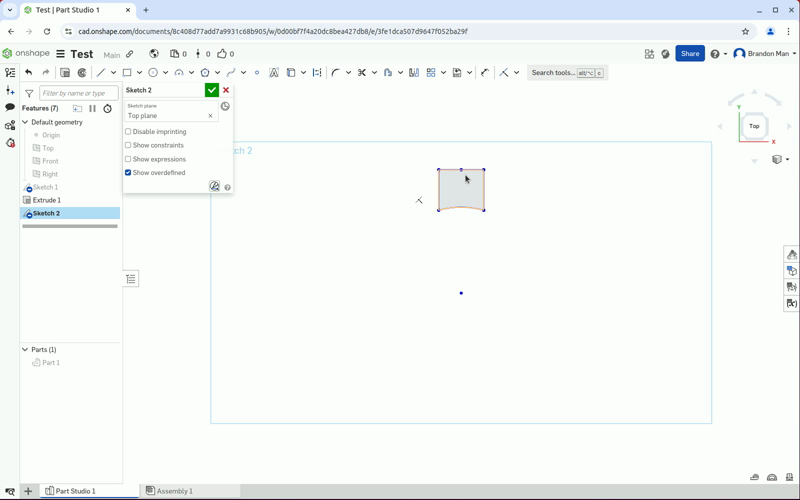
scroll(6)
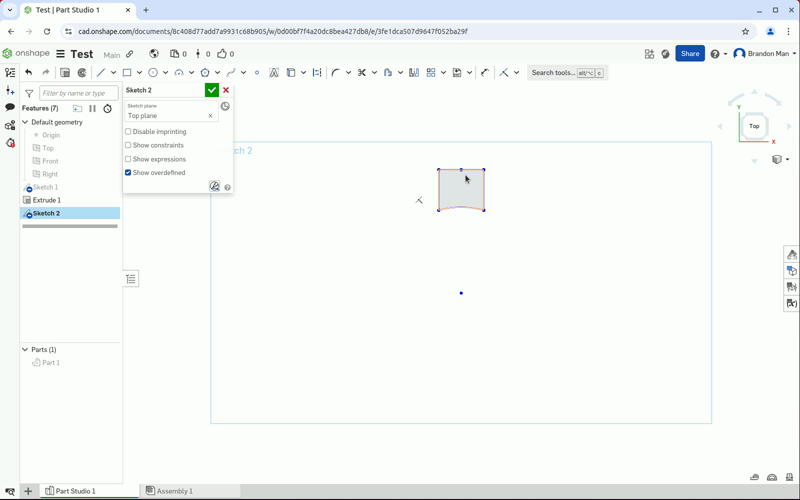
scroll(6)
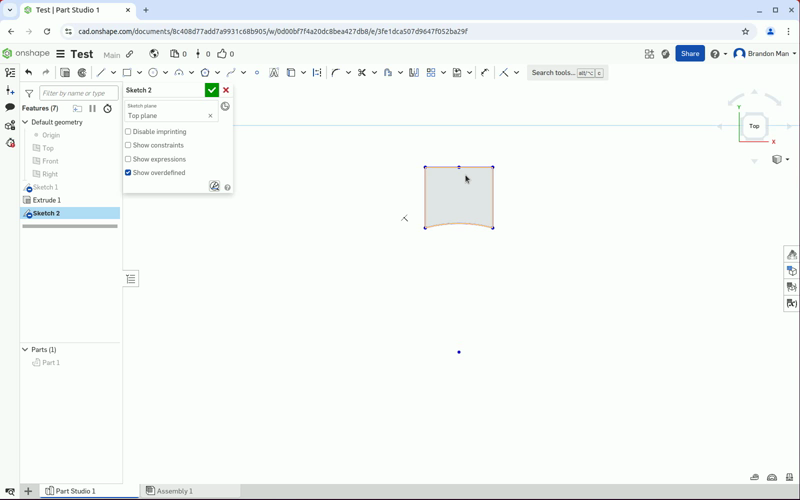
scroll(6)
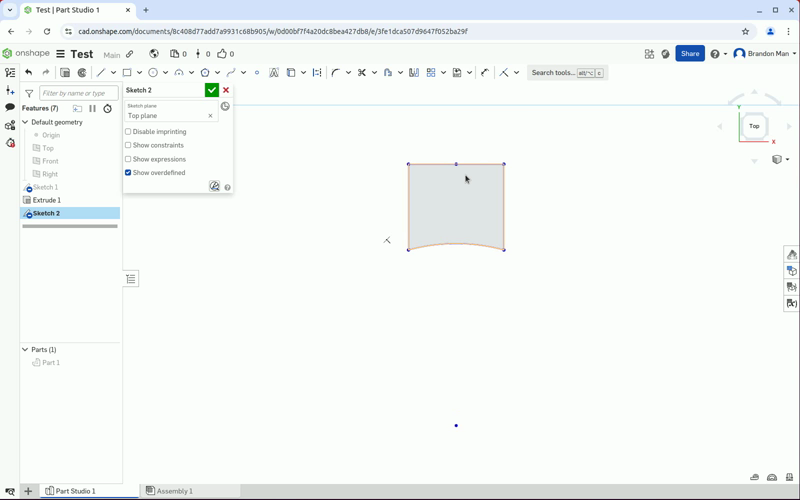
scroll(6)
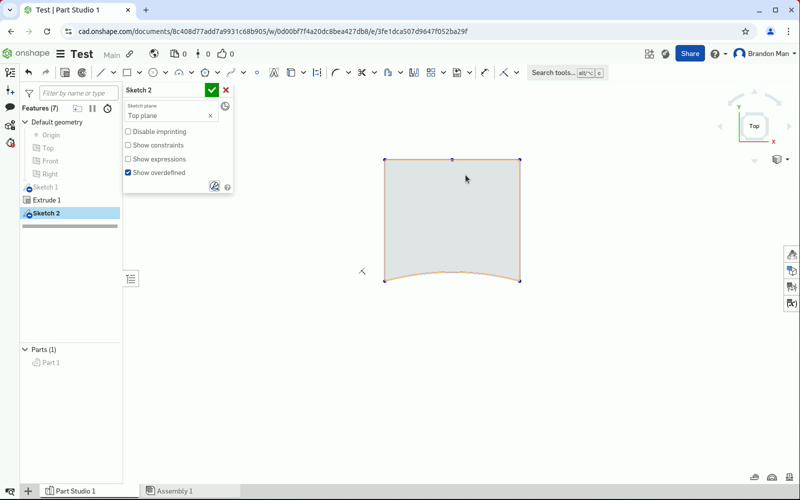
scroll(6)
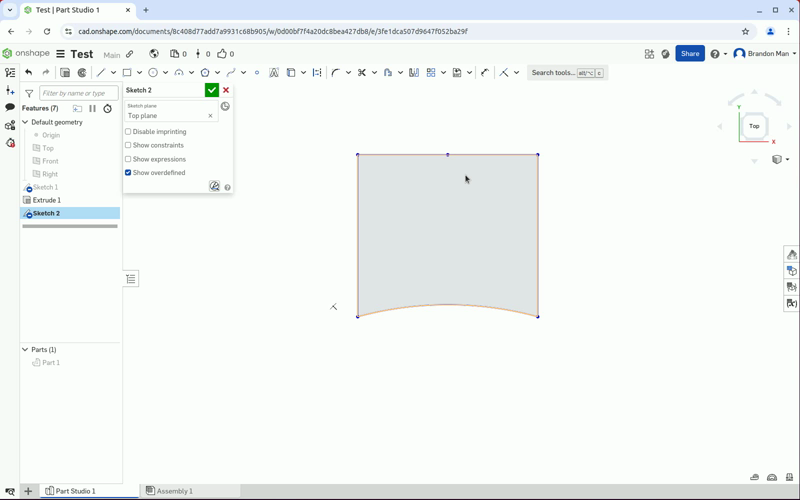
scroll(6)
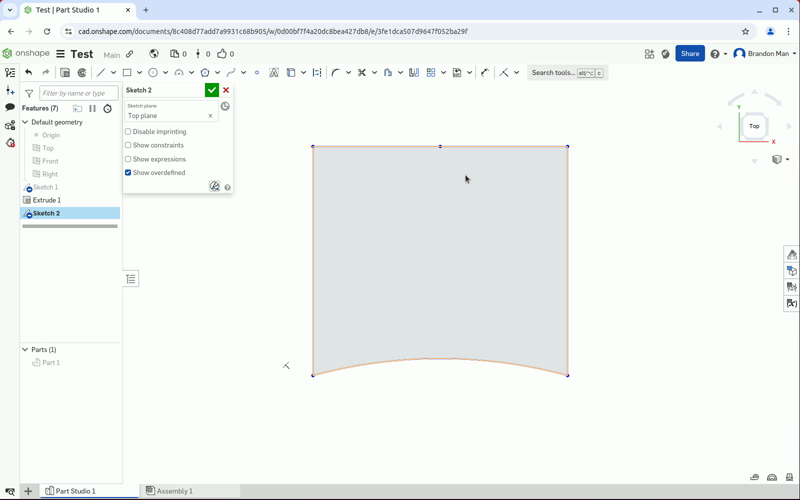
scroll(6)
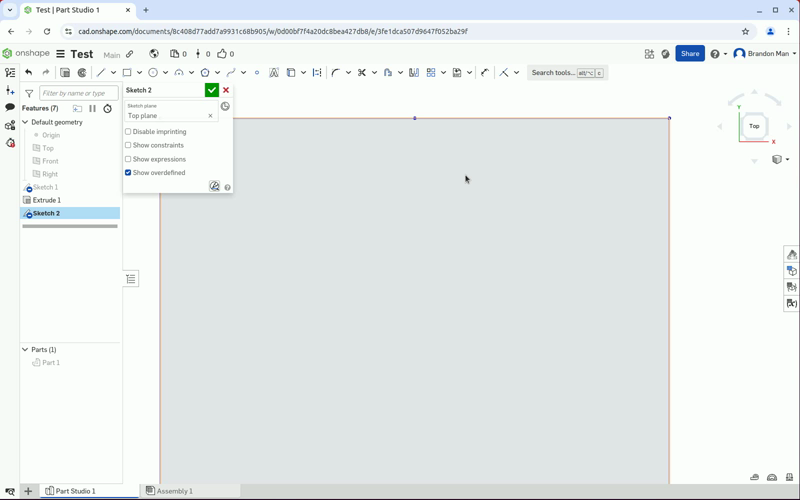
click(465, 174)
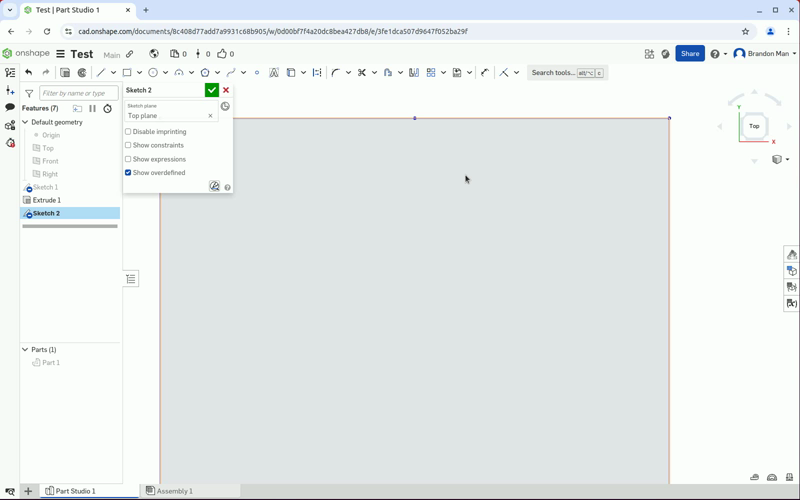
scroll(-6)
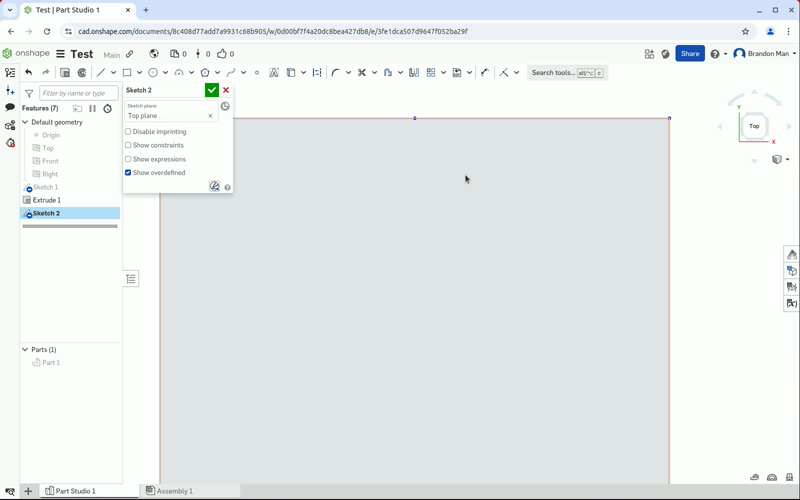
scroll(-6)
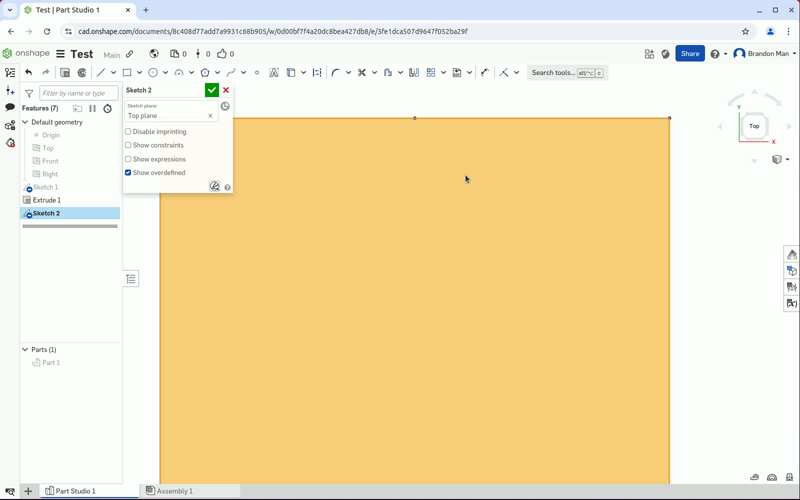
scroll(-6)
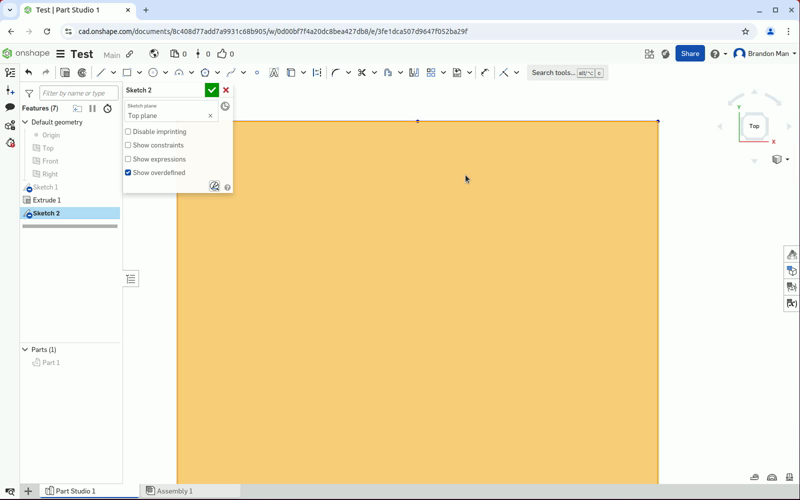
scroll(-6)
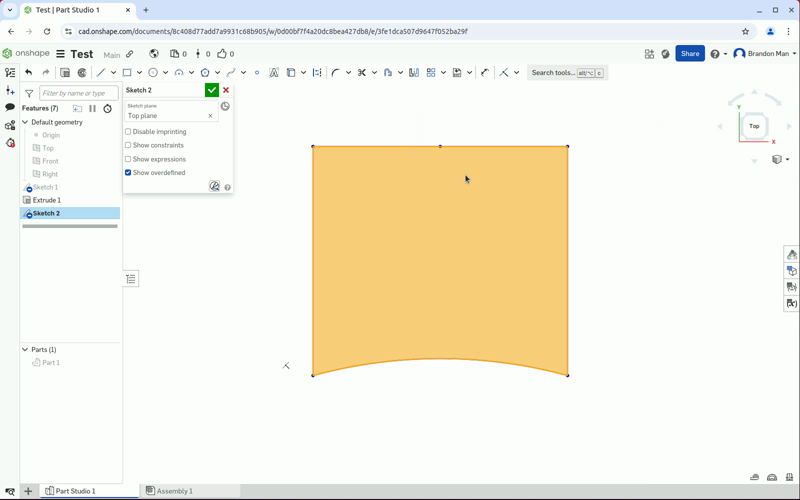
scroll(-6)
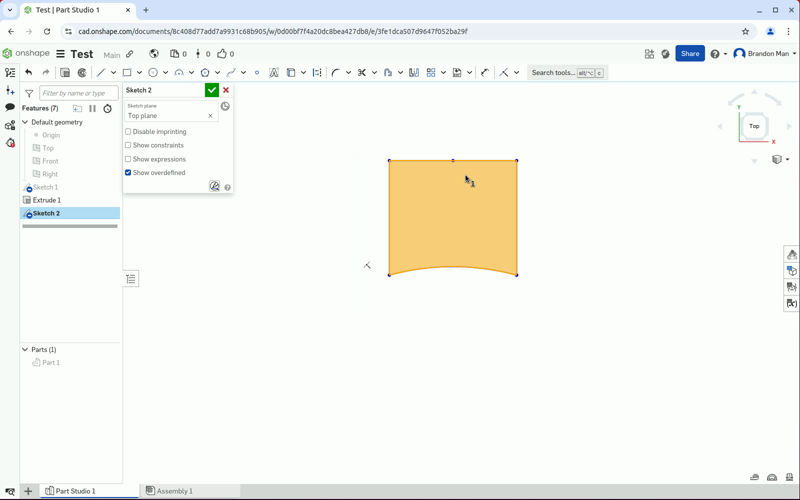
scroll(-6)
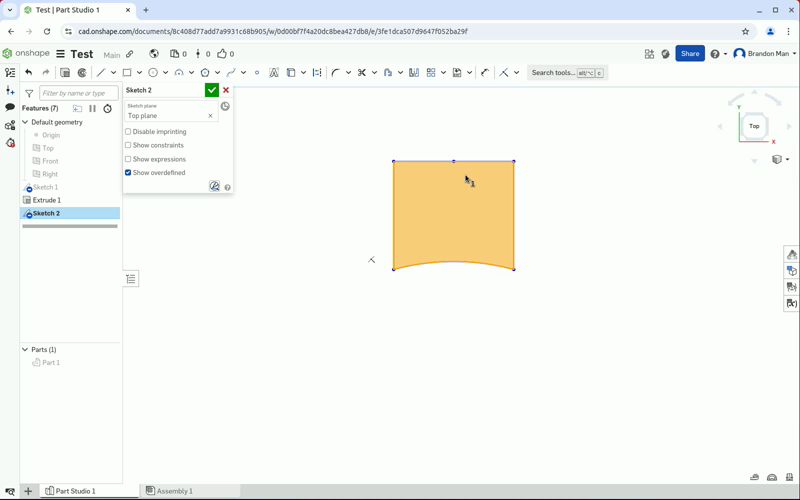
scroll(-6)
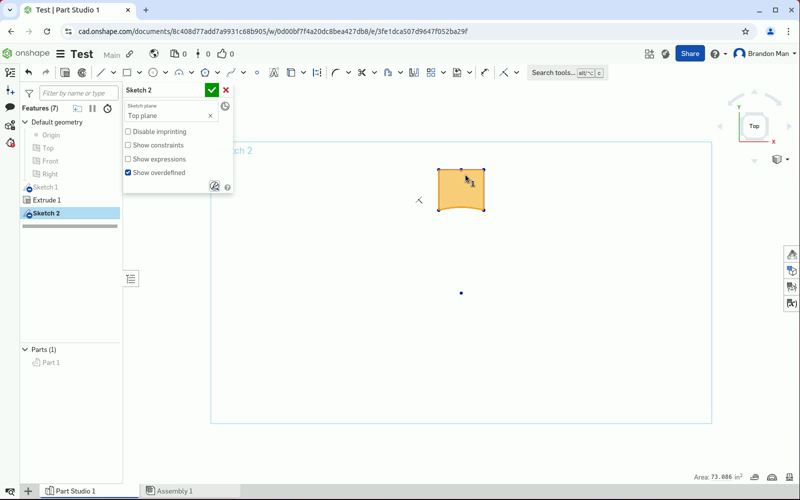
mouse_move(73, 352)
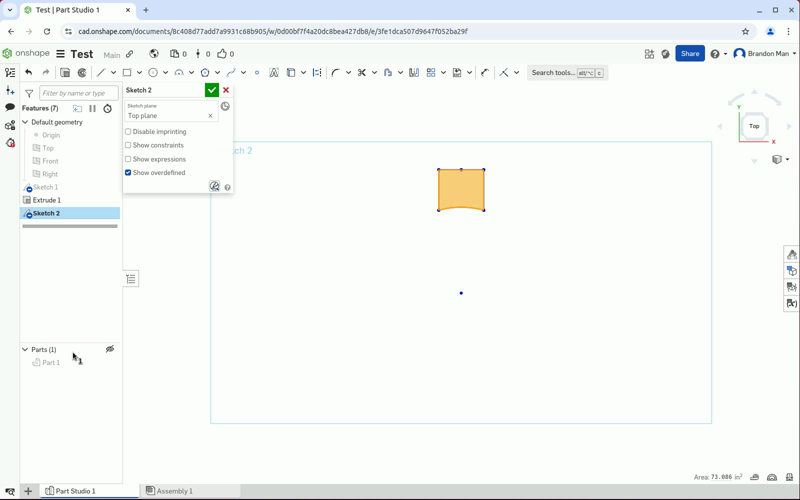
key(shift+y)
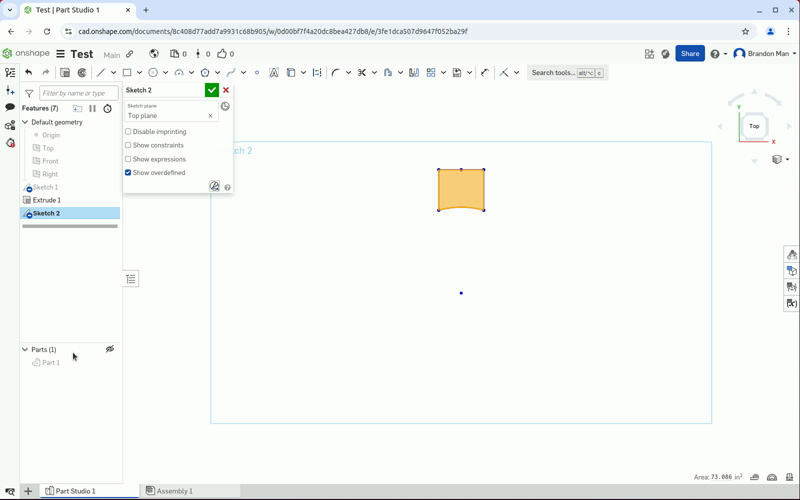
key(shift+e)
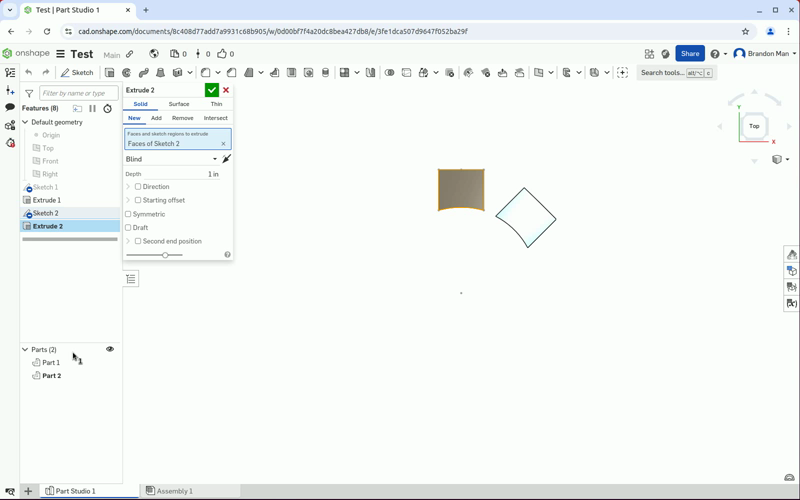
mouse_move(143, 106)
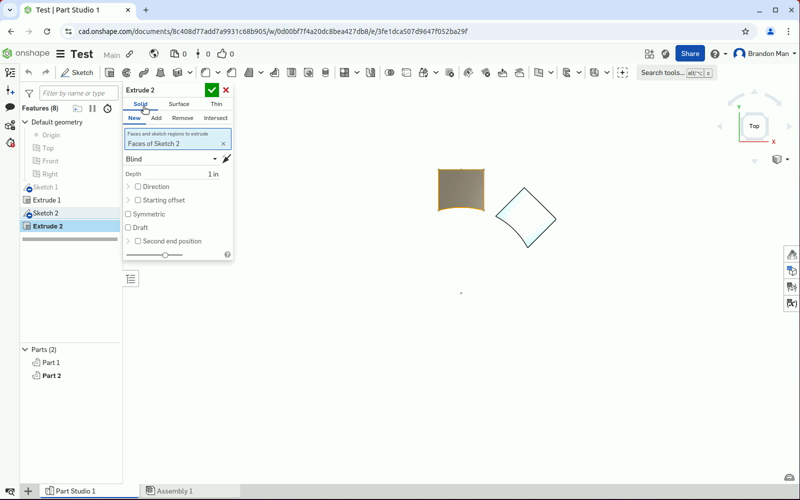
click(143, 106)
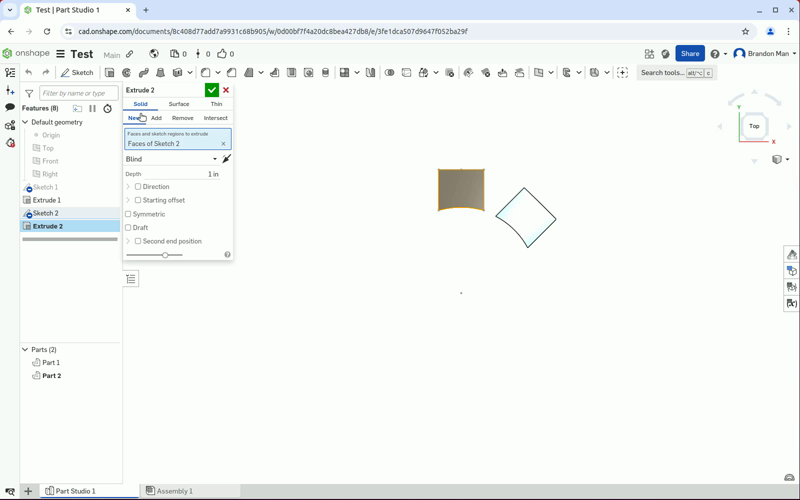
mouse_move(137, 120)
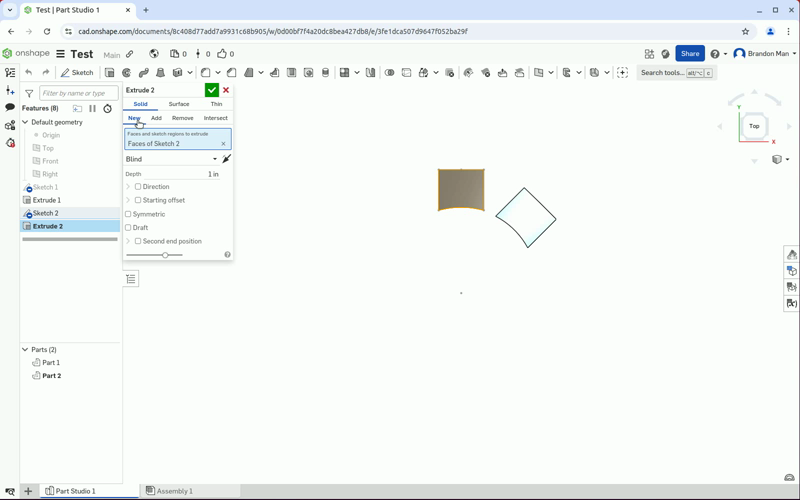
click(137, 120)
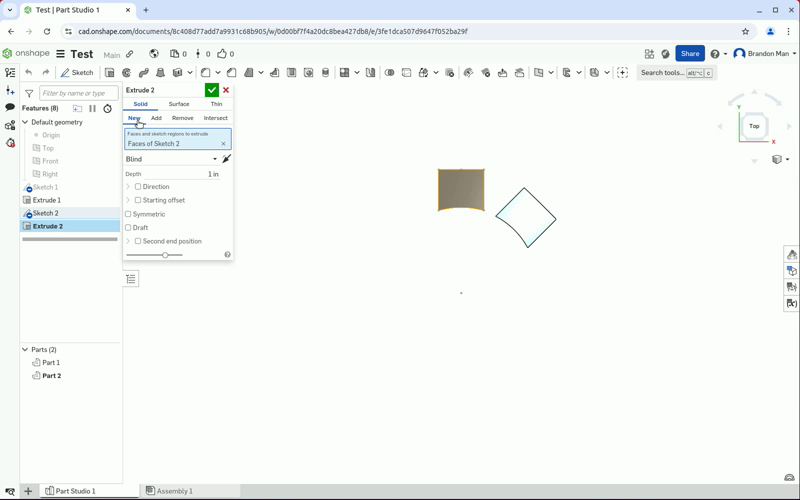
key(tab, 4)
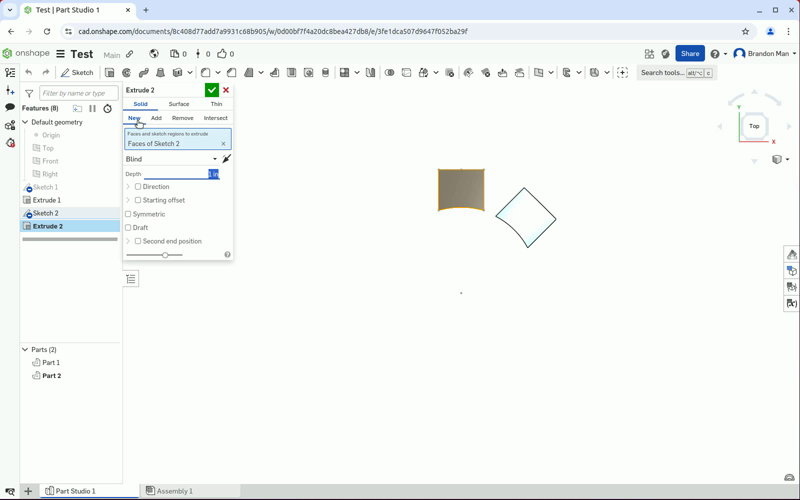
text(6.018)
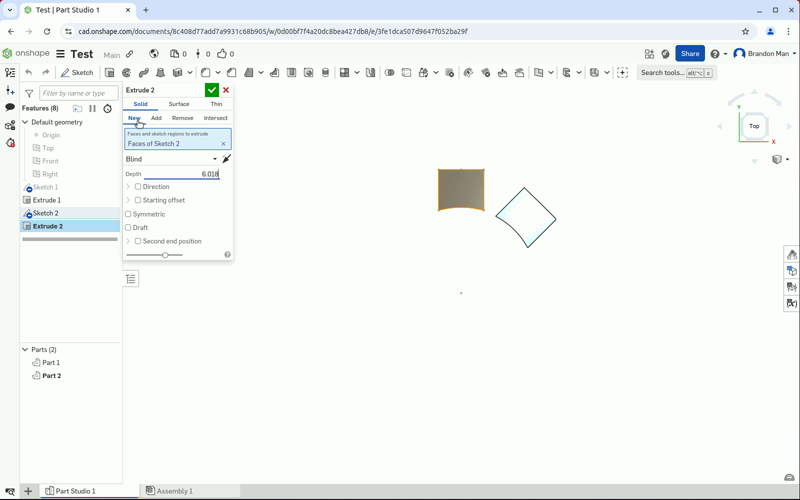
key(enter)
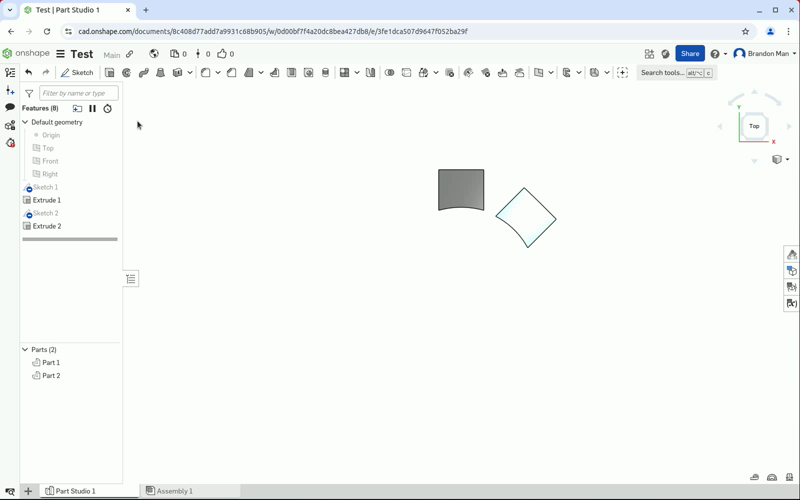
key(shift+h)
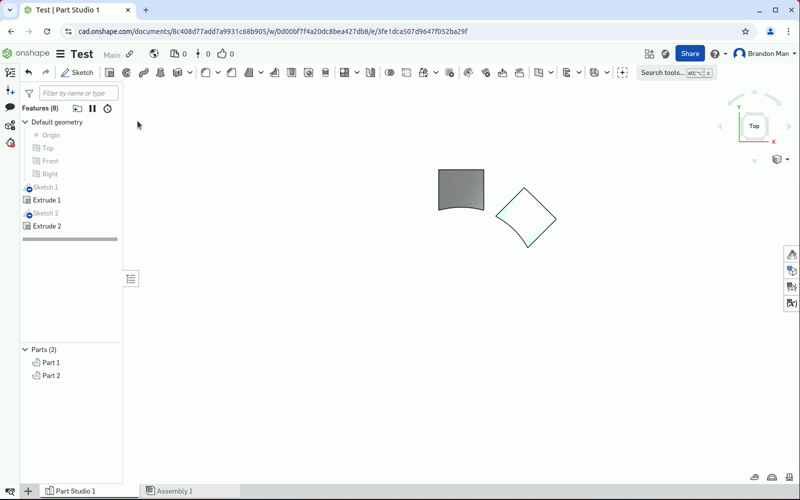
key(shift+h)
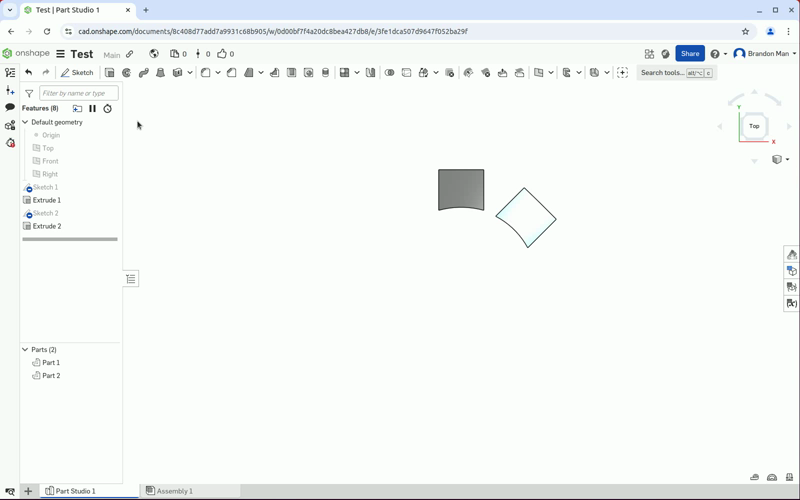
mouse_move(73, 189)
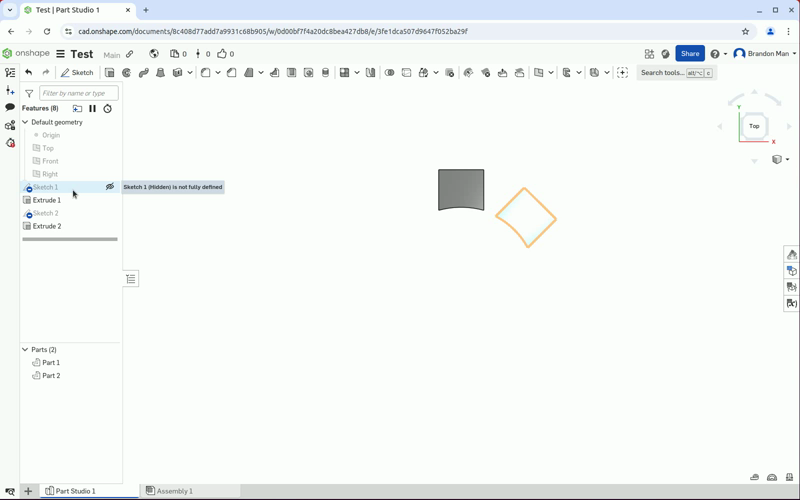
click(73, 189)
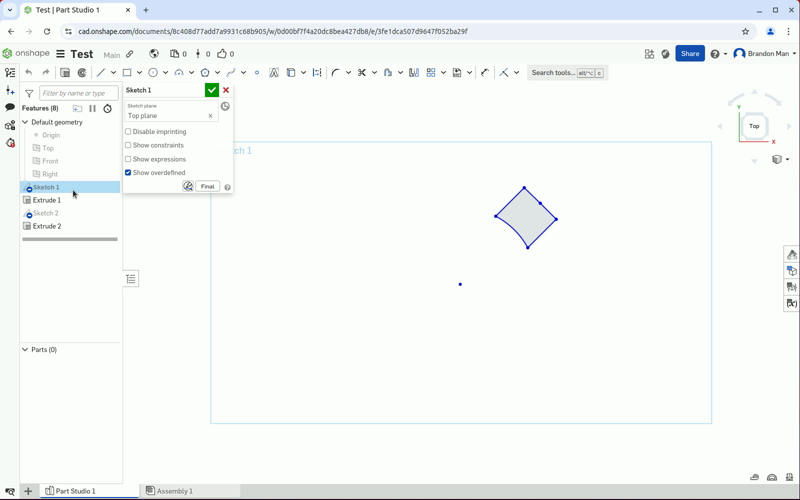
mouse_move(229, 92)
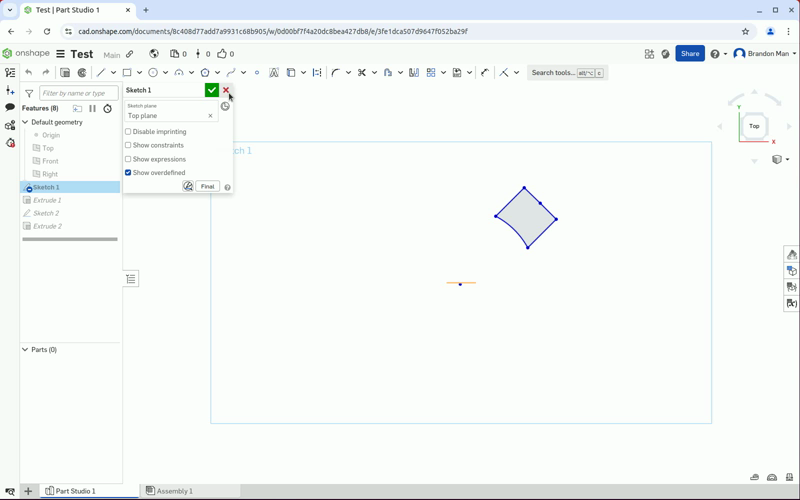
click(229, 92)
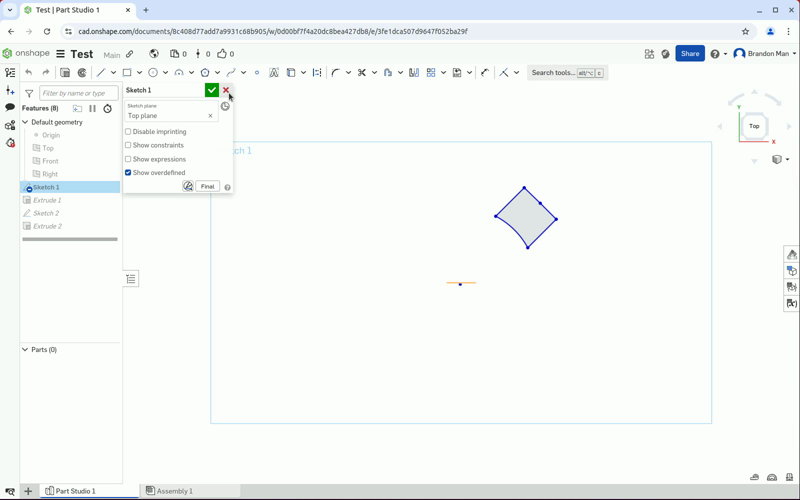
key(shift+s)
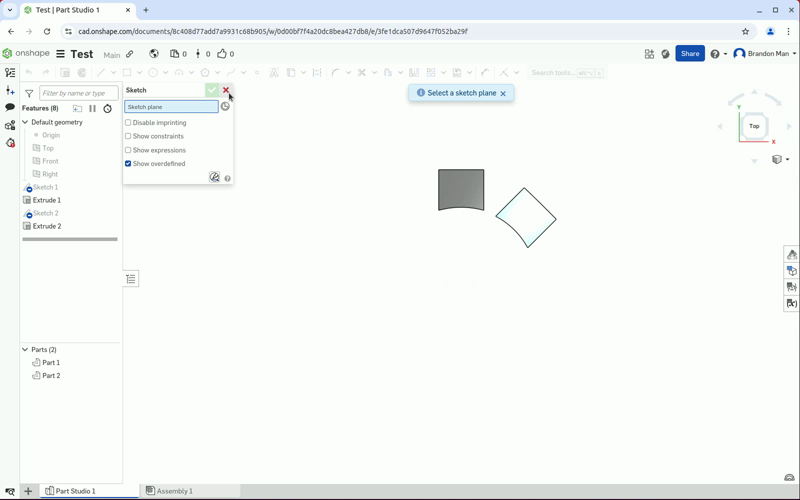
mouse_move(73, 150)
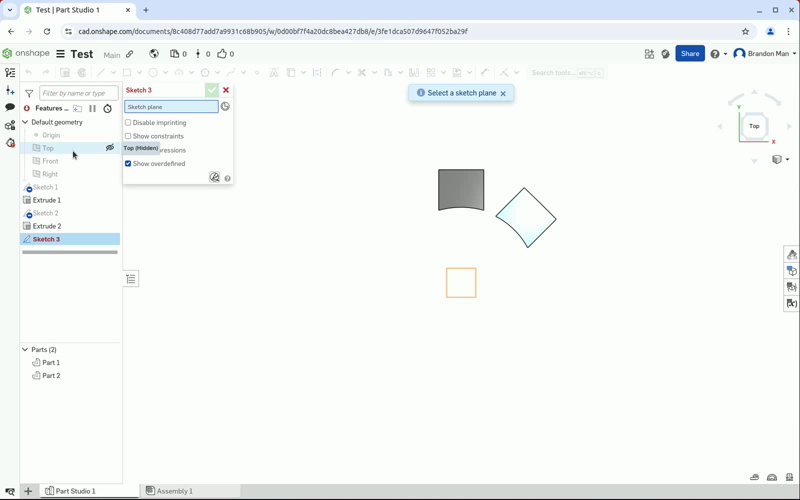
click(73, 150)
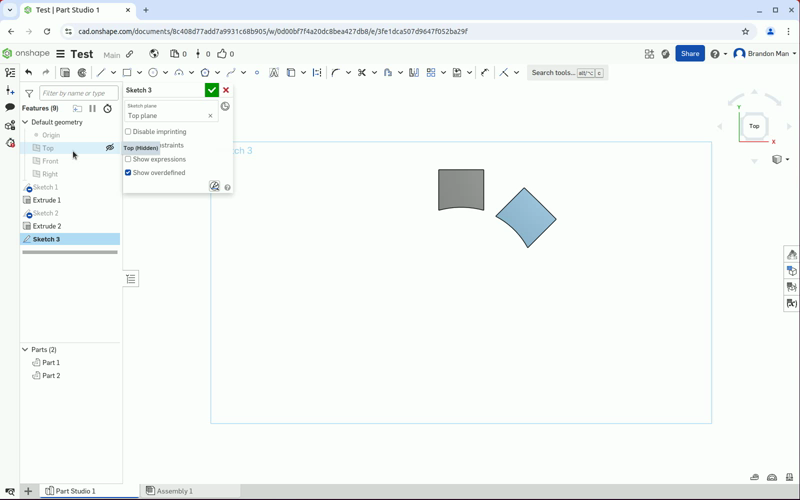
mouse_move(73, 352)
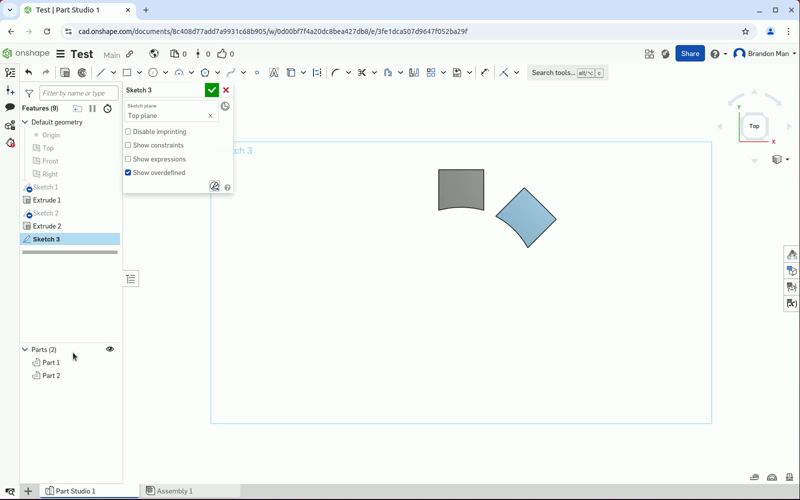
key(y)
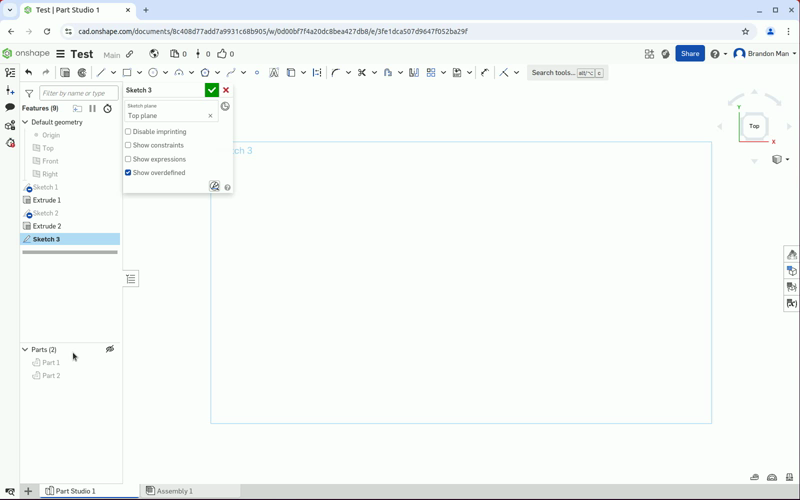
key(l)
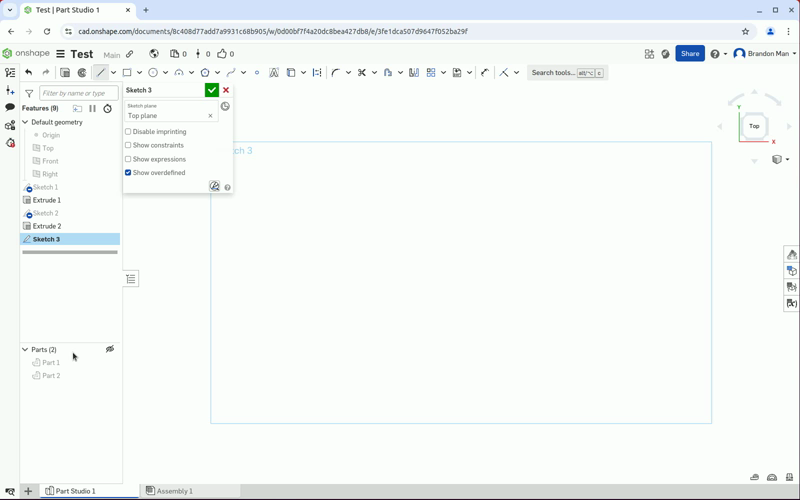
key_down(shift)
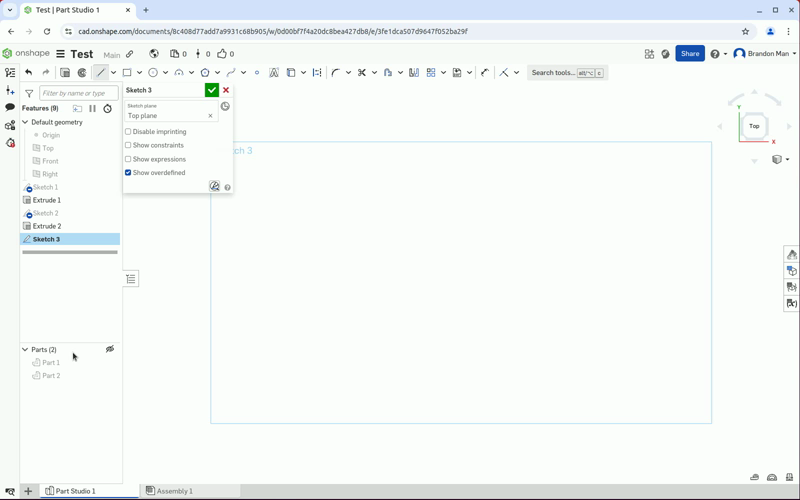
mouse_move(351, 319)
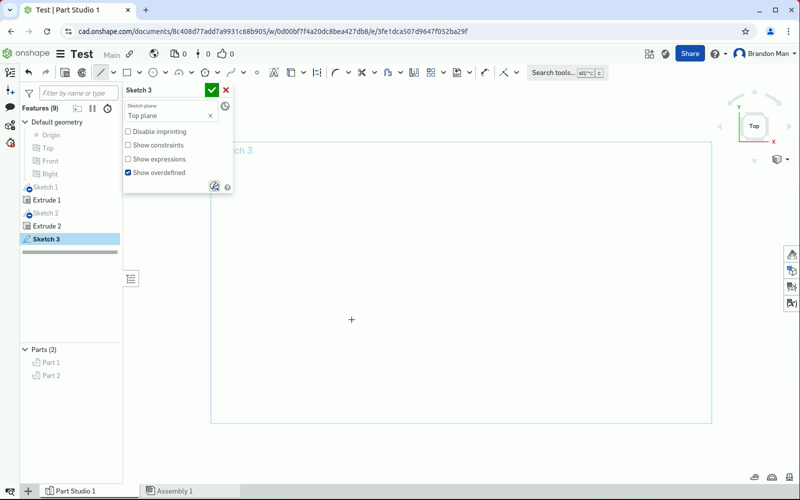
click(351, 319)
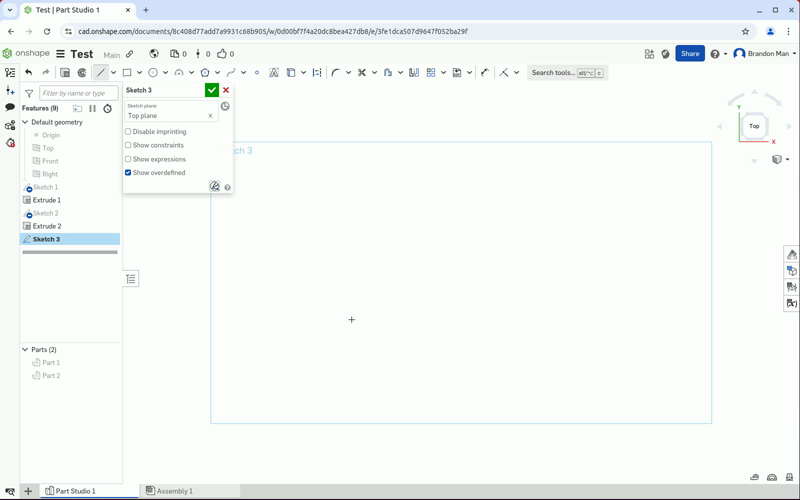
key_up(shift)
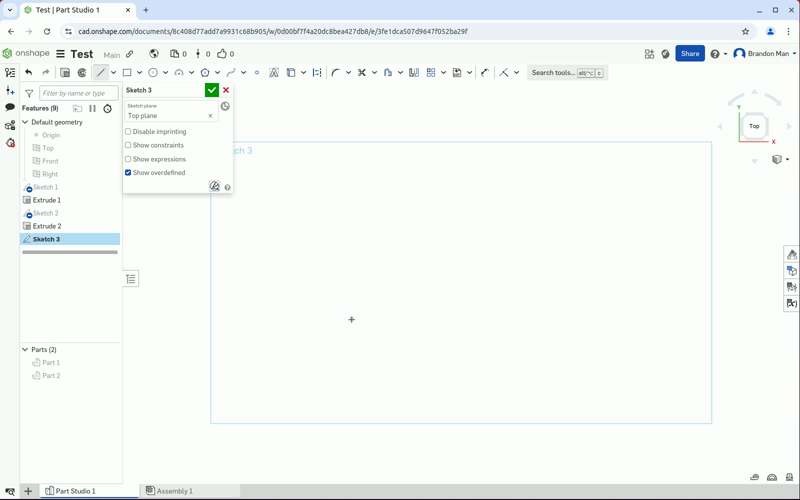
key_down(shift)
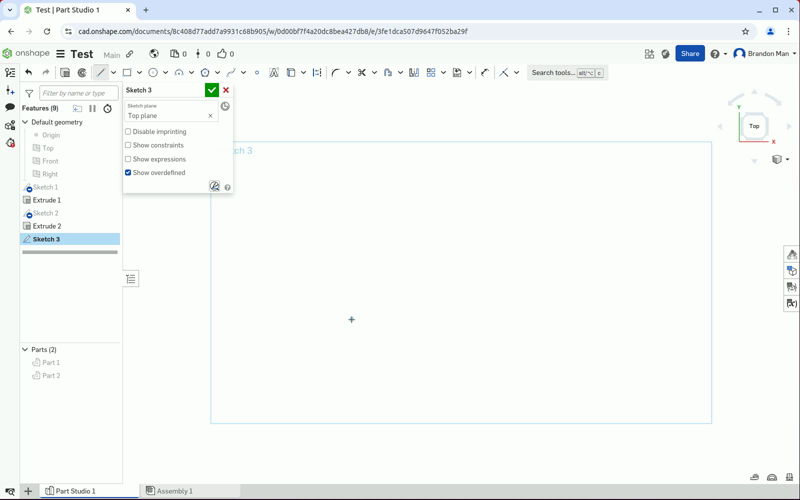
mouse_move(381, 319)
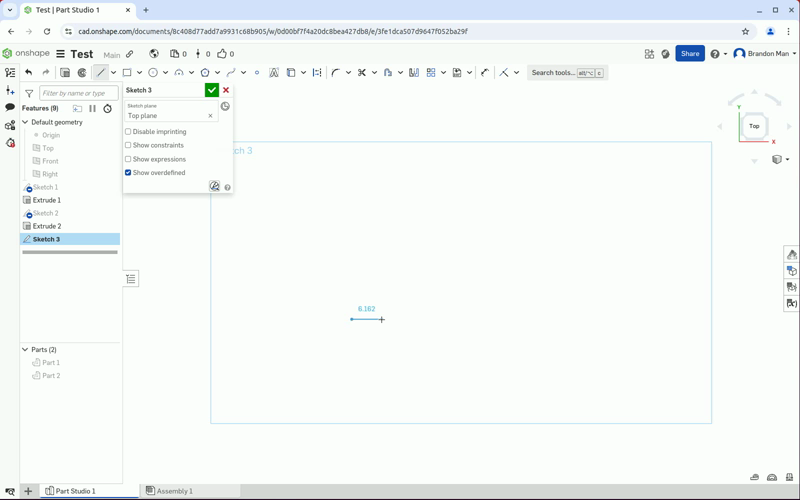
mouse_move(363, 338)
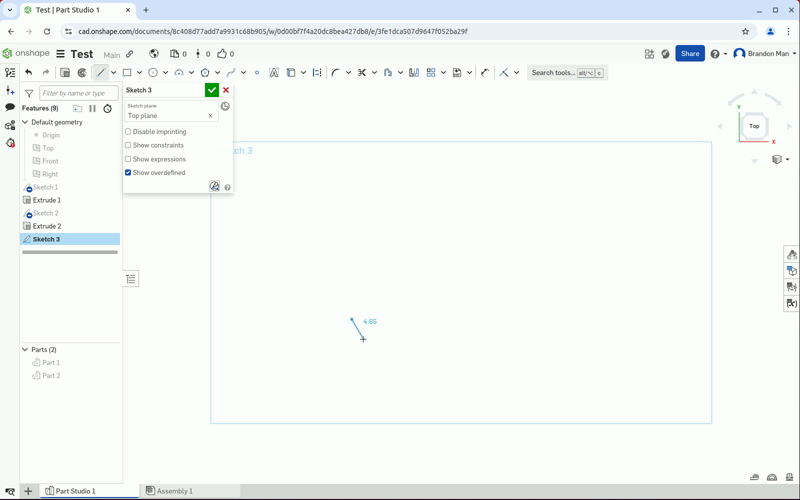
click(363, 338)
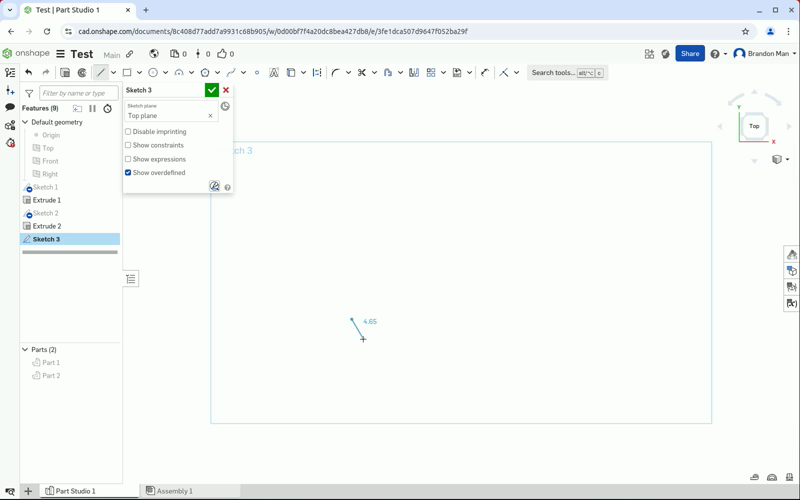
key_up(shift)
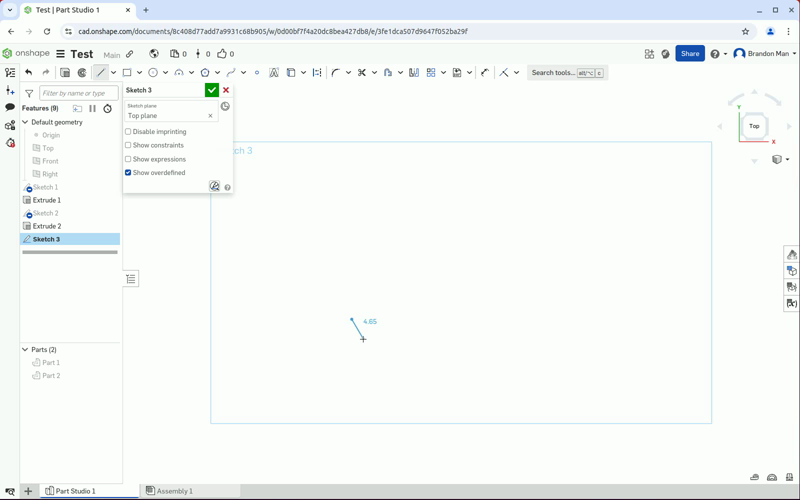
key_down(shift)
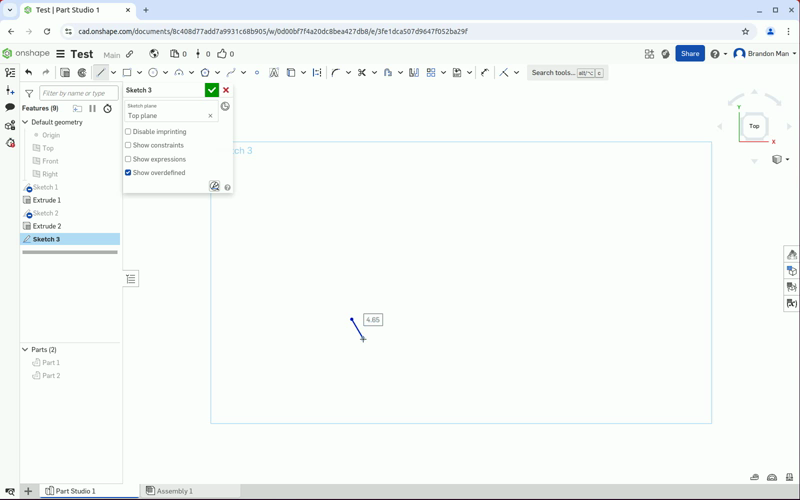
mouse_move(393, 338)
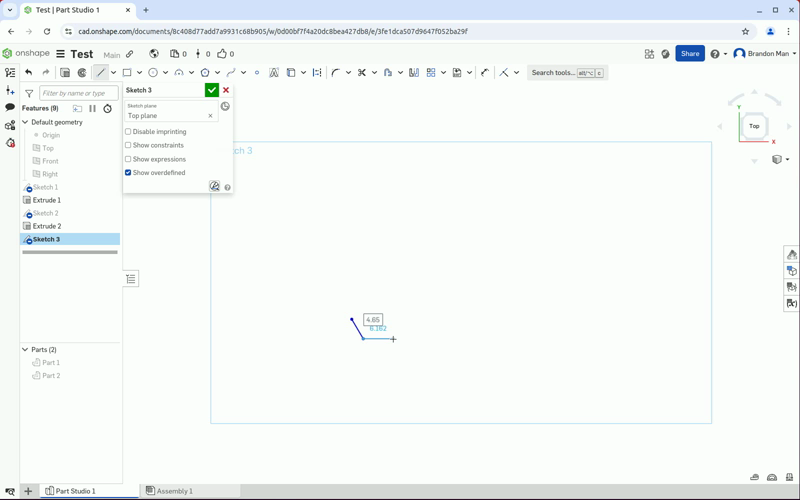
mouse_move(374, 358)
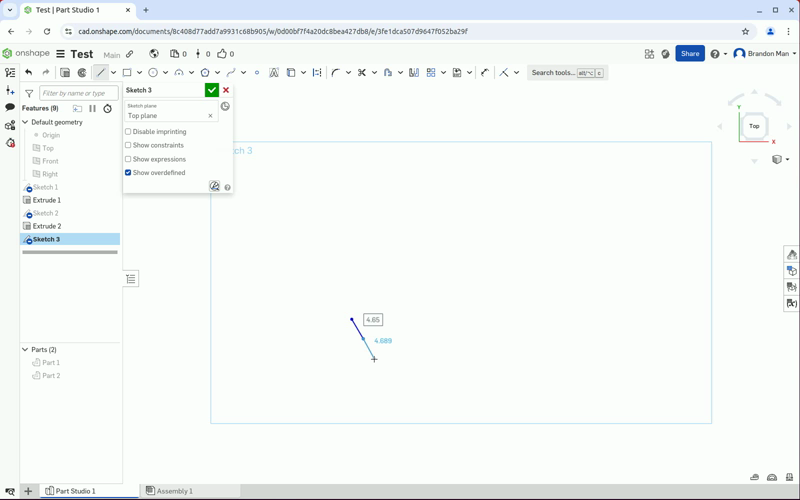
click(374, 358)
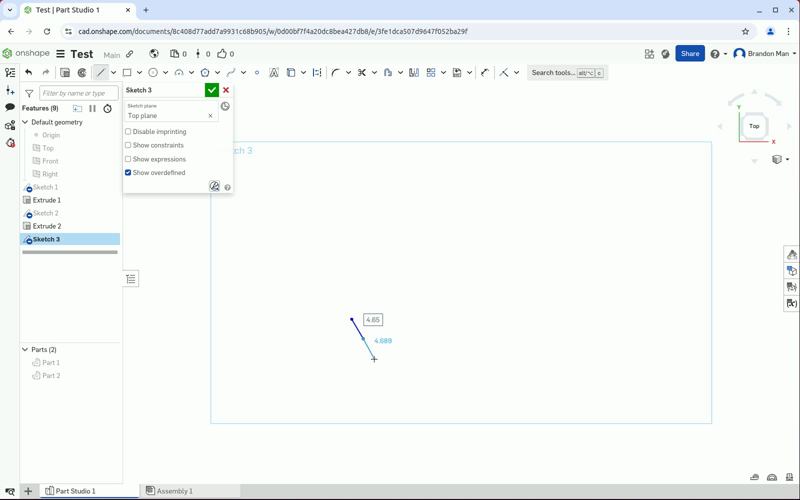
key_up(shift)
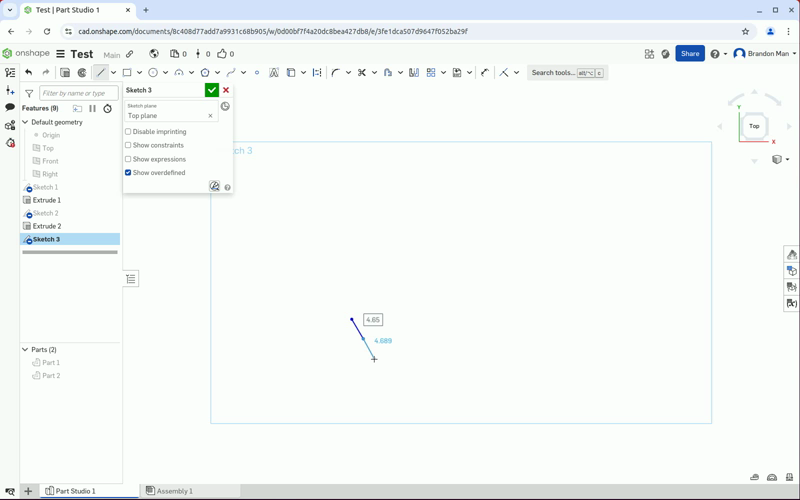
key_down(shift)
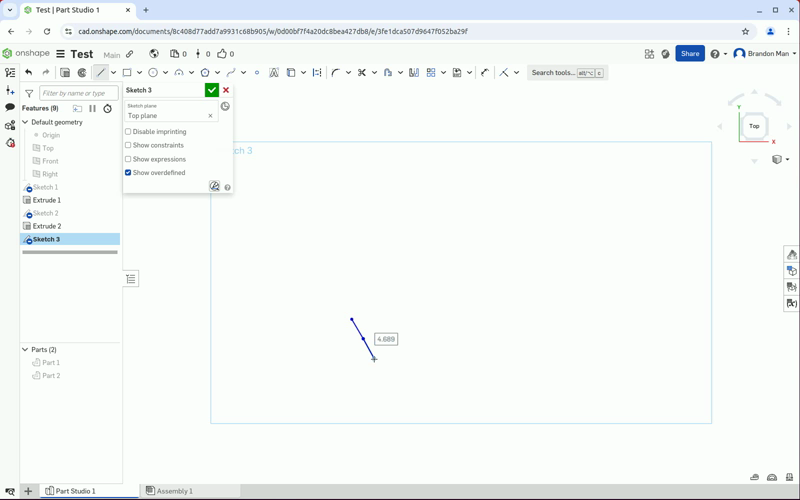
mouse_move(404, 358)
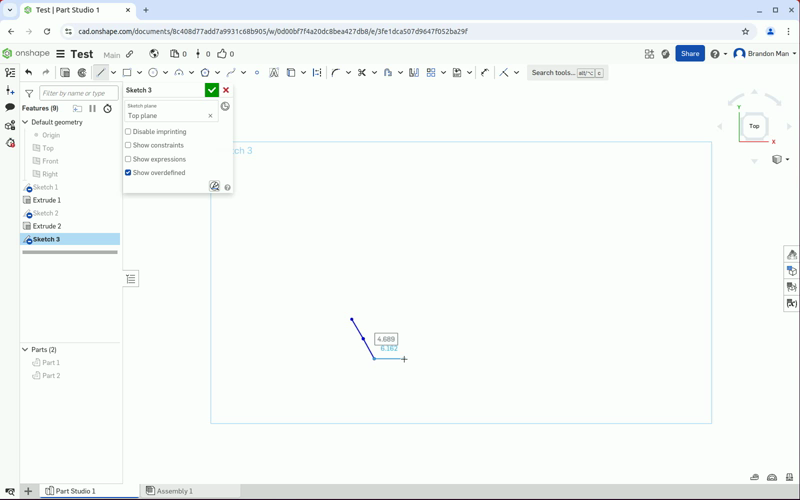
mouse_move(409, 338)
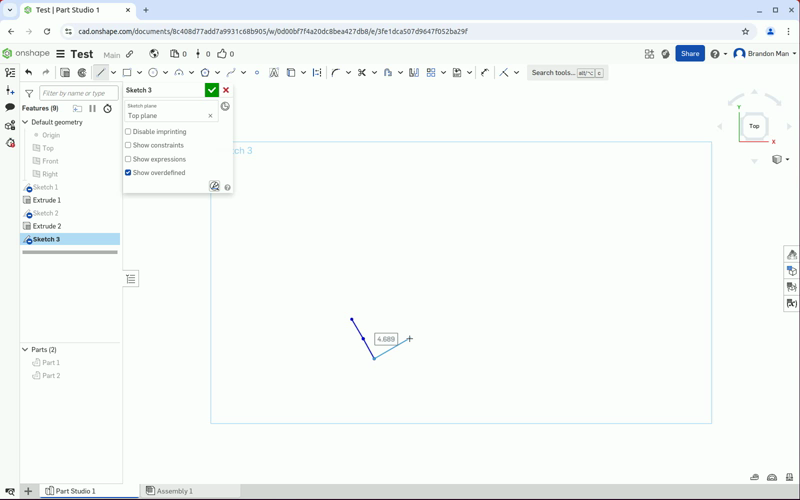
click(409, 338)
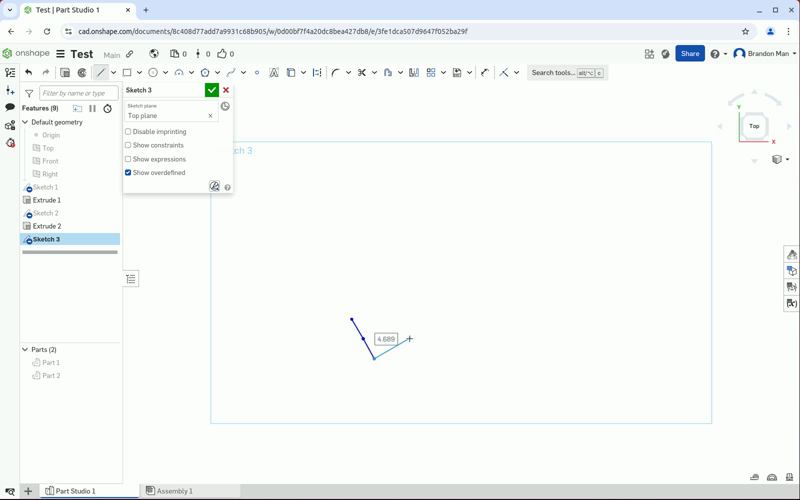
key_up(shift)
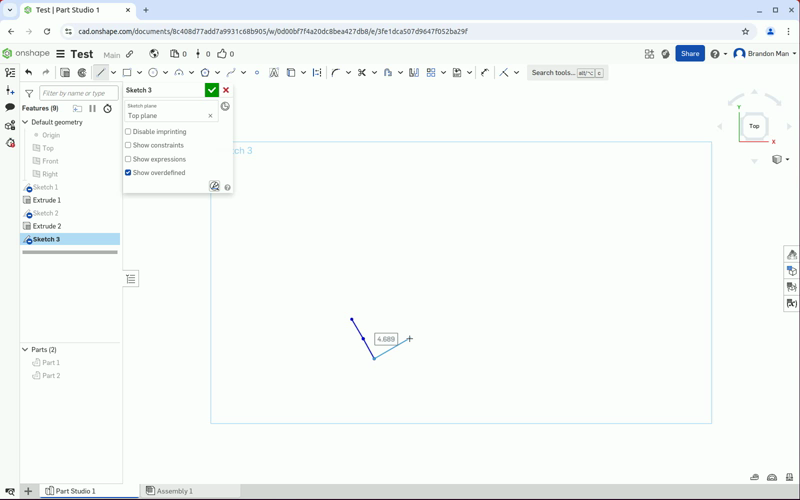
key(esc)
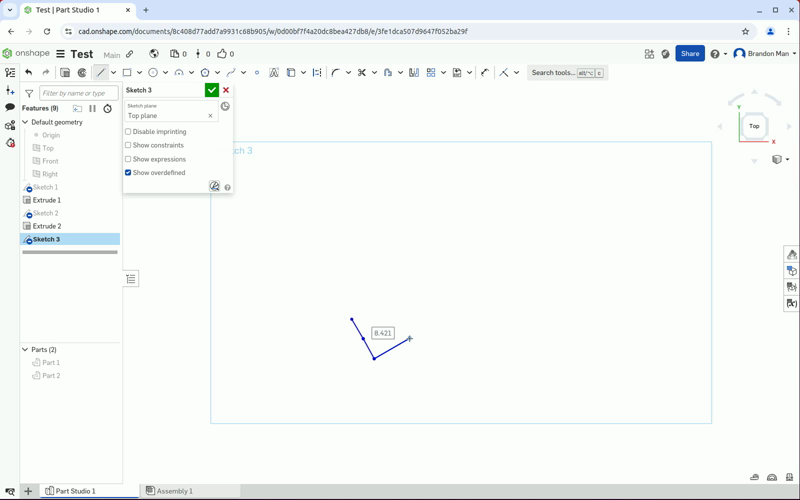
key(a)
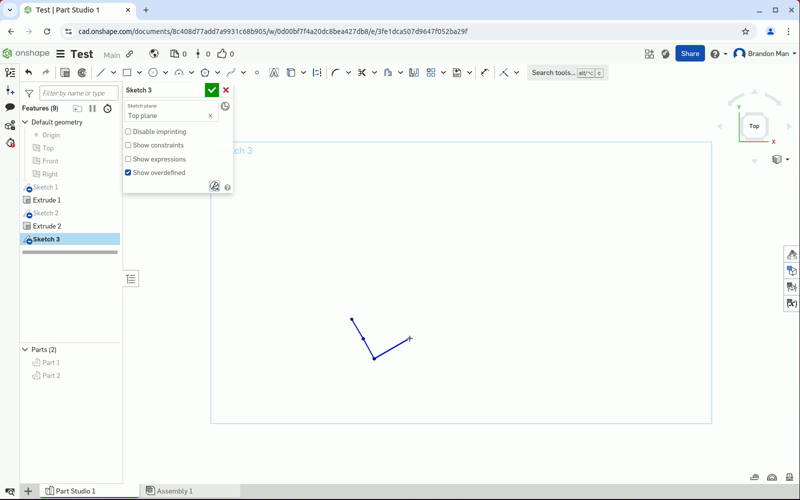
mouse_move(409, 338)
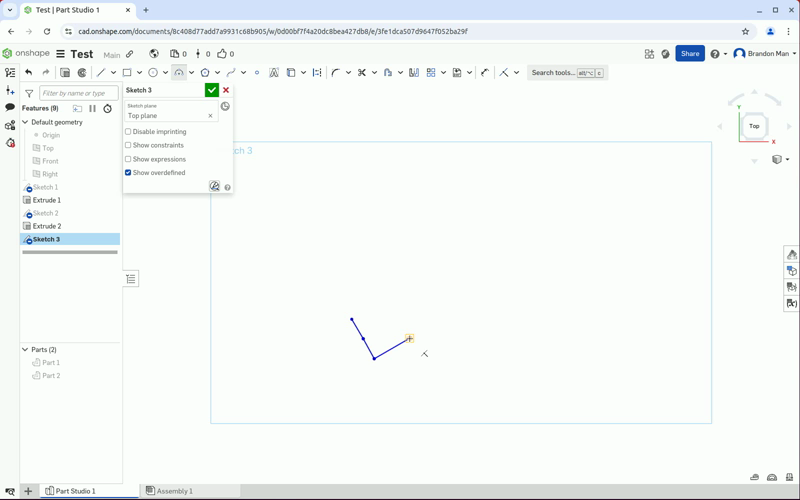
click(409, 338)
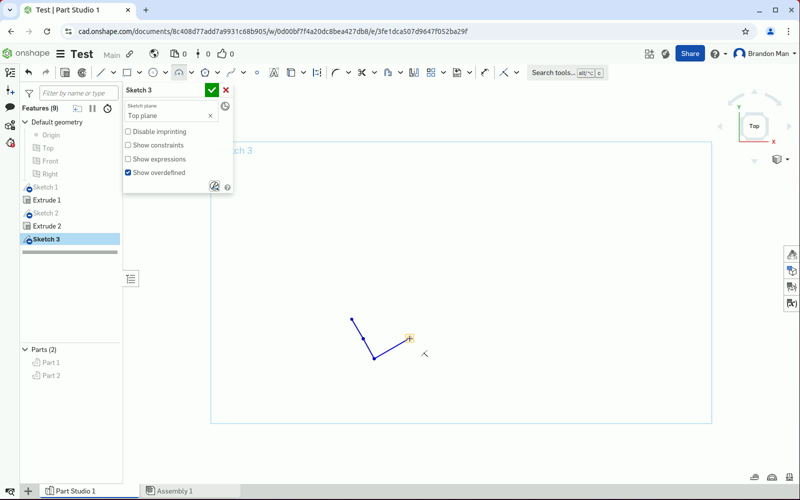
key_down(shift)
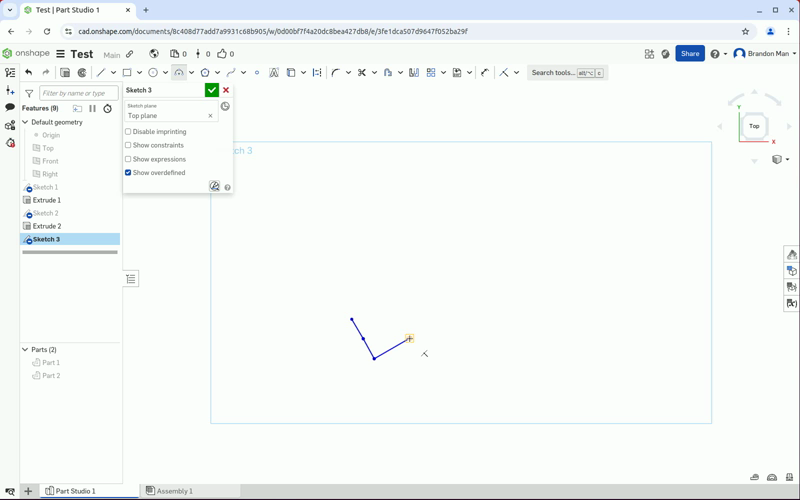
mouse_move(387, 299)
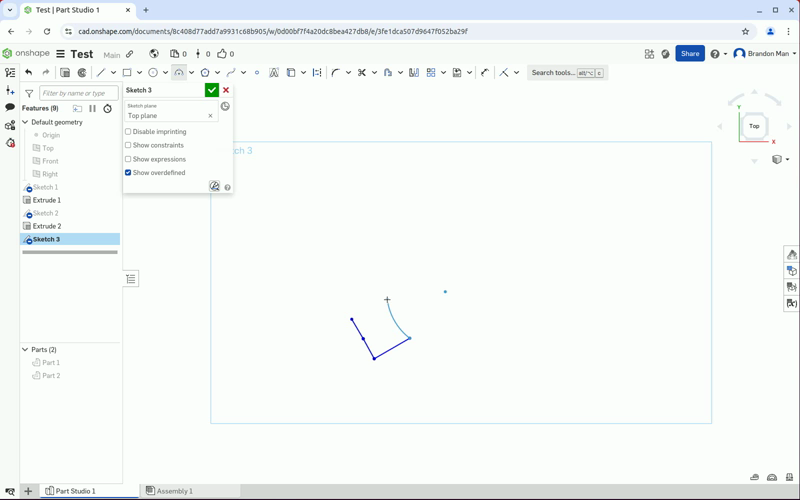
click(387, 299)
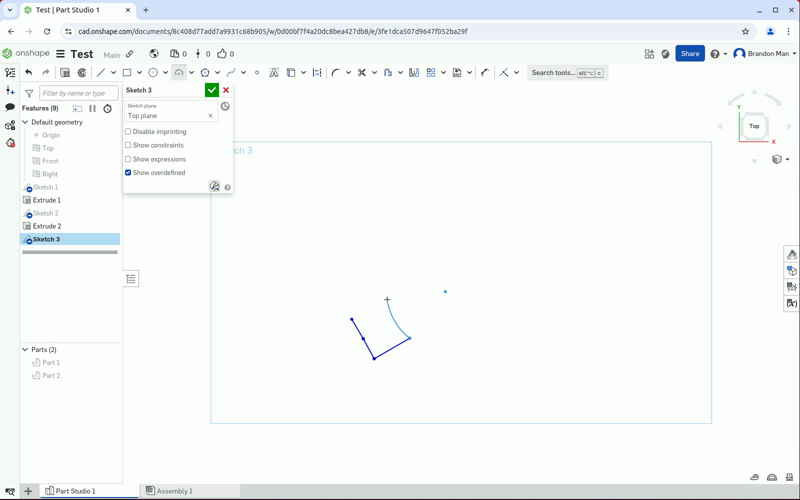
mouse_move(395, 320)
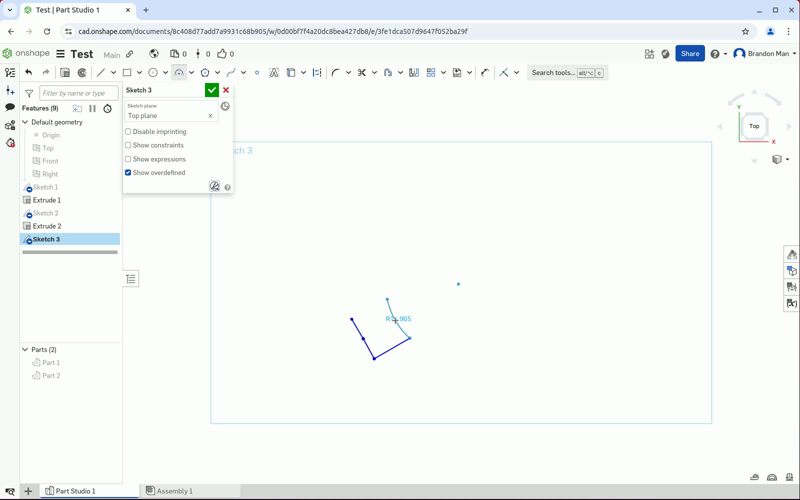
click(395, 320)
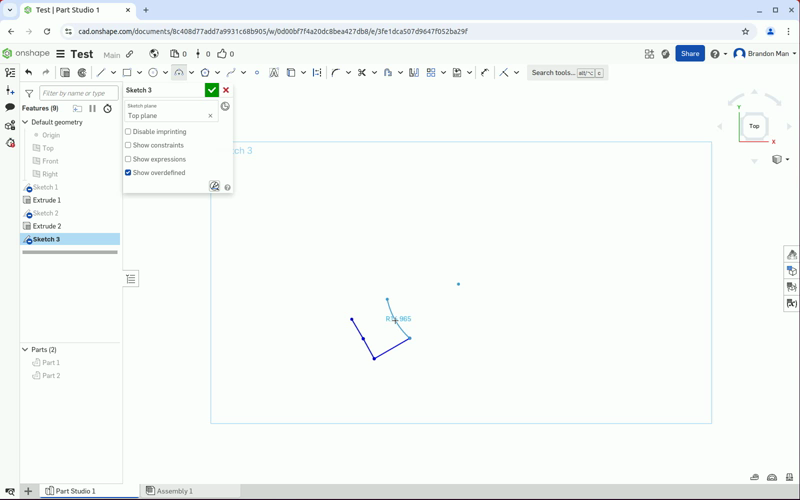
key_up(shift)
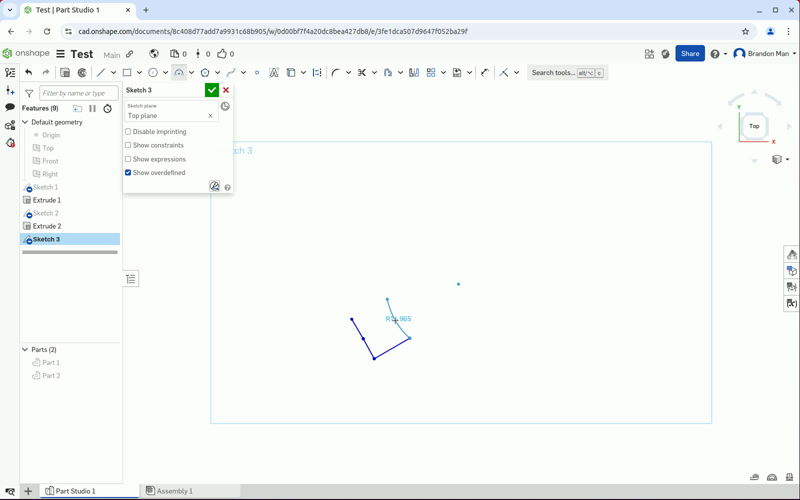
key(esc)
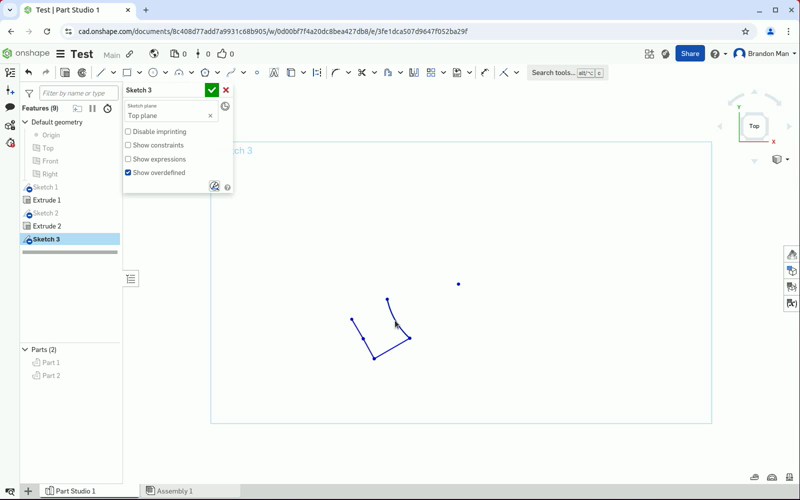
key(l)
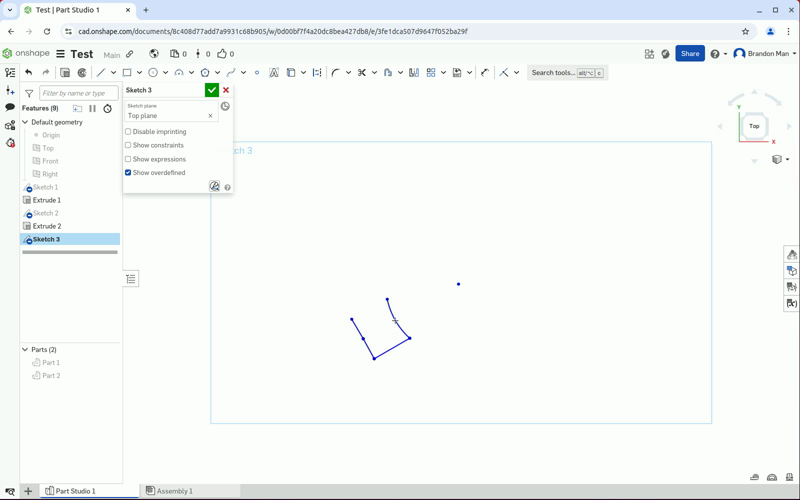
mouse_move(387, 299)
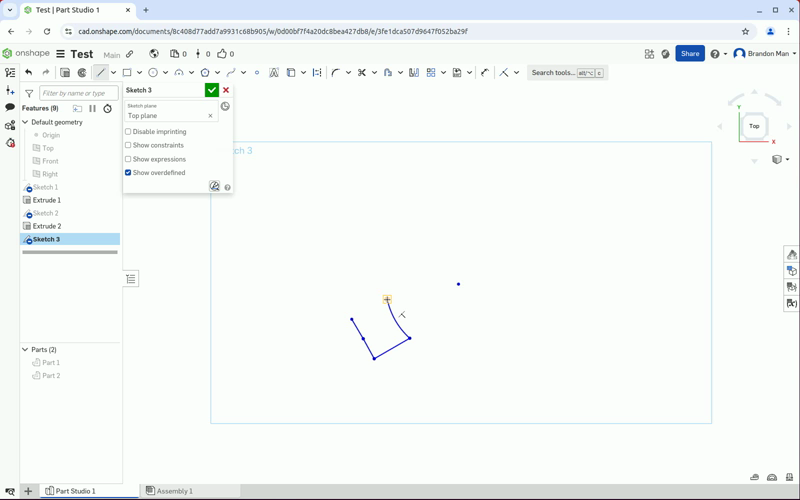
click(387, 299)
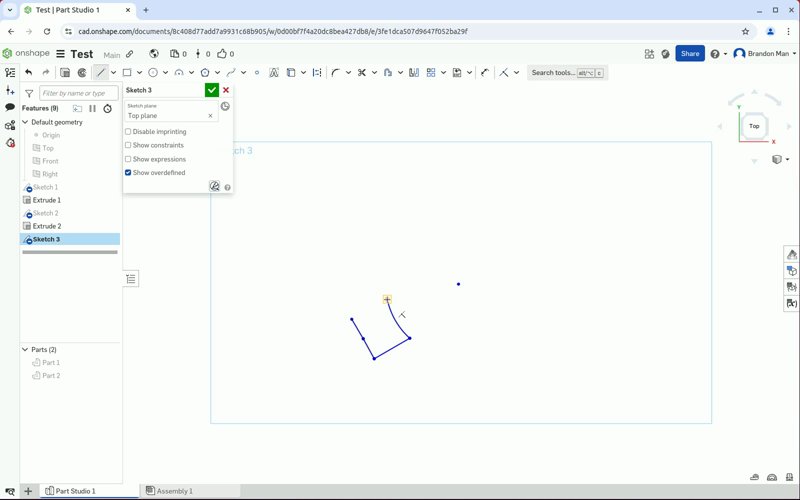
mouse_move(417, 299)
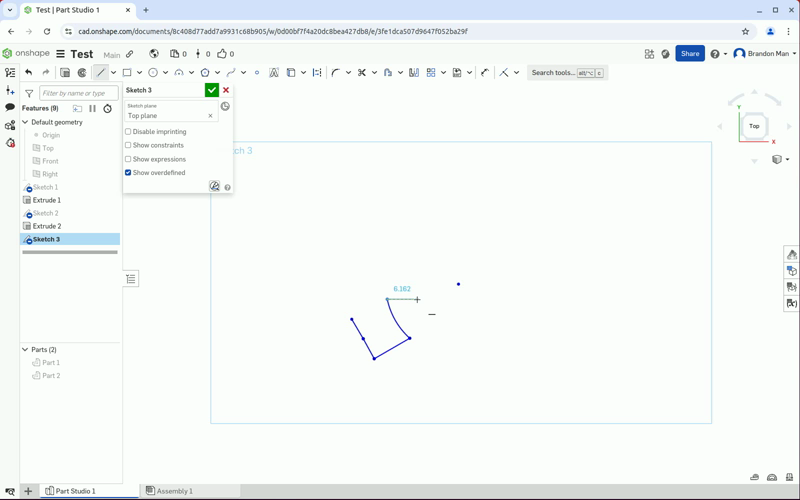
key_down(shift)
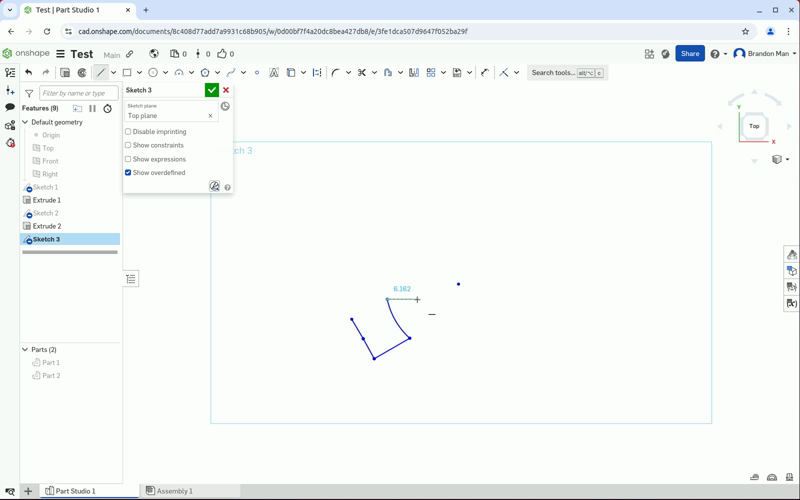
mouse_move(351, 319)
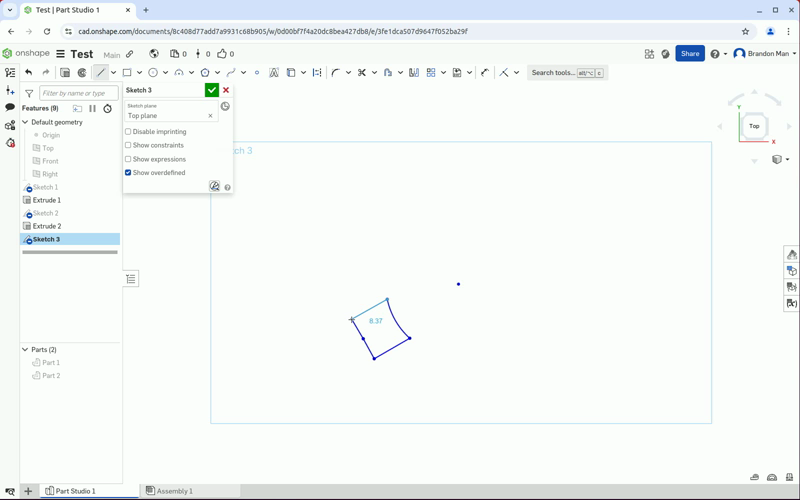
key_up(shift)
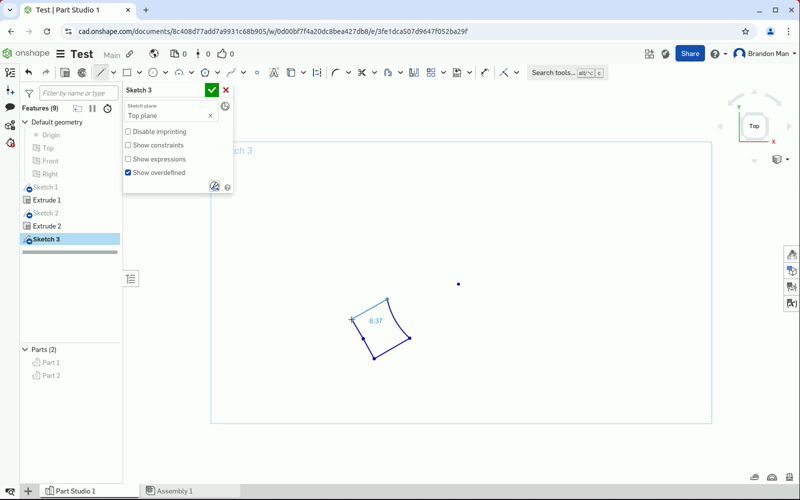
click(351, 319)
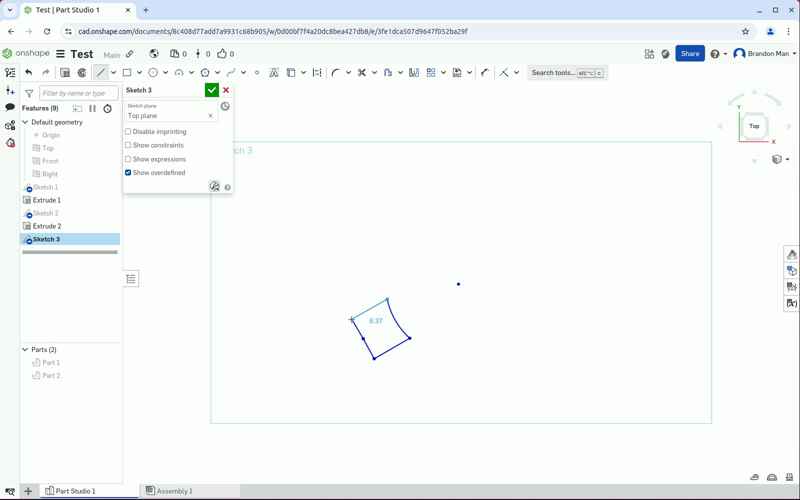
key(esc)
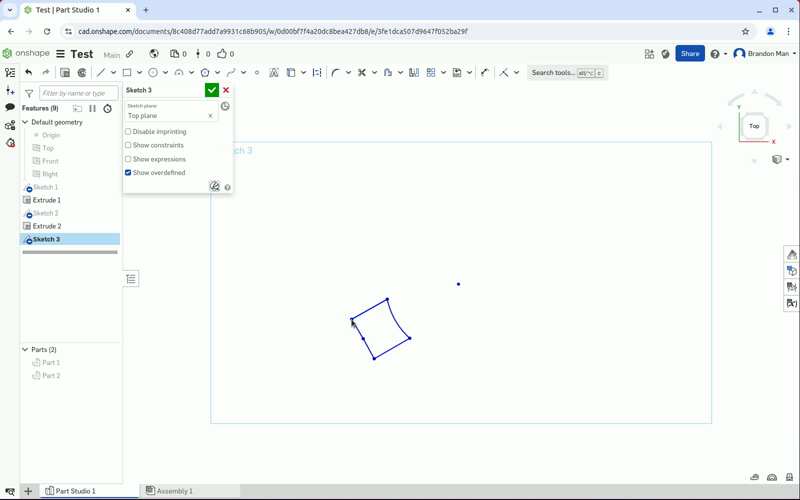
mouse_move(367, 328)
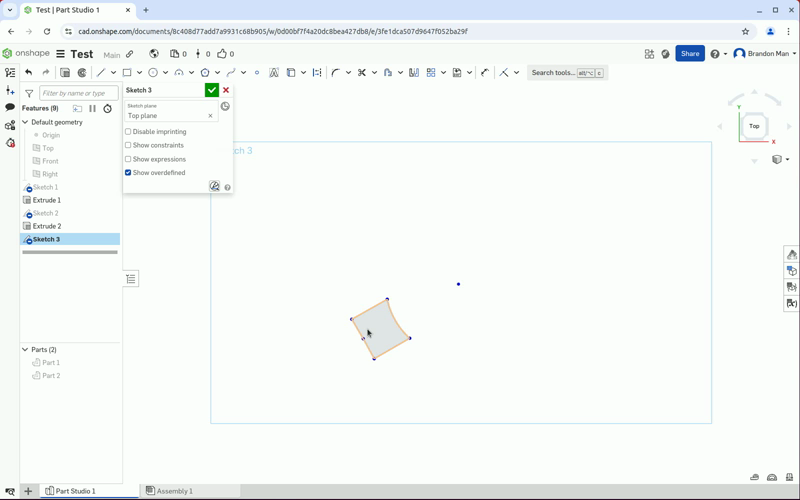
scroll(6)
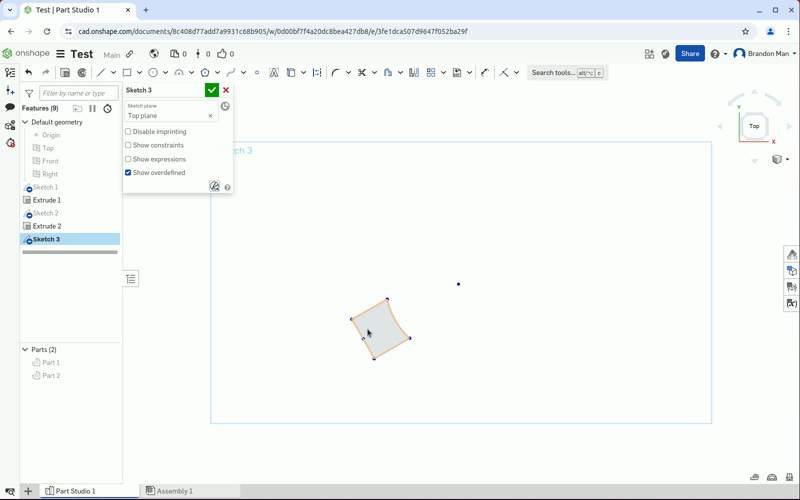
scroll(6)
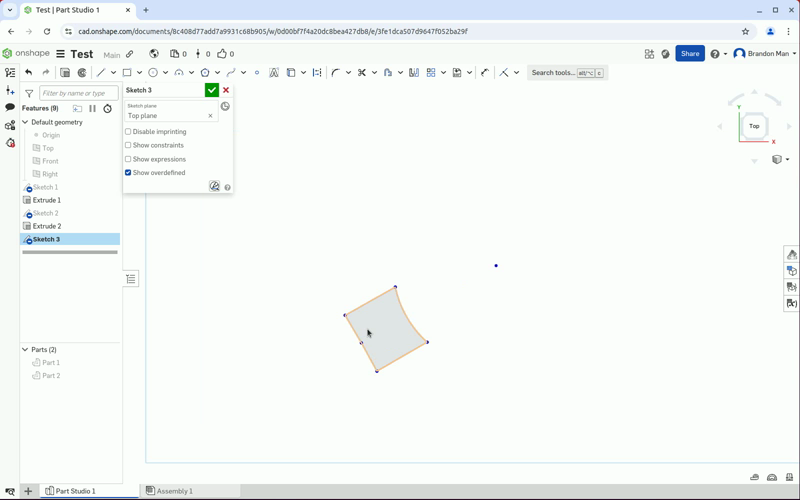
scroll(6)
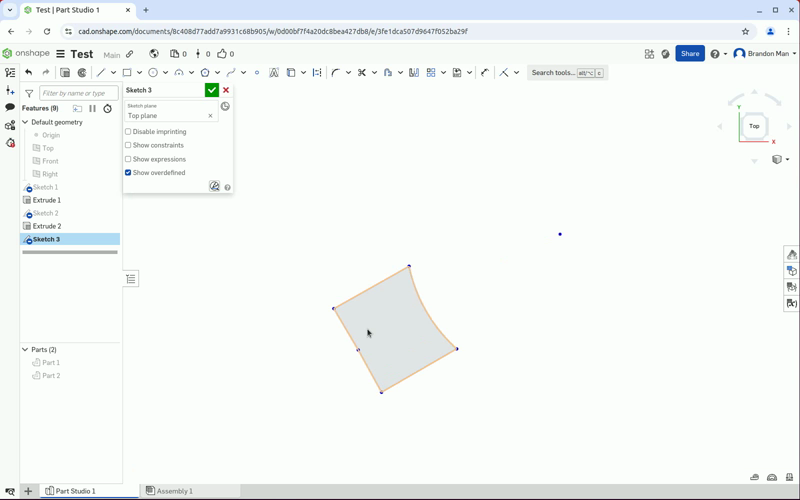
scroll(6)
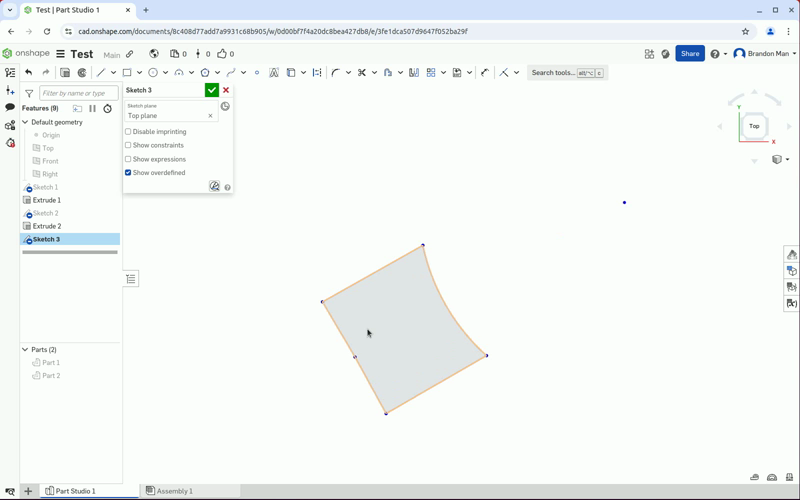
scroll(6)
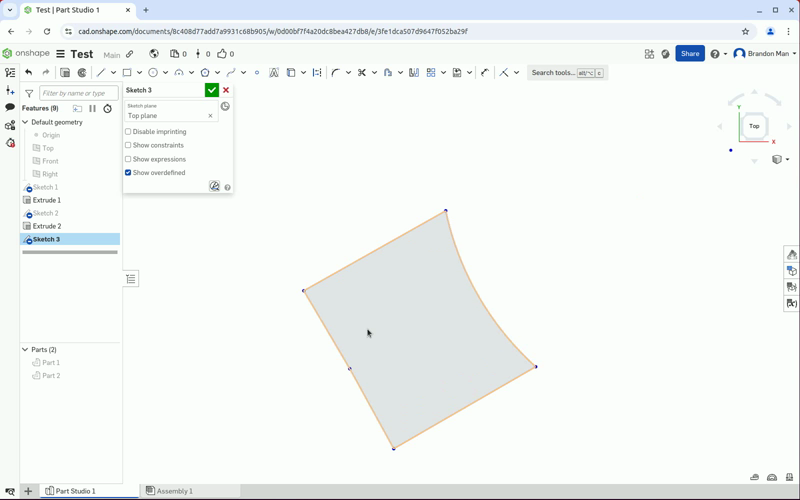
scroll(6)
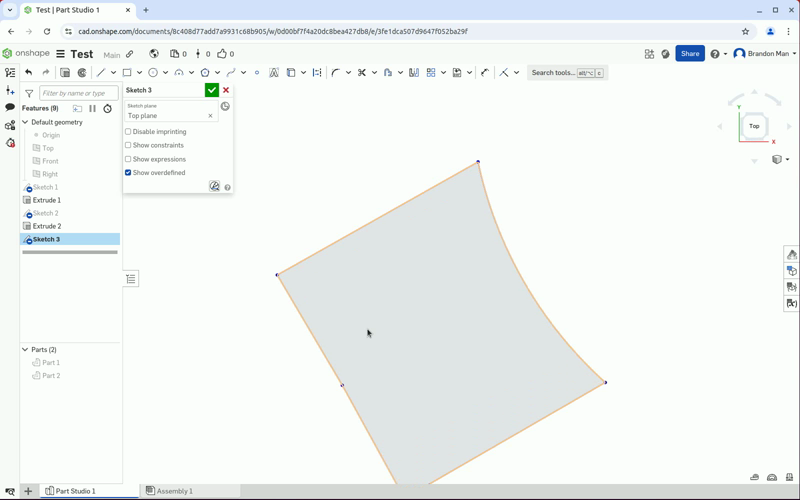
scroll(6)
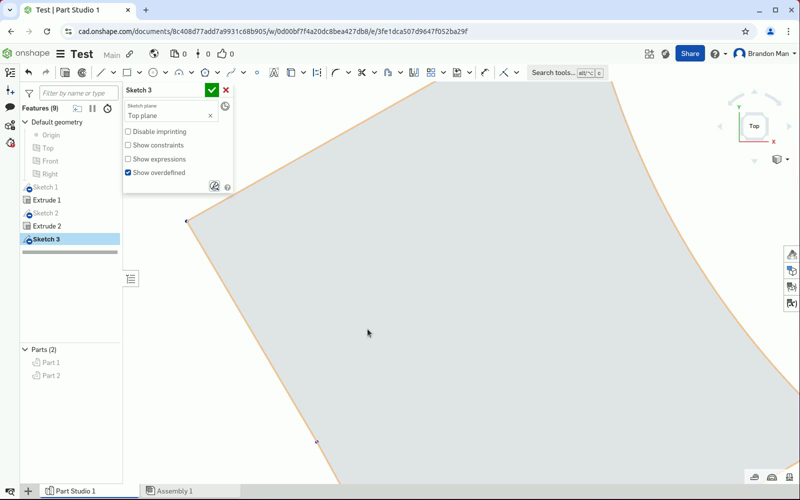
click(367, 328)
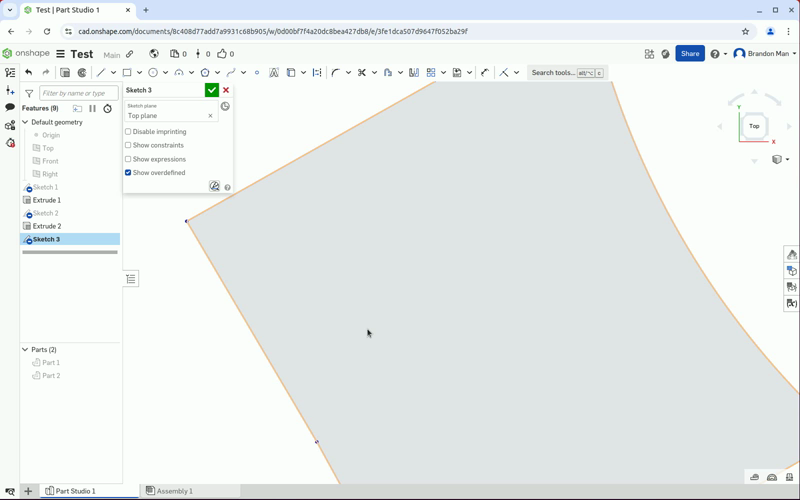
scroll(-6)
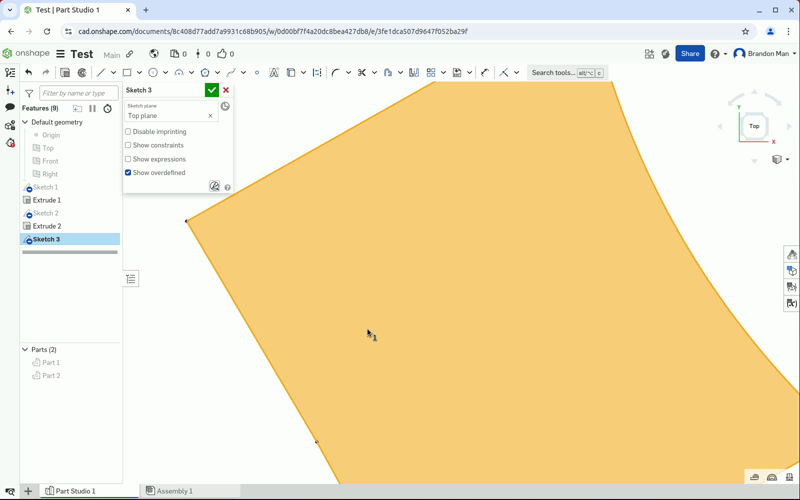
scroll(-6)
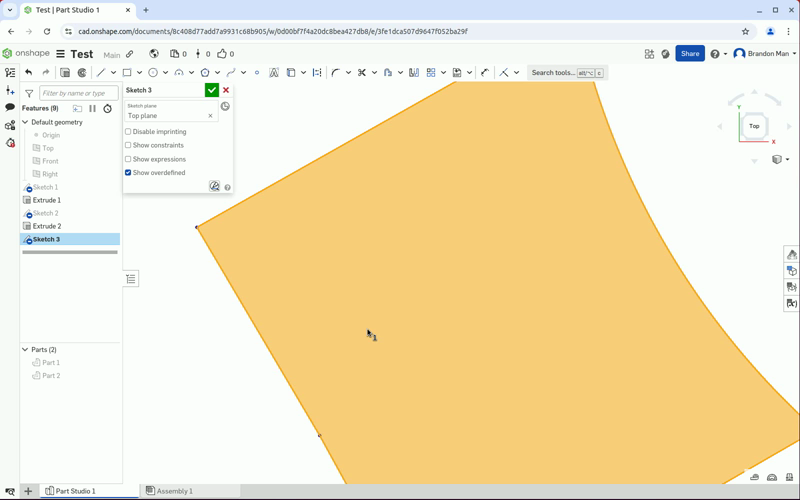
scroll(-6)
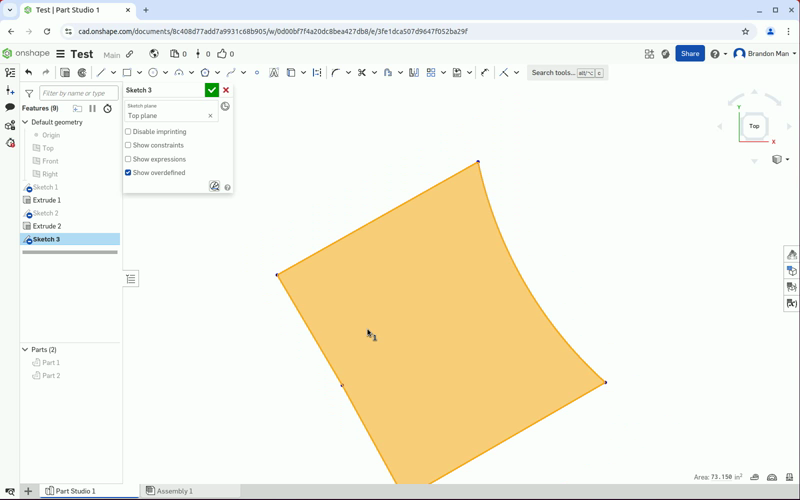
scroll(-6)
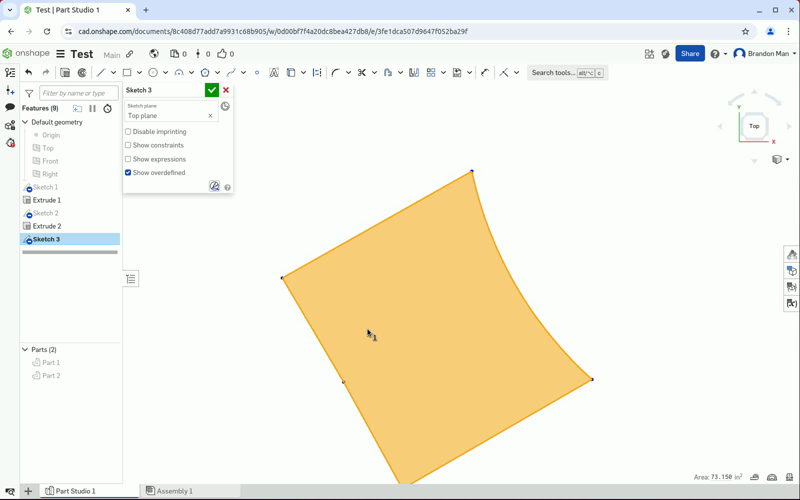
scroll(-6)
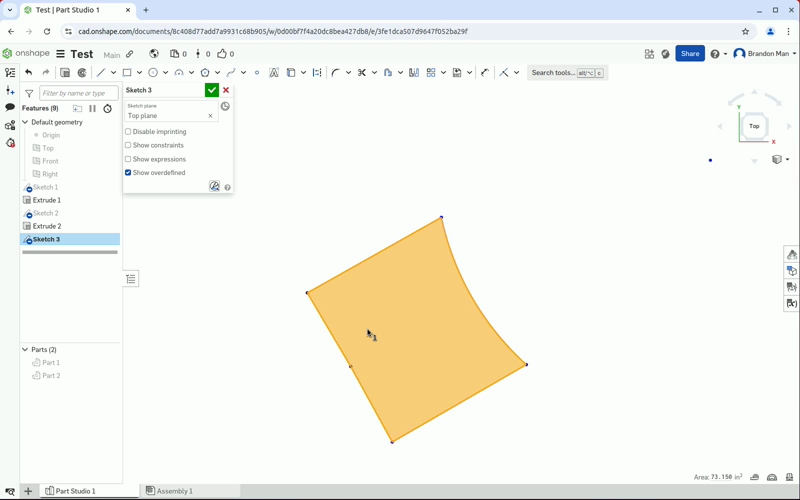
scroll(-6)
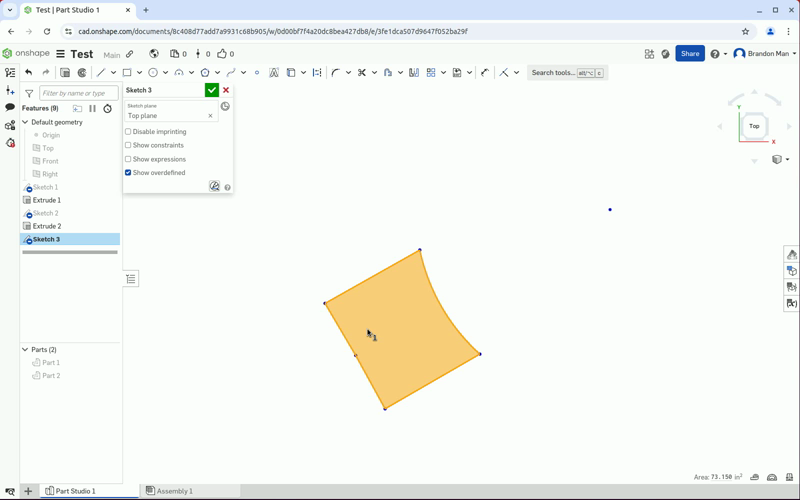
scroll(-6)
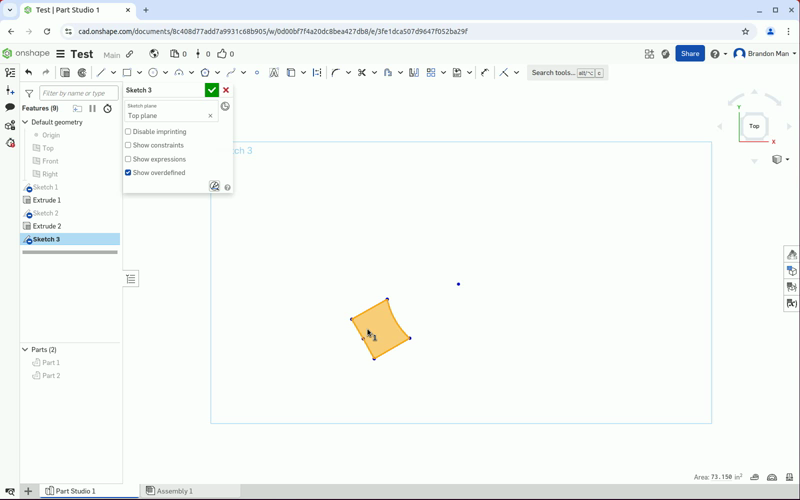
mouse_move(73, 352)
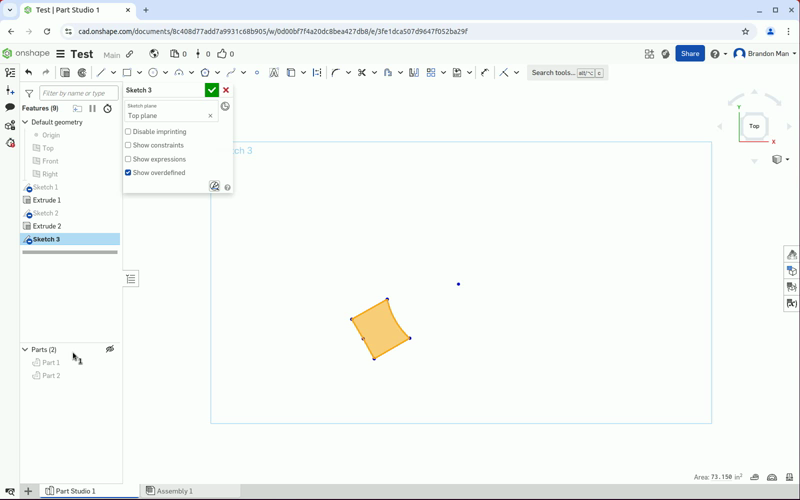
key(shift+y)
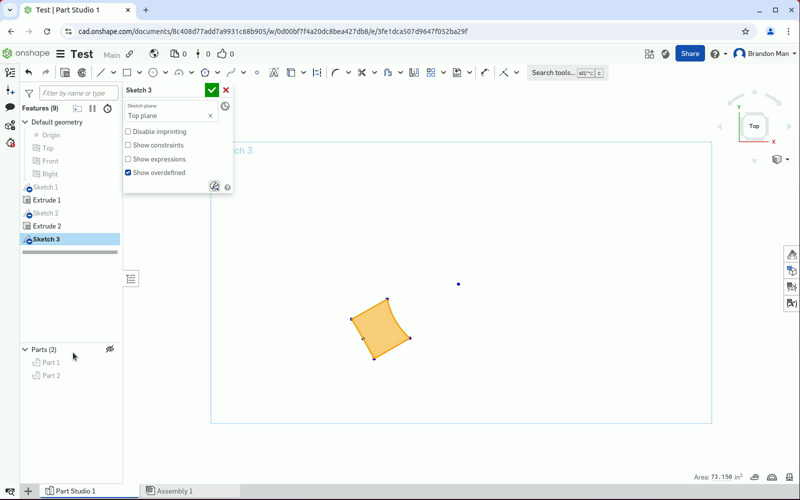
key(shift+e)
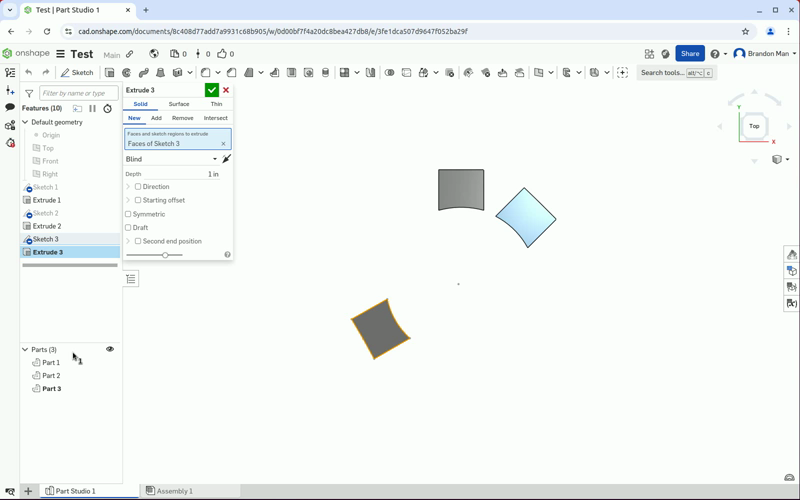
mouse_move(143, 106)
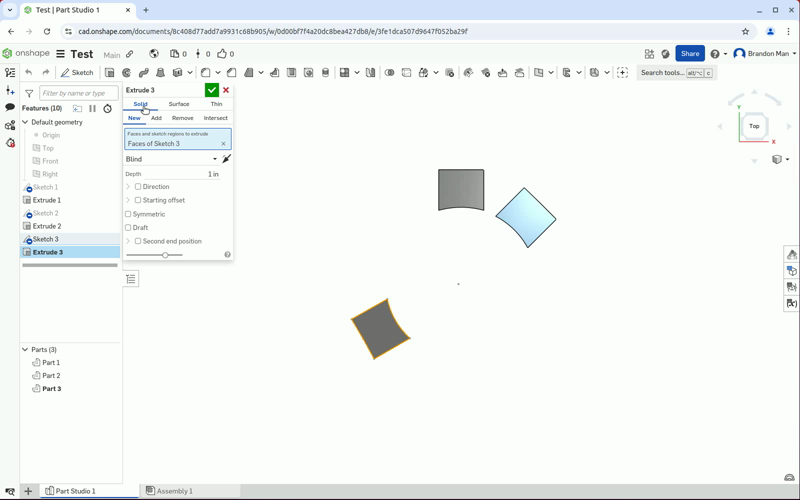
click(143, 106)
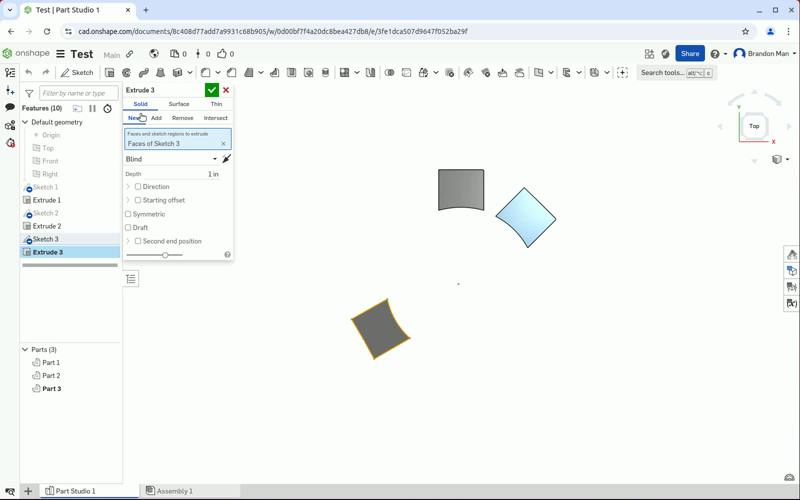
mouse_move(137, 120)
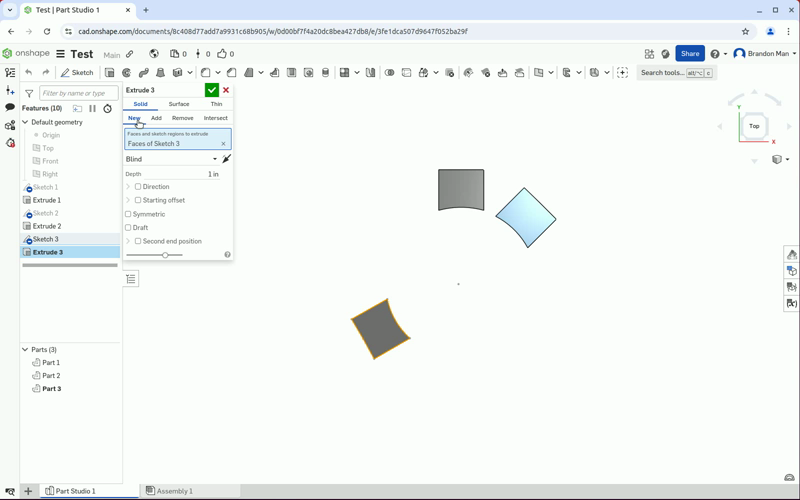
click(137, 120)
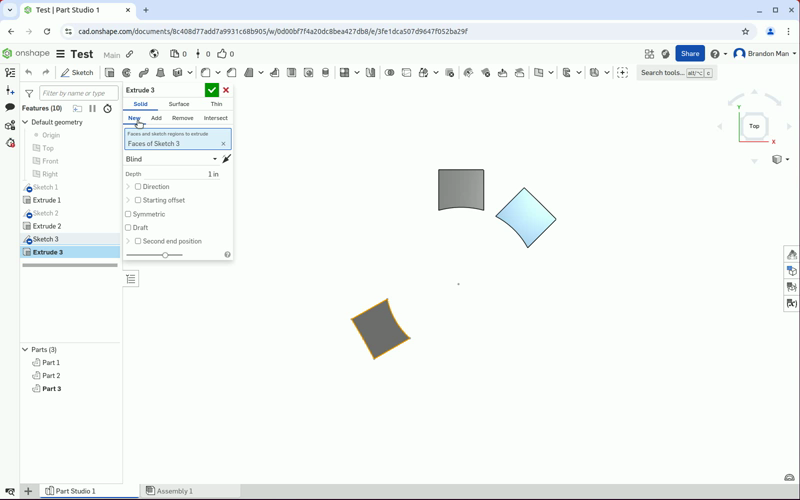
key(tab, 4)
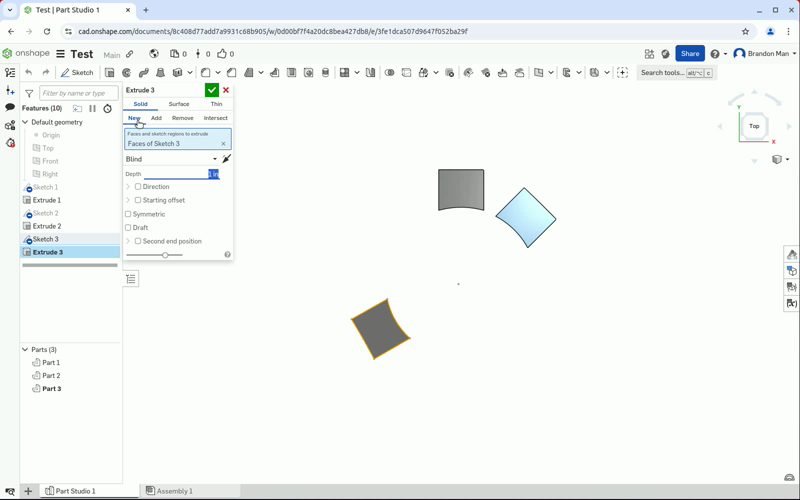
text(6.018)
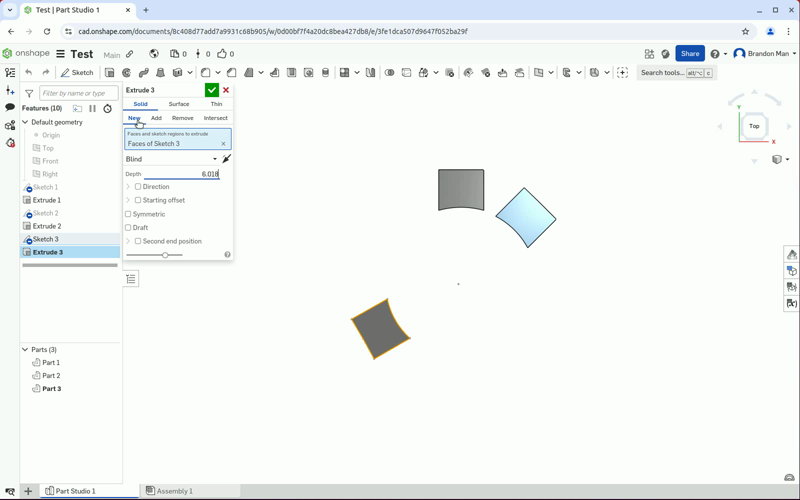
key(enter)
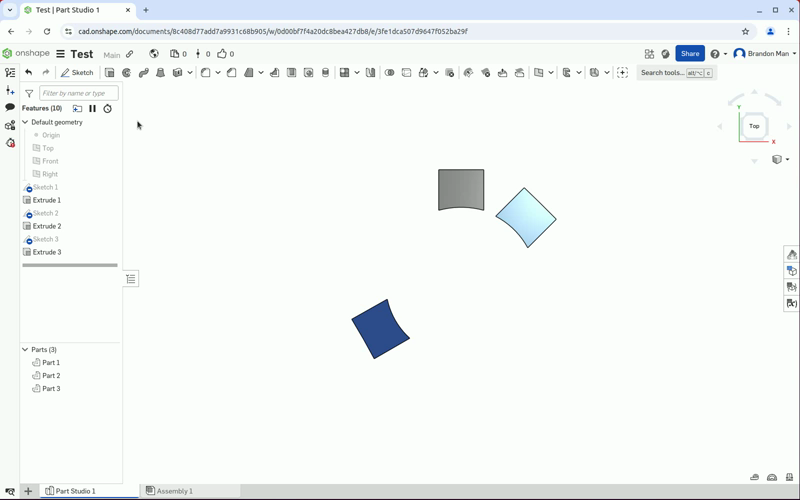
key(shift+h)
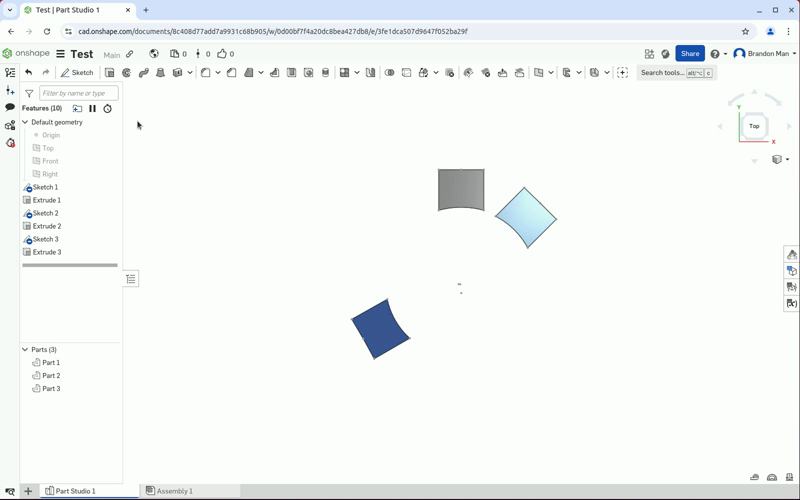
key(shift+h)
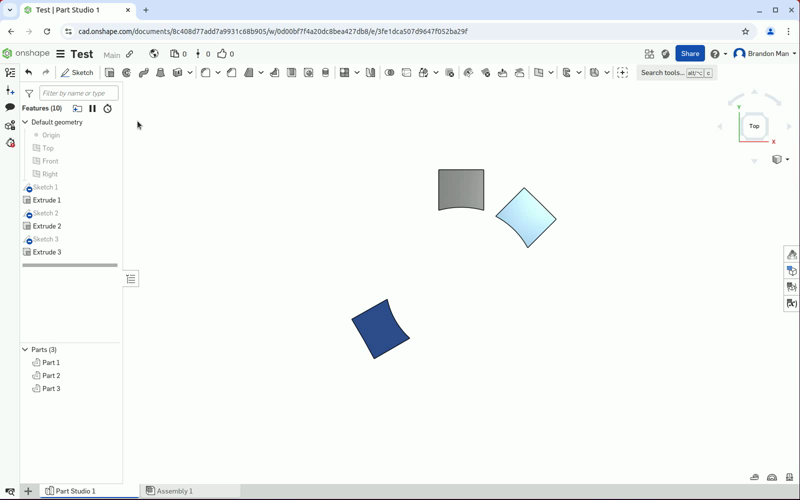
mouse_move(73, 189)
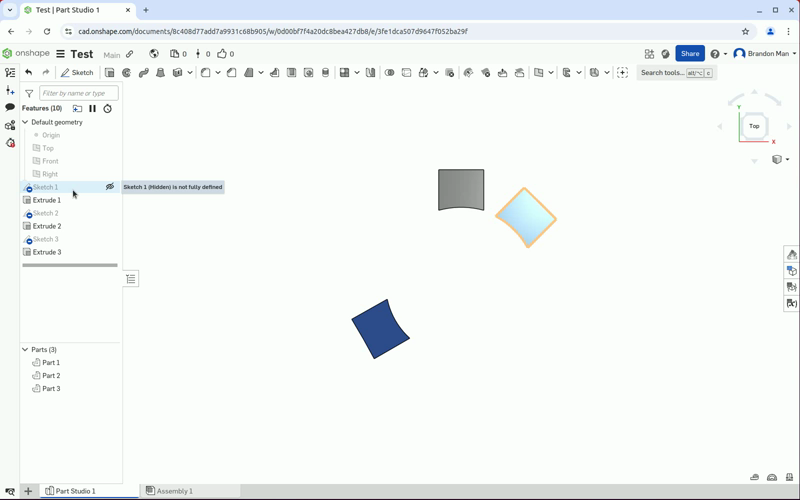
click(73, 189)
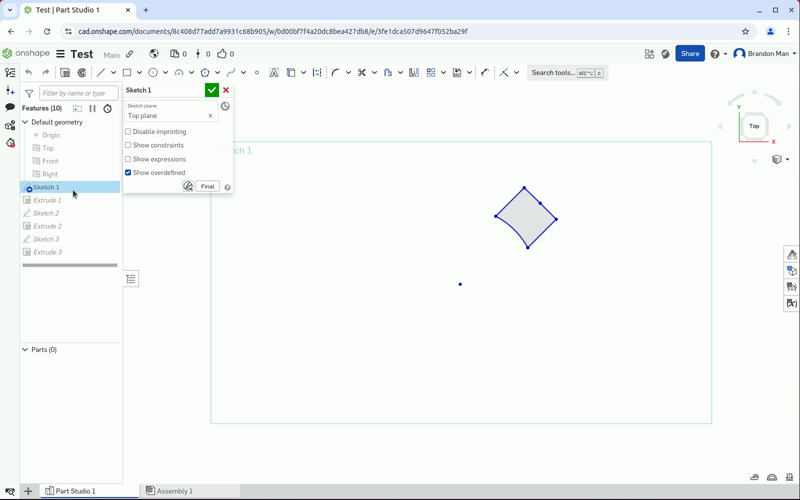
mouse_move(229, 92)
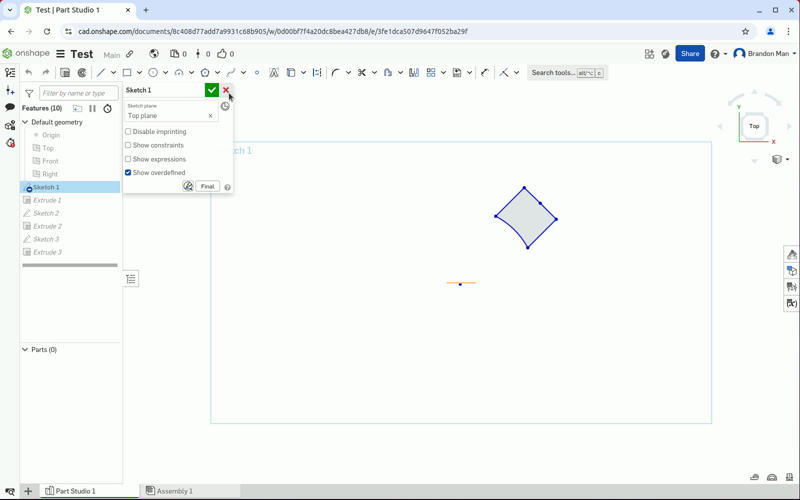
click(229, 92)
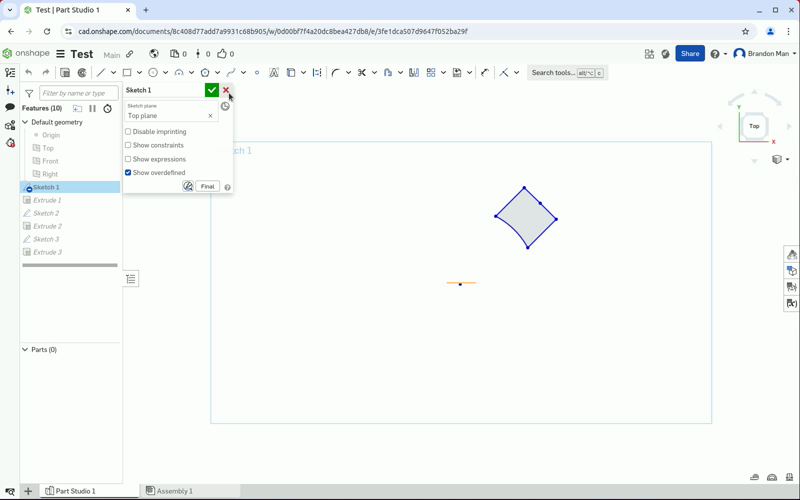
key(shift+s)
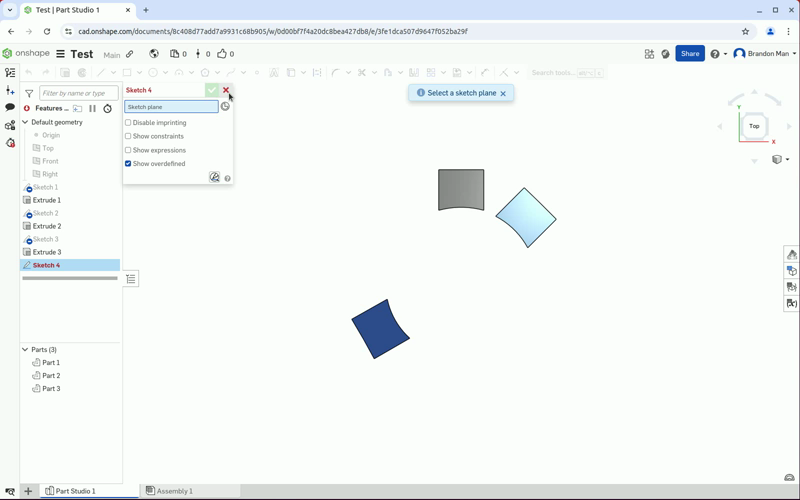
mouse_move(73, 150)
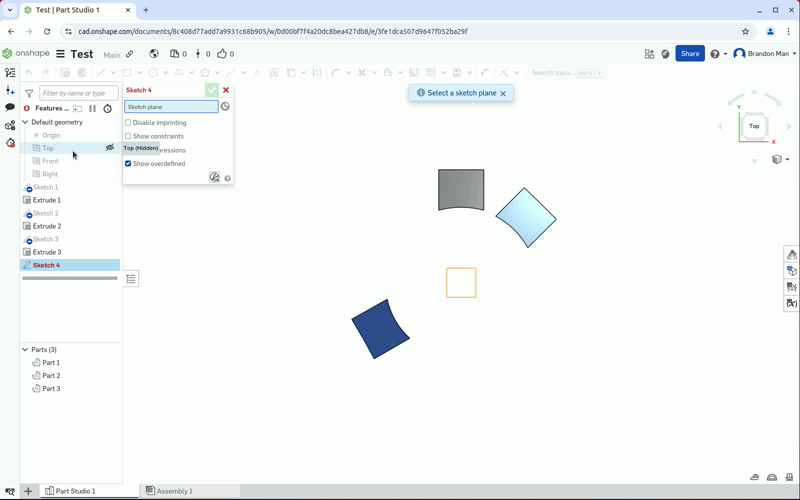
click(73, 150)
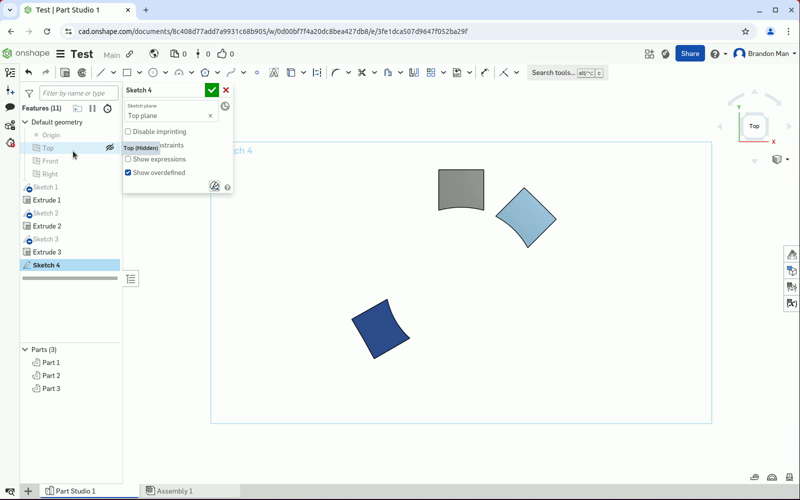
mouse_move(73, 352)
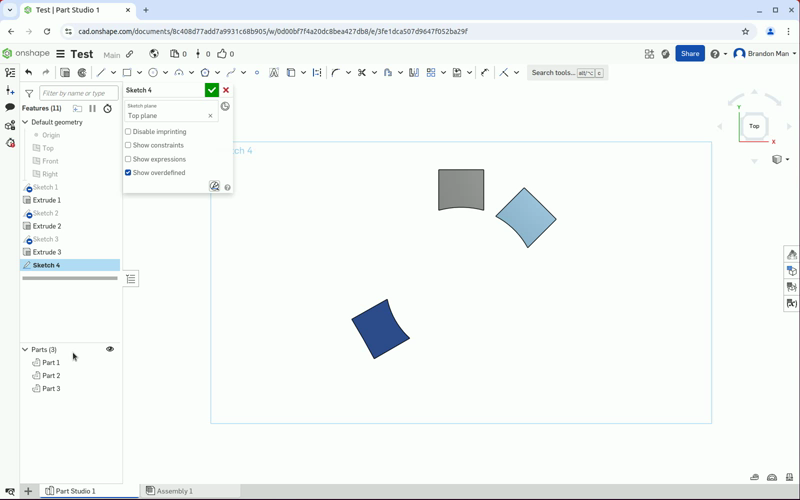
key(y)
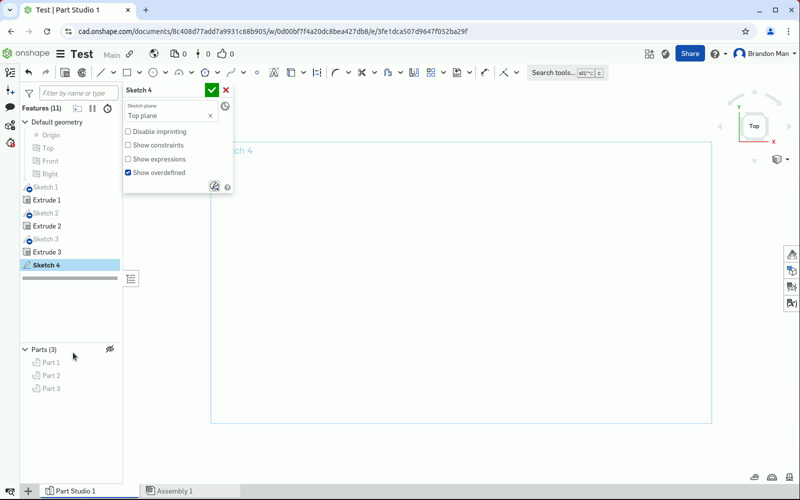
key(l)
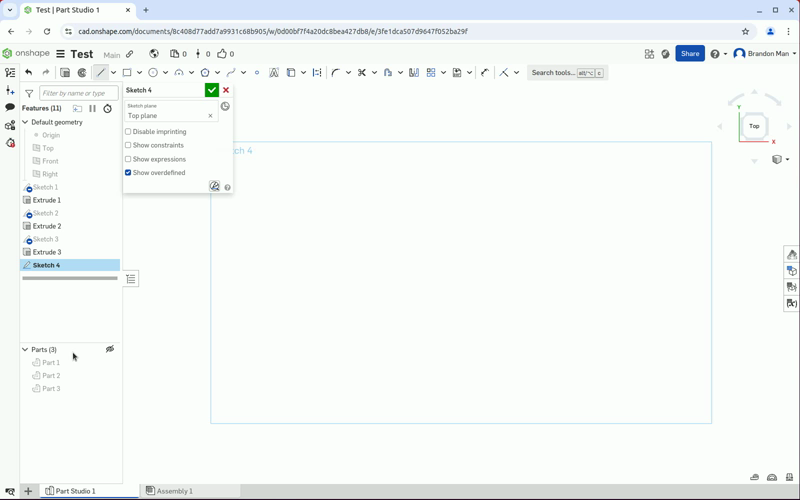
key_down(shift)
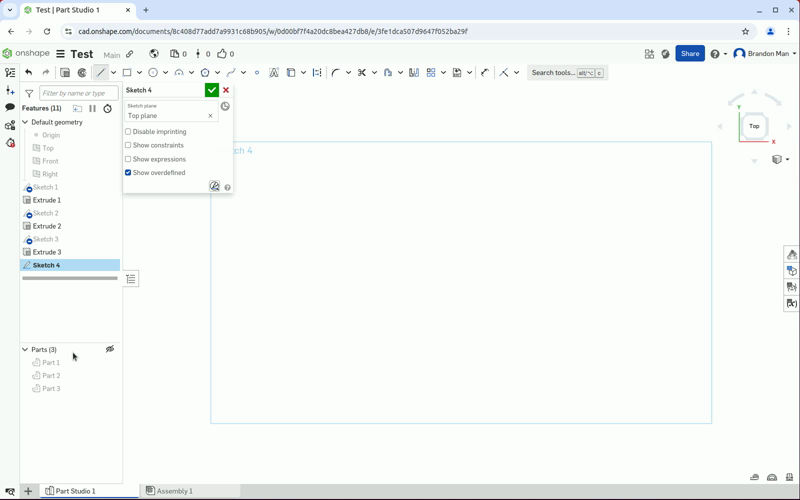
mouse_move(438, 395)
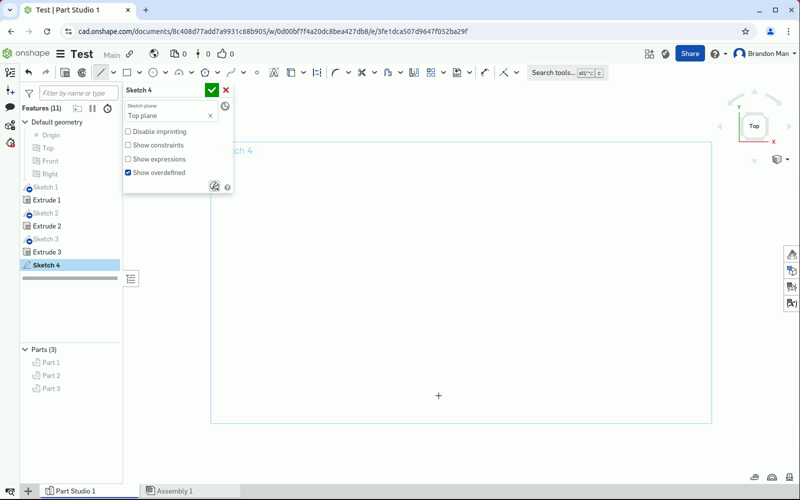
click(438, 395)
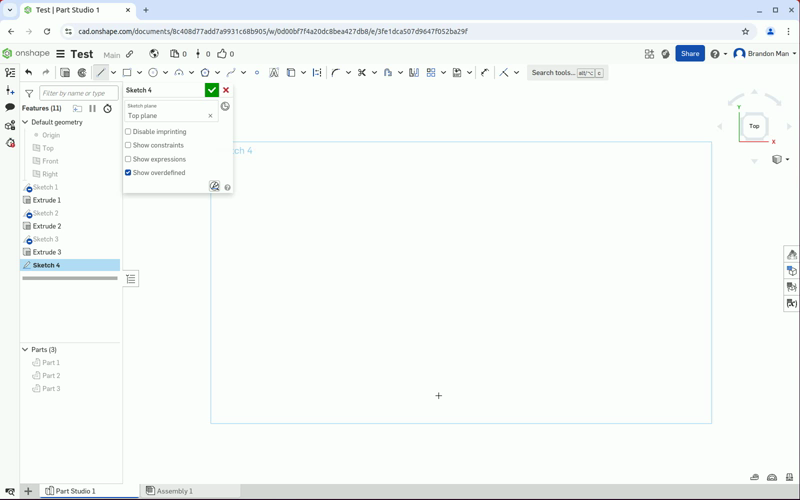
key_up(shift)
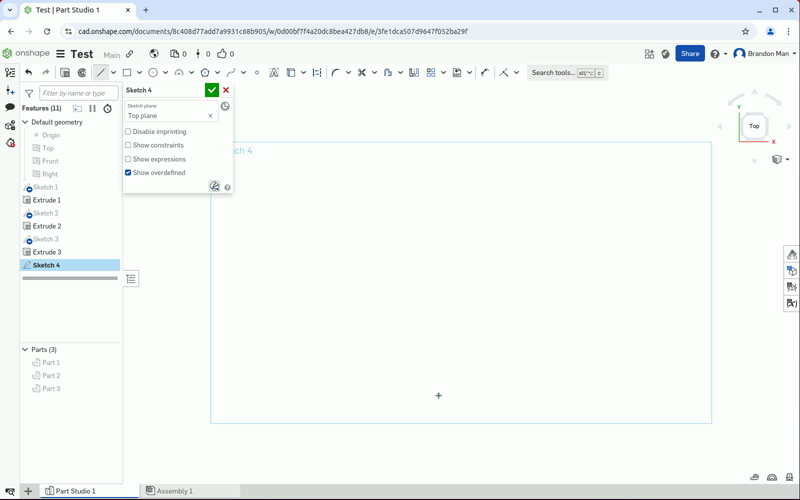
key_down(shift)
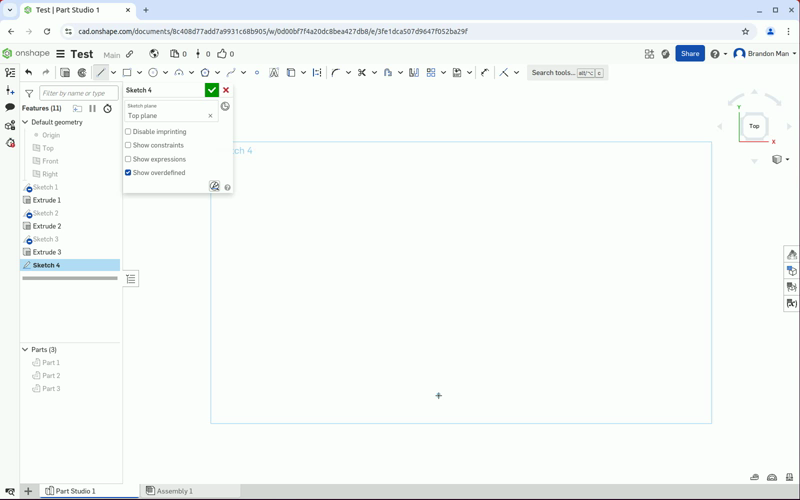
mouse_move(468, 395)
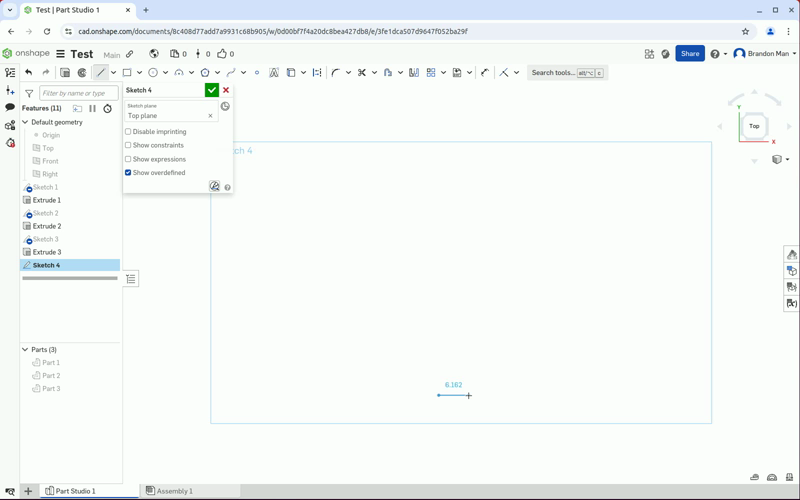
mouse_move(461, 395)
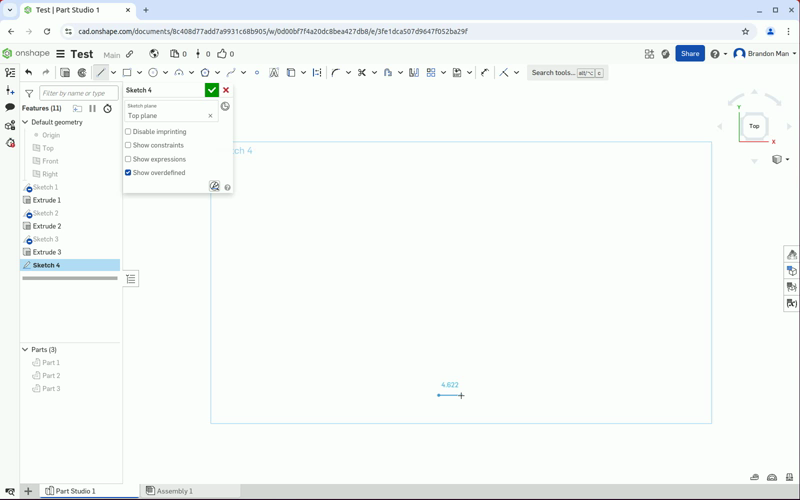
click(461, 395)
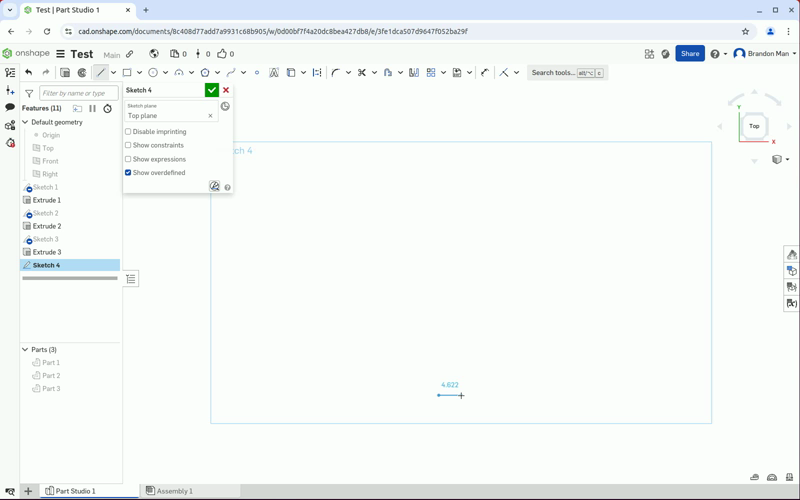
key_up(shift)
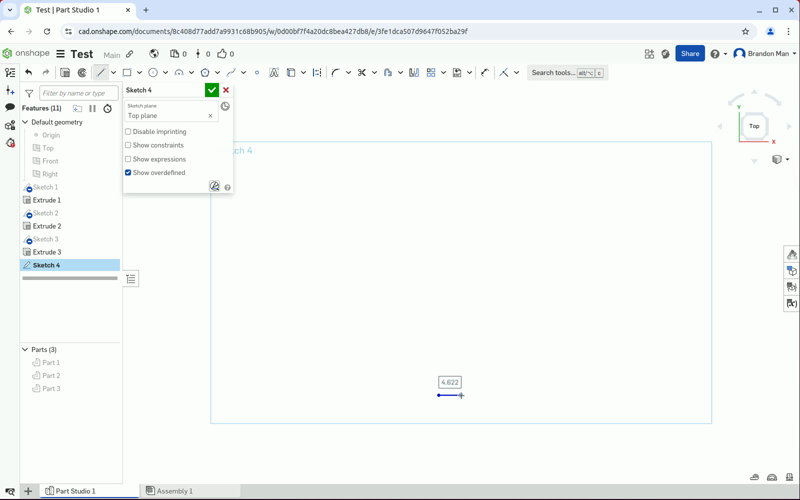
key_down(shift)
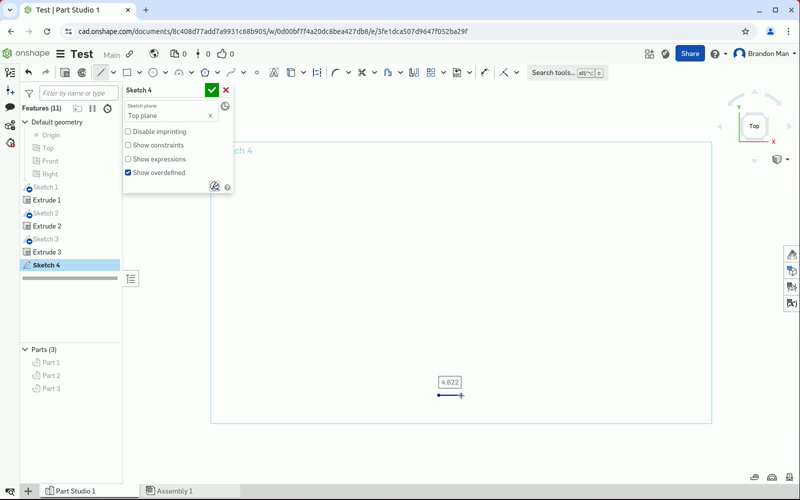
mouse_move(491, 395)
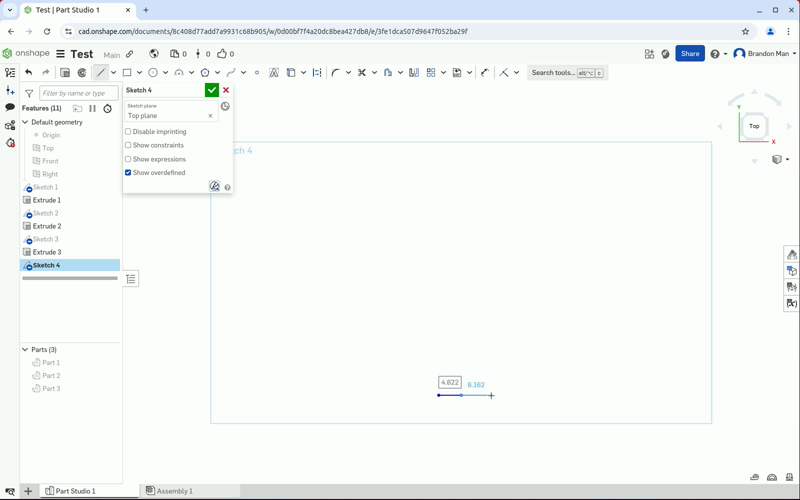
mouse_move(483, 395)
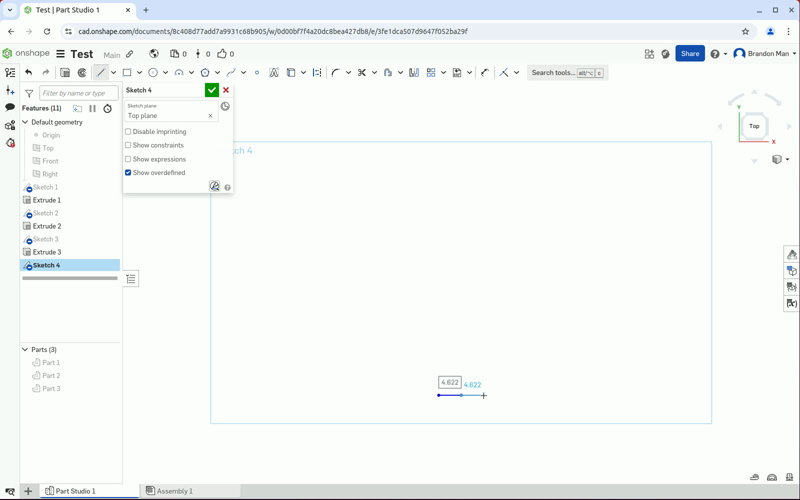
click(483, 395)
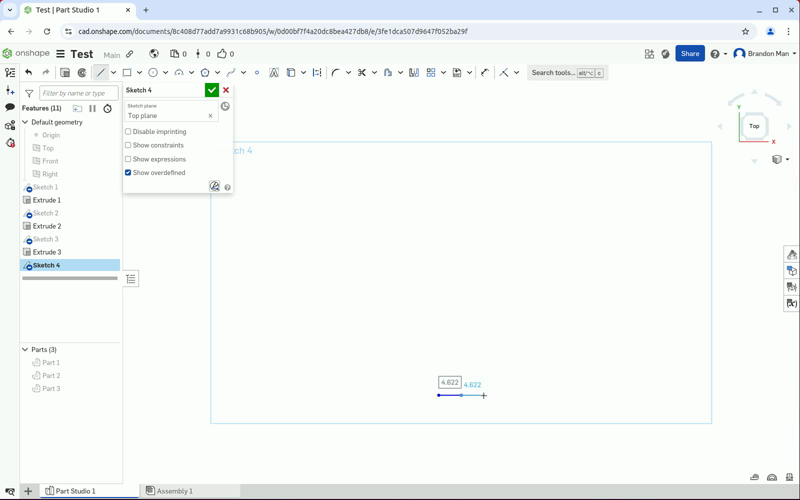
key_up(shift)
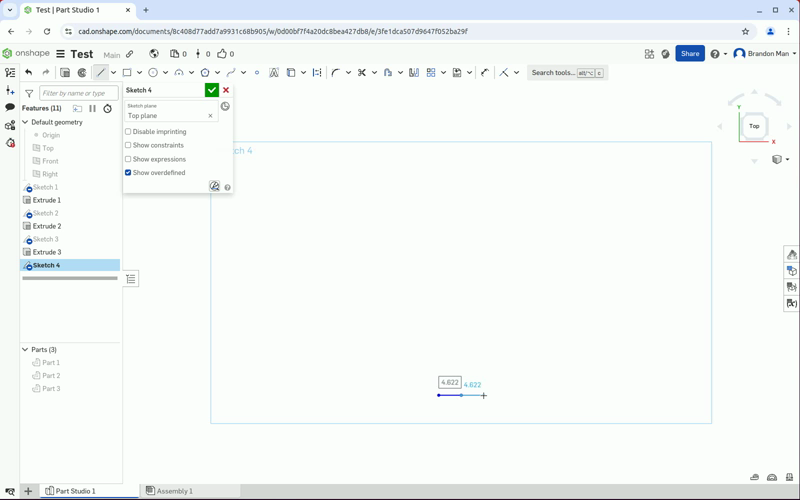
key_down(shift)
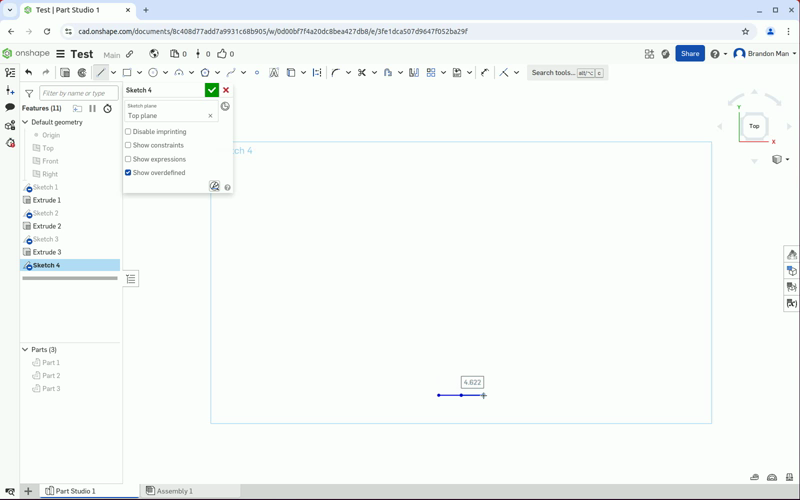
mouse_move(513, 395)
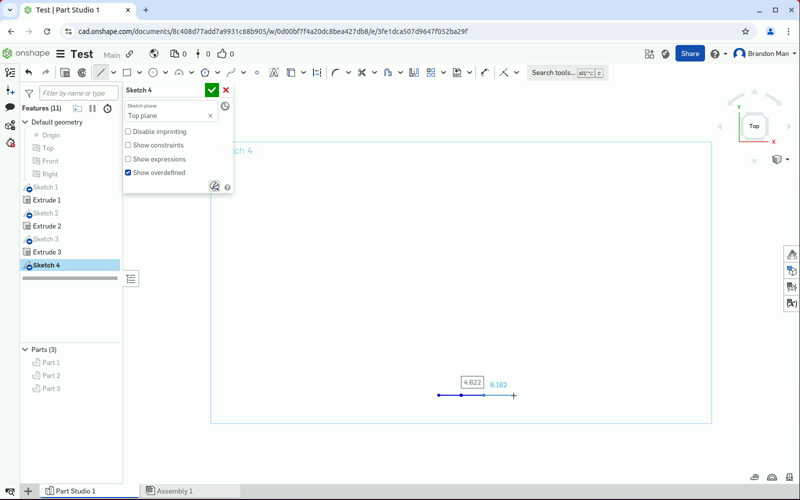
mouse_move(483, 354)
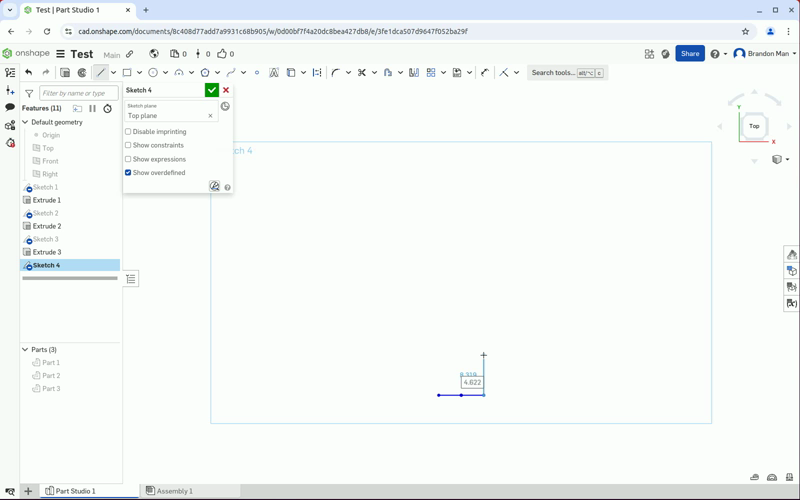
click(483, 354)
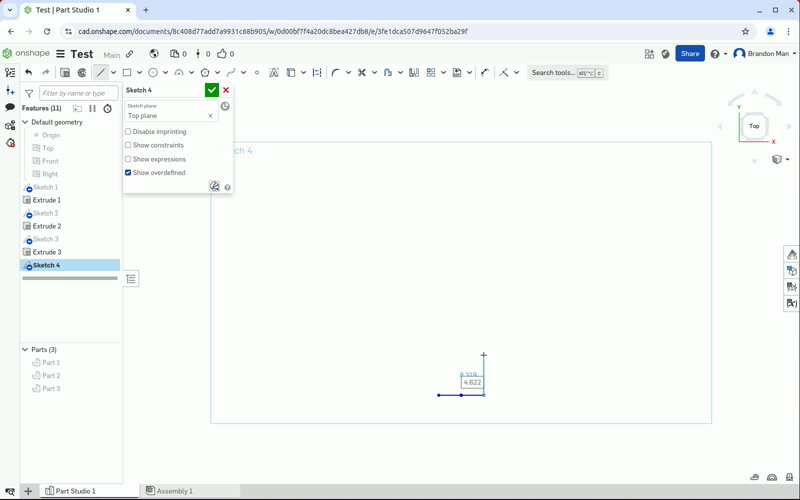
key_up(shift)
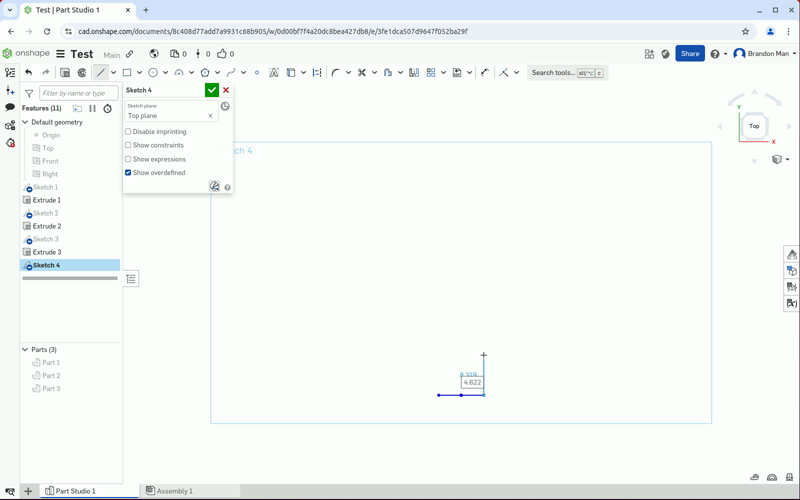
key(esc)
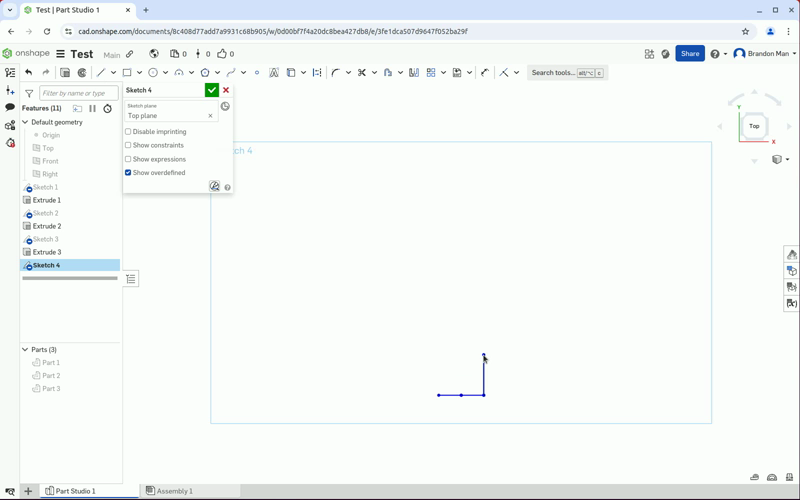
key(a)
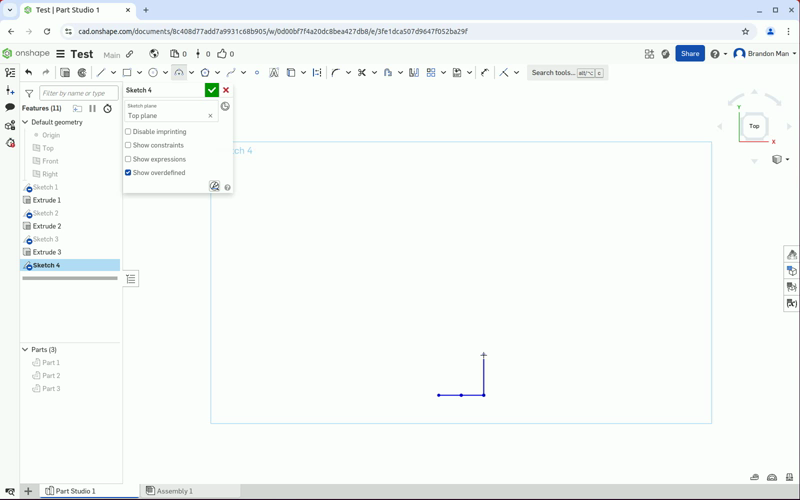
mouse_move(483, 354)
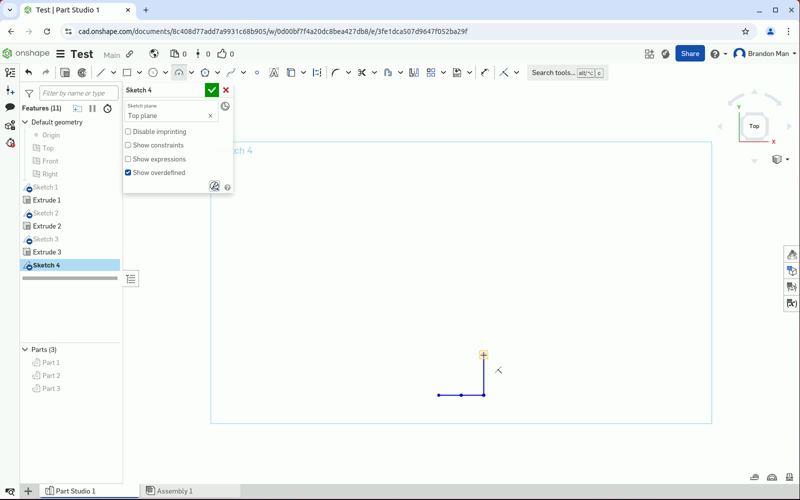
click(483, 354)
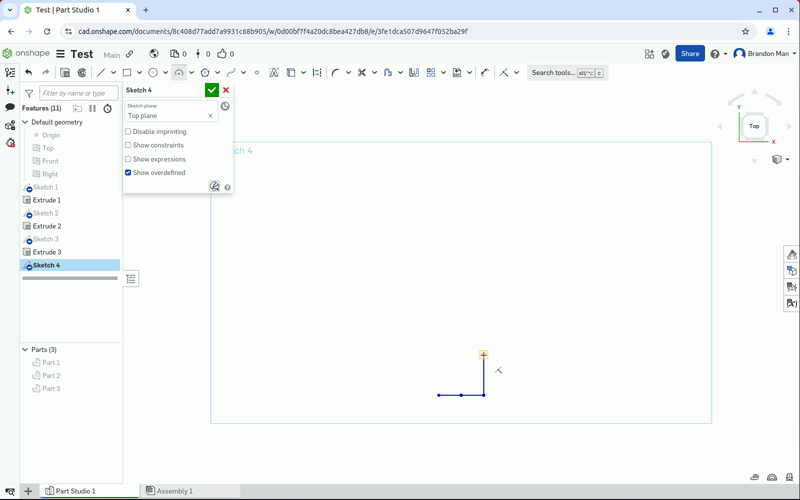
key_down(shift)
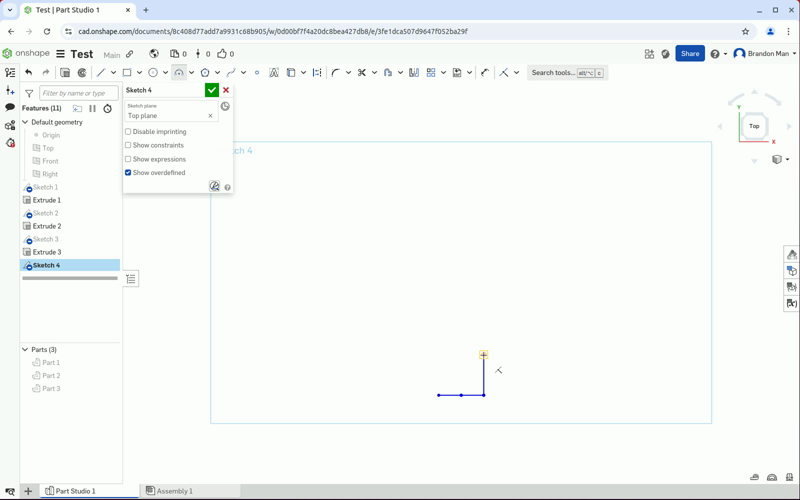
mouse_move(438, 354)
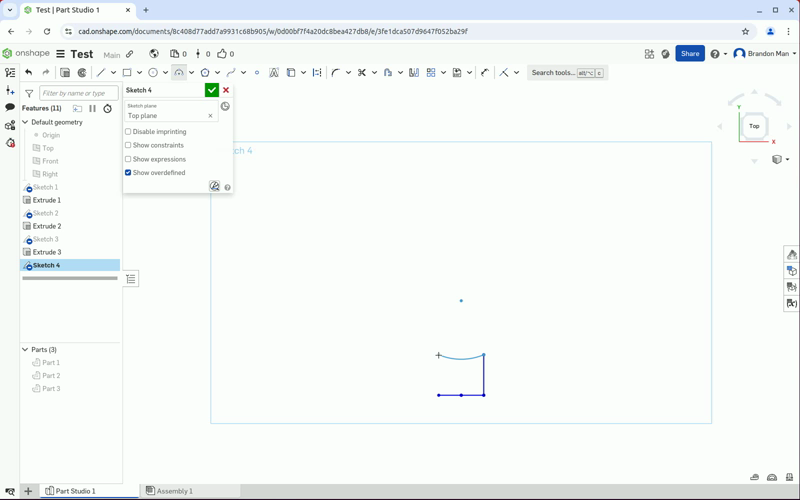
click(438, 354)
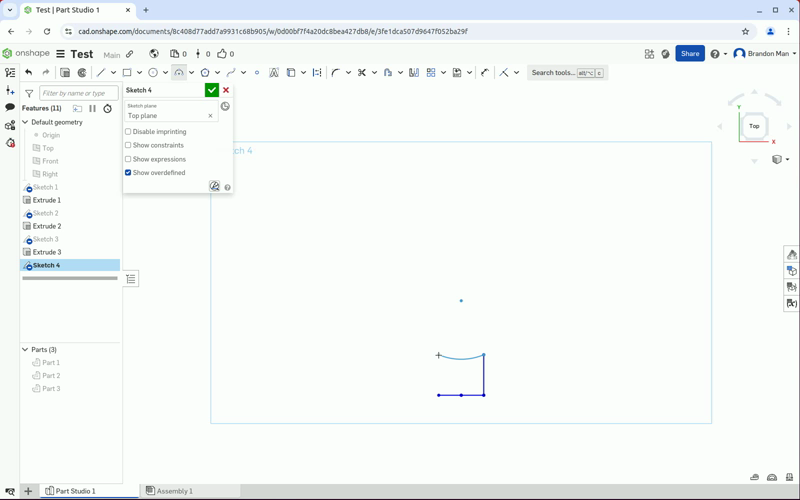
mouse_move(461, 358)
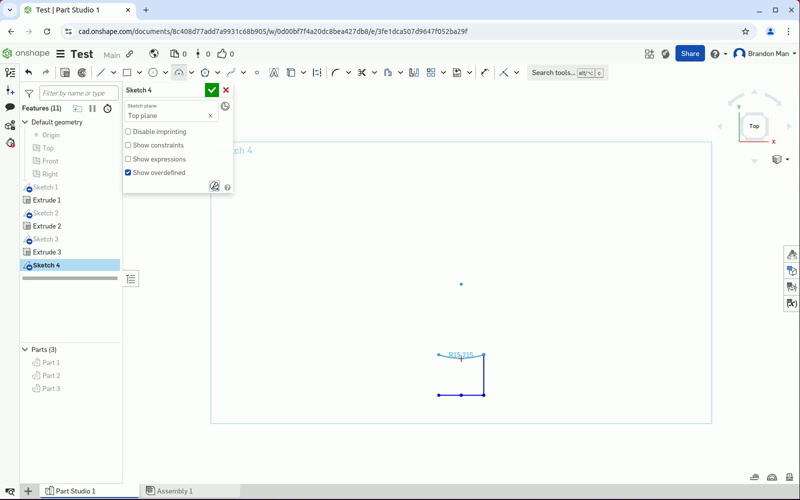
click(461, 358)
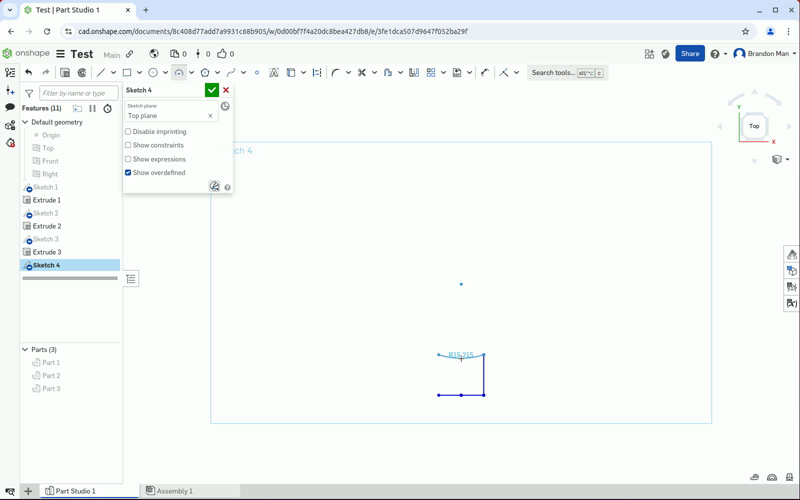
key_up(shift)
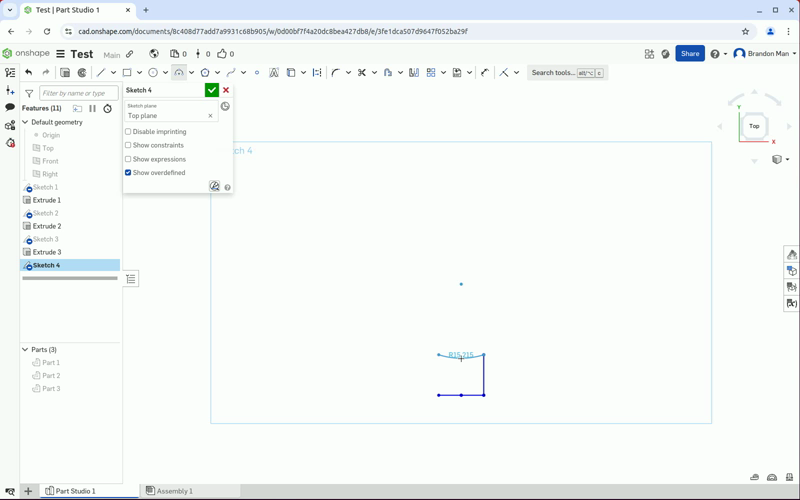
key(esc)
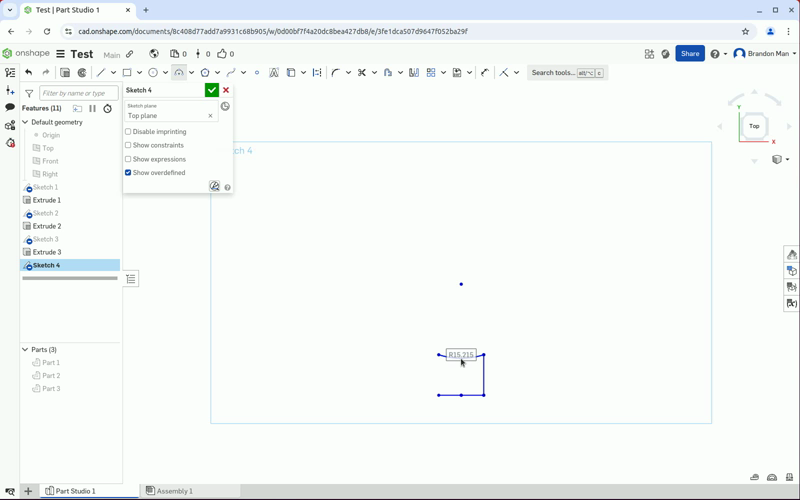
key(l)
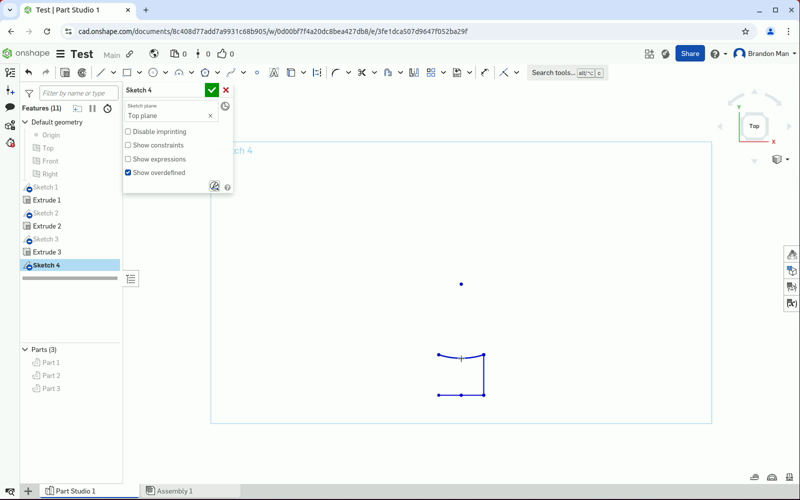
mouse_move(438, 354)
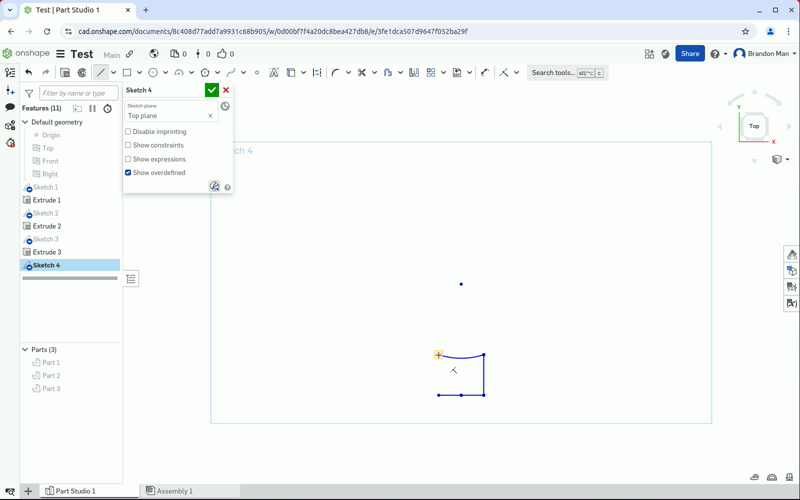
click(438, 354)
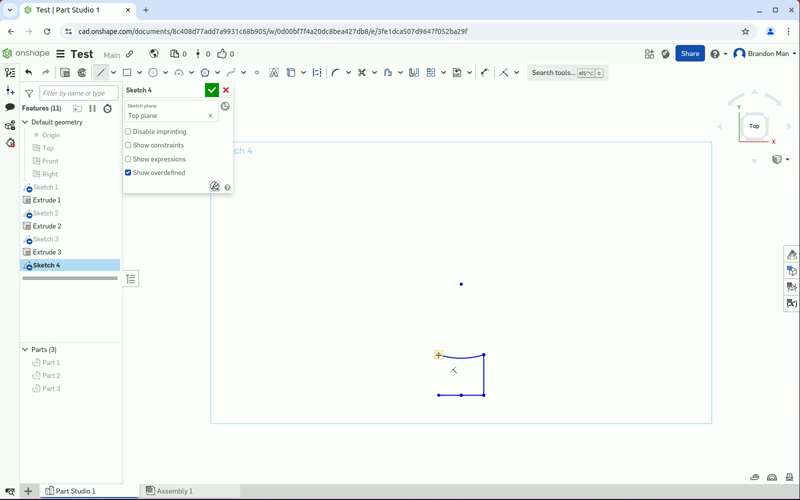
mouse_move(468, 354)
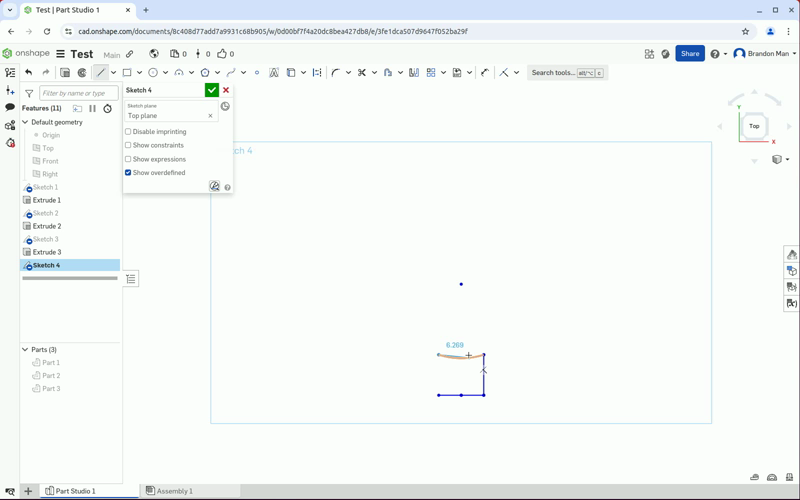
key_down(shift)
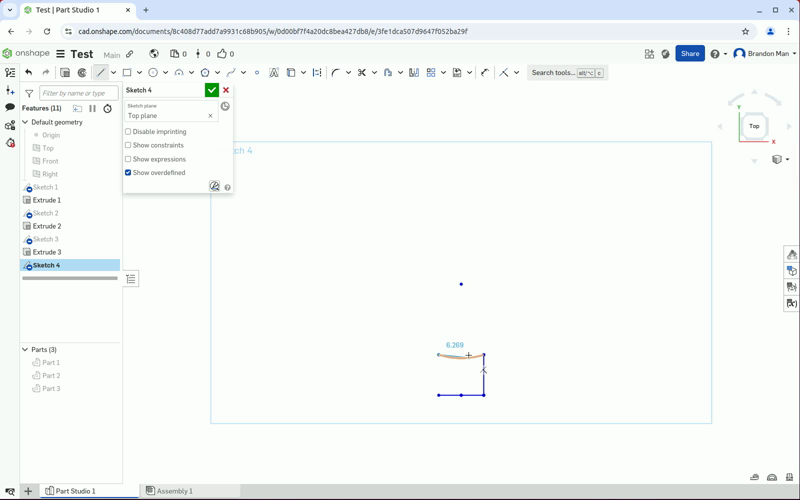
mouse_move(438, 395)
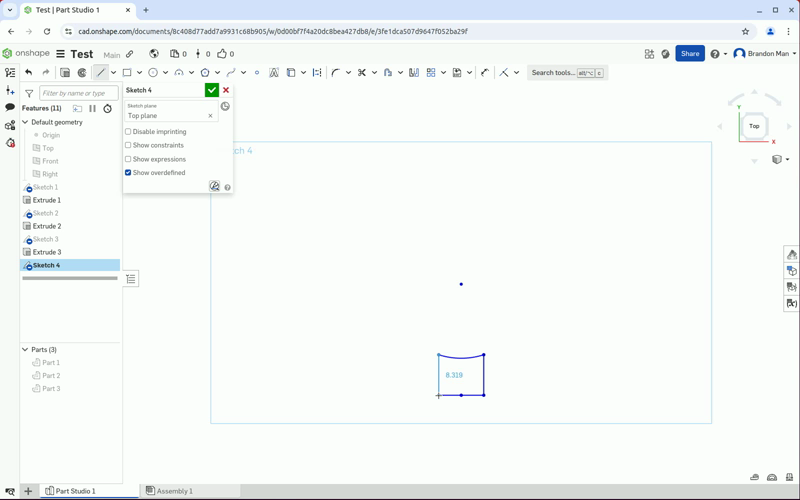
key_up(shift)
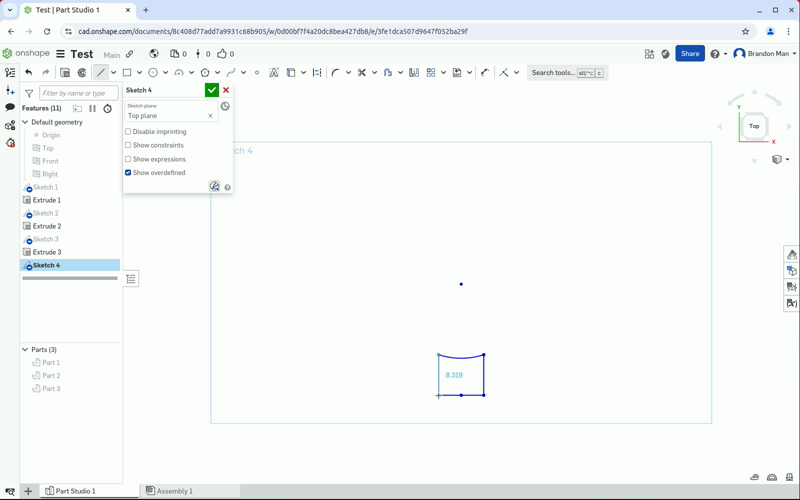
click(438, 395)
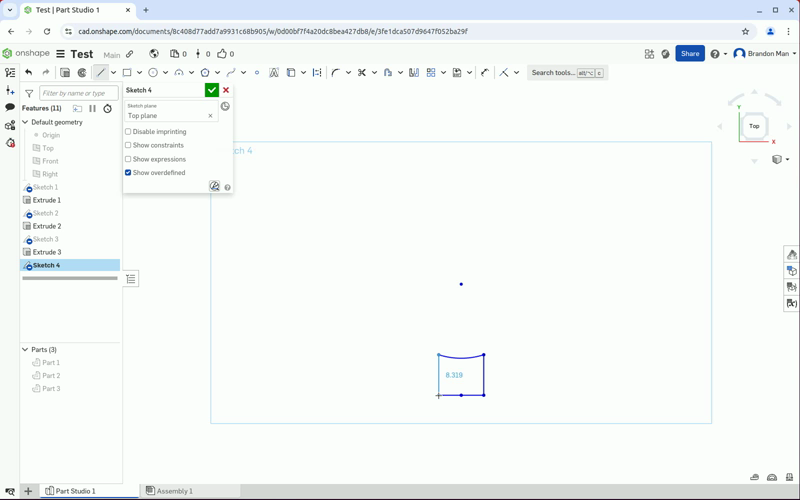
key(esc)
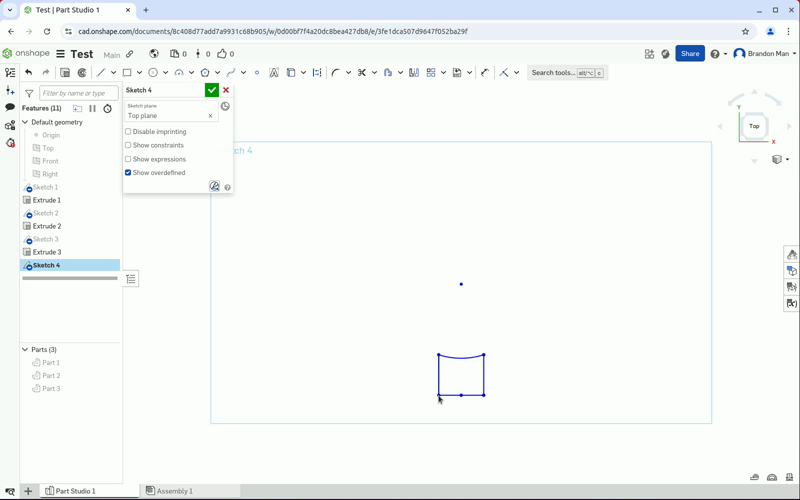
mouse_move(481, 370)
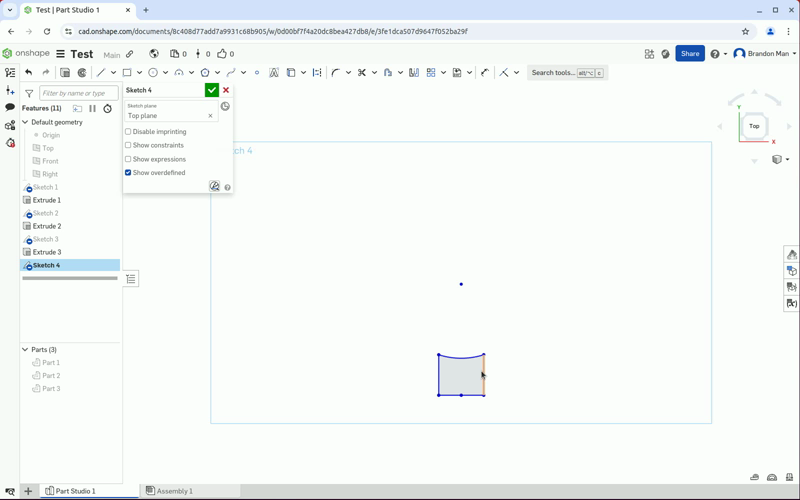
scroll(6)
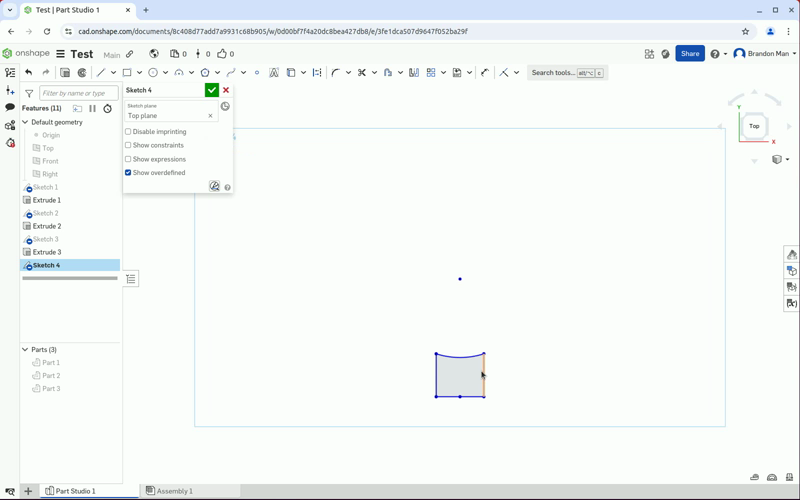
scroll(6)
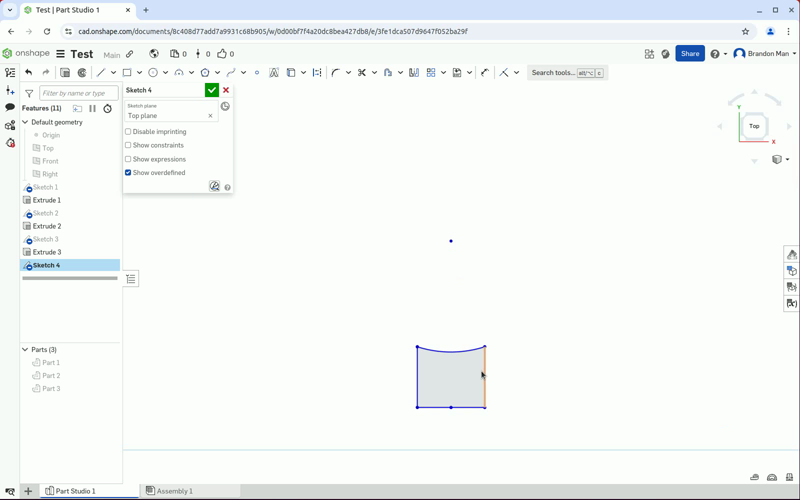
scroll(6)
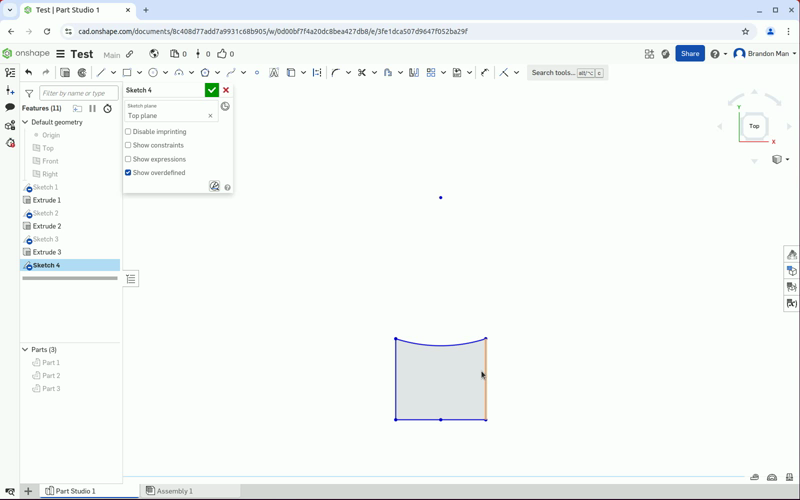
scroll(6)
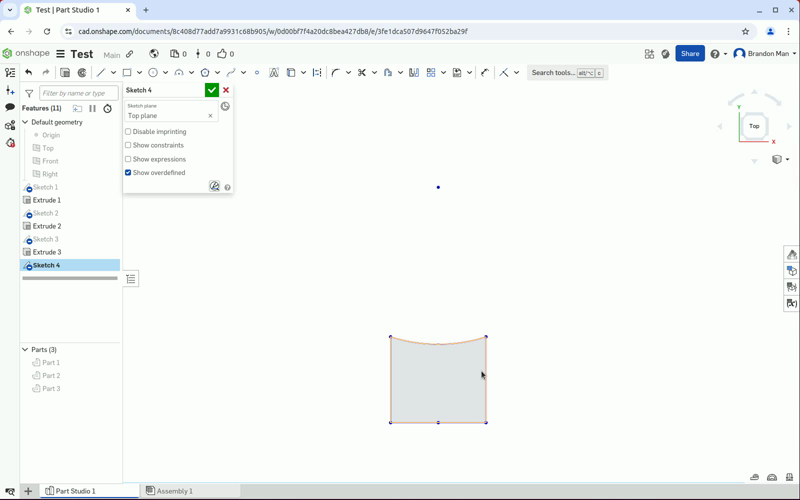
scroll(6)
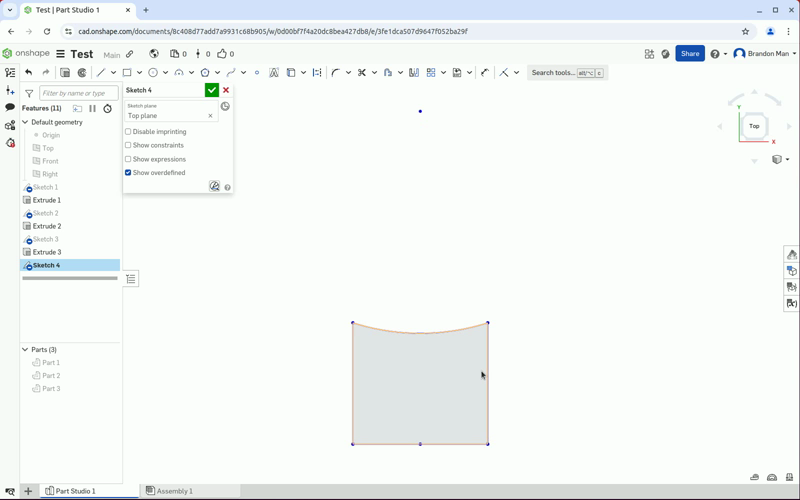
scroll(6)
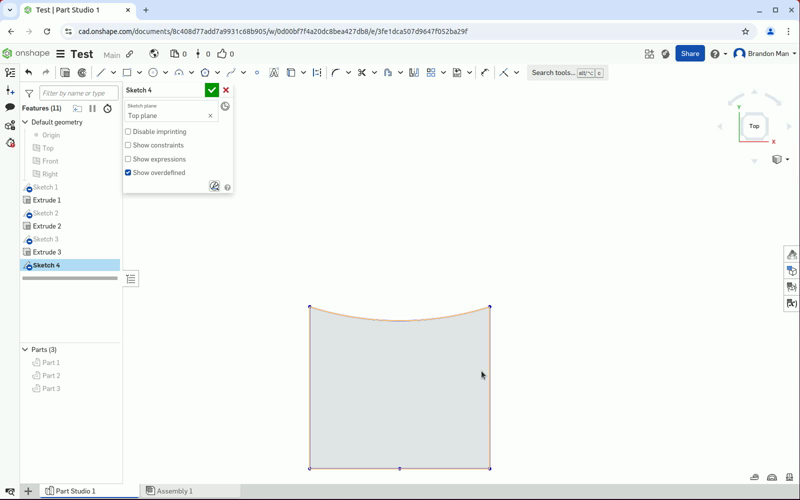
scroll(6)
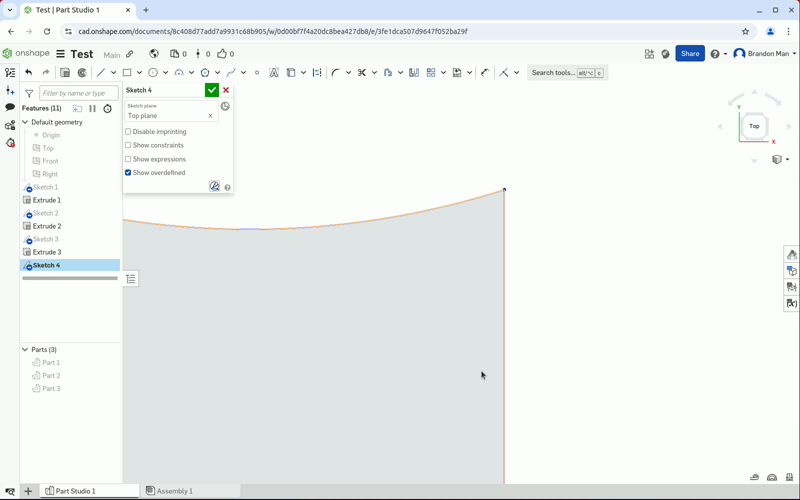
click(481, 370)
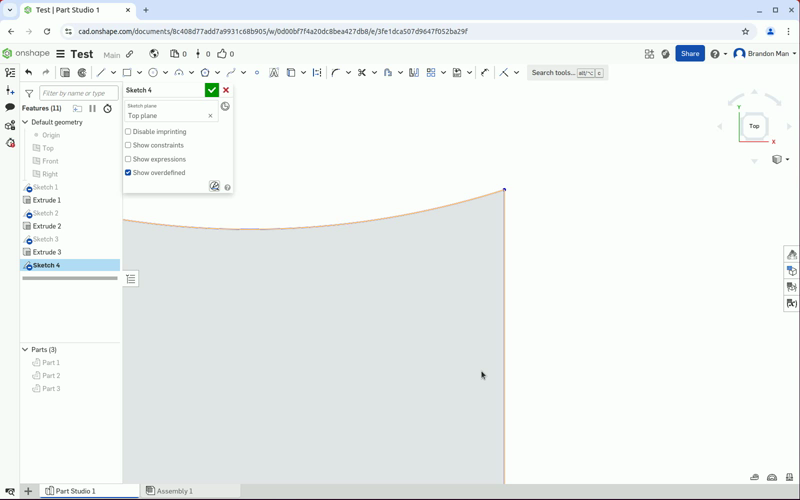
scroll(-6)
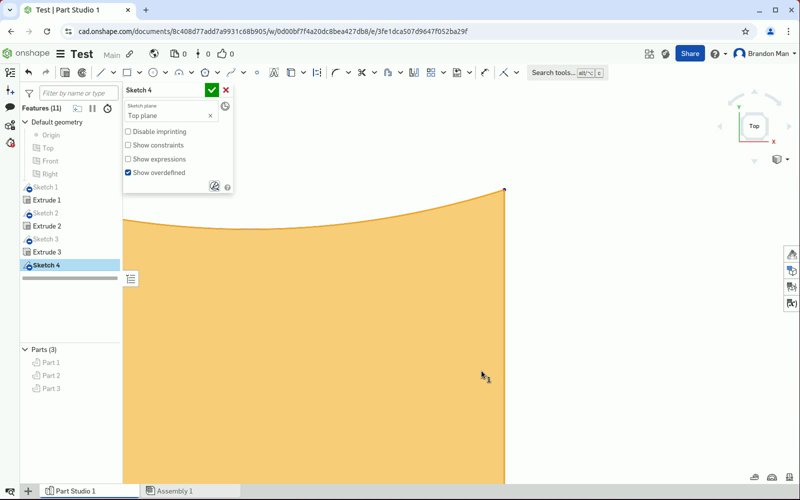
scroll(-6)
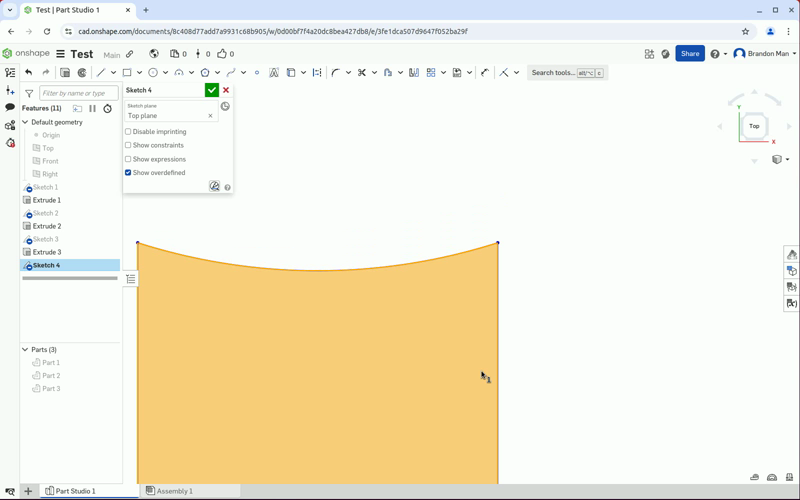
scroll(-6)
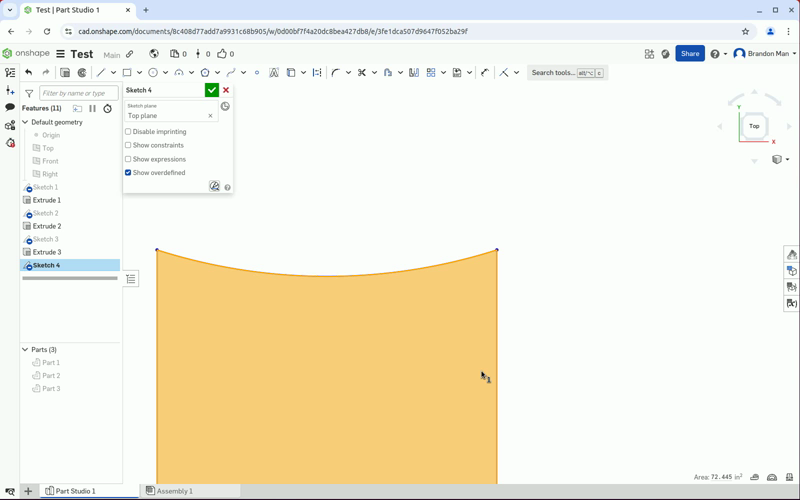
scroll(-6)
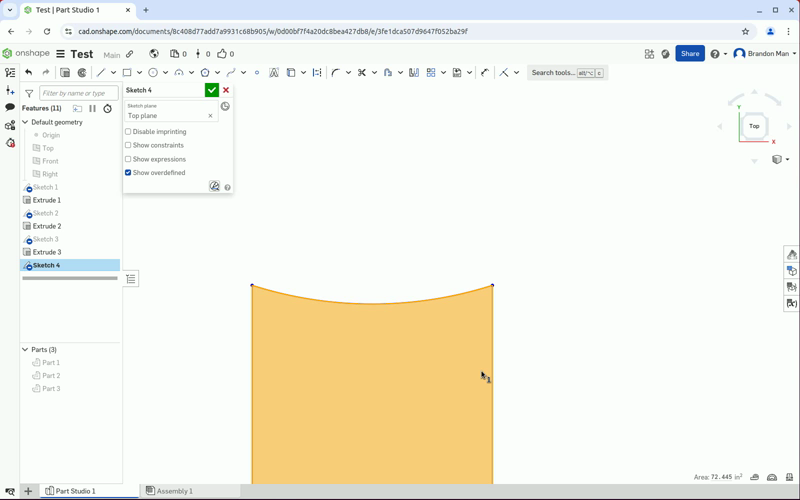
scroll(-6)
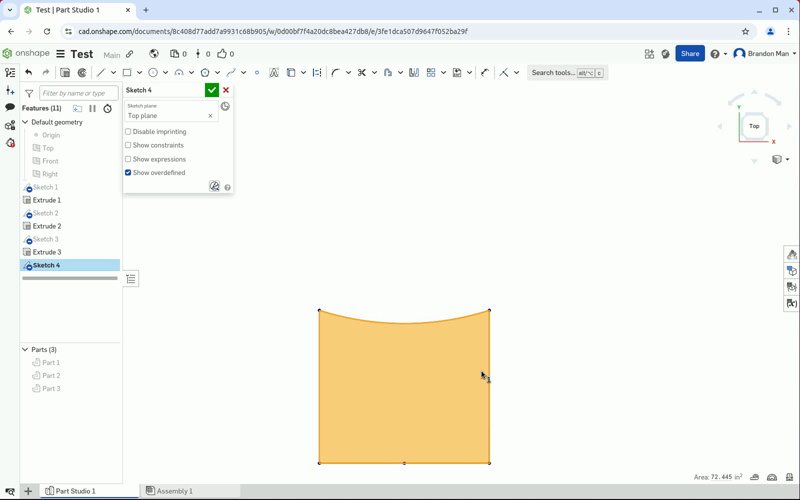
scroll(-6)
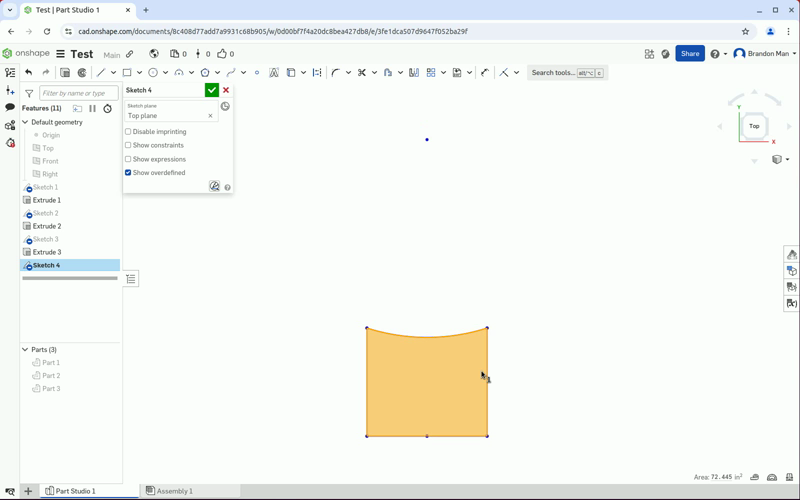
scroll(-6)
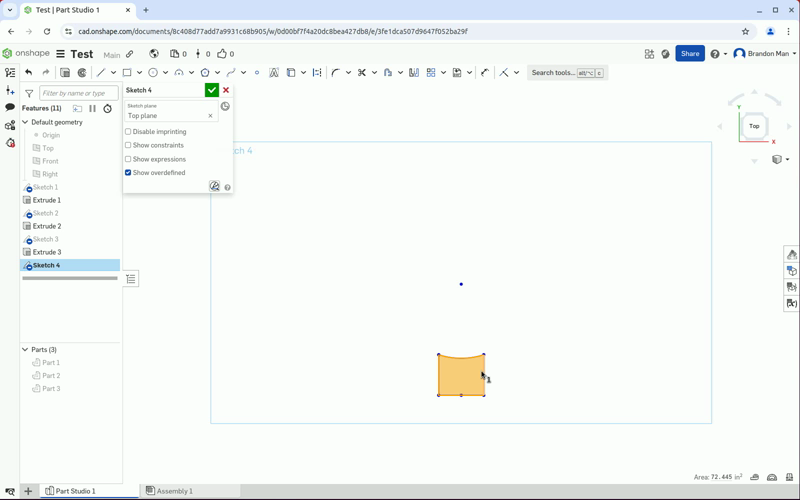
mouse_move(73, 352)
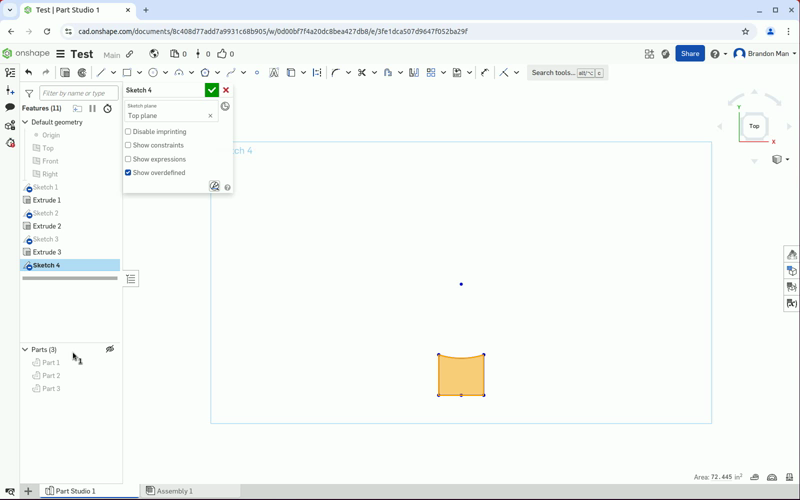
key(shift+y)
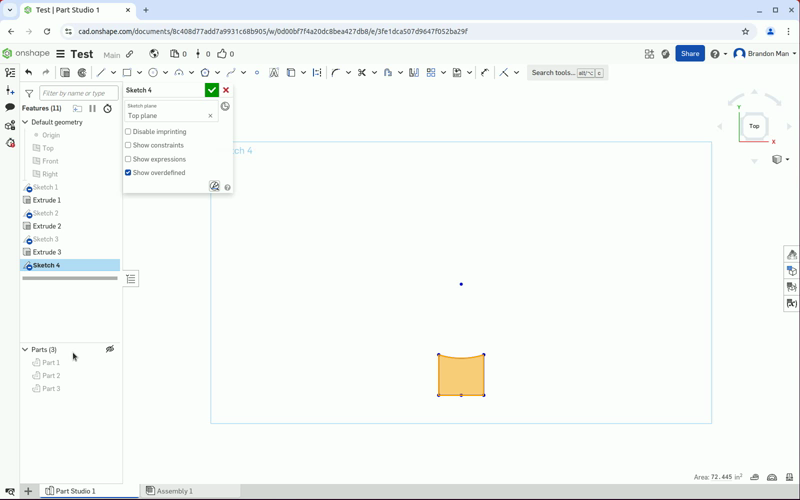
key(shift+e)
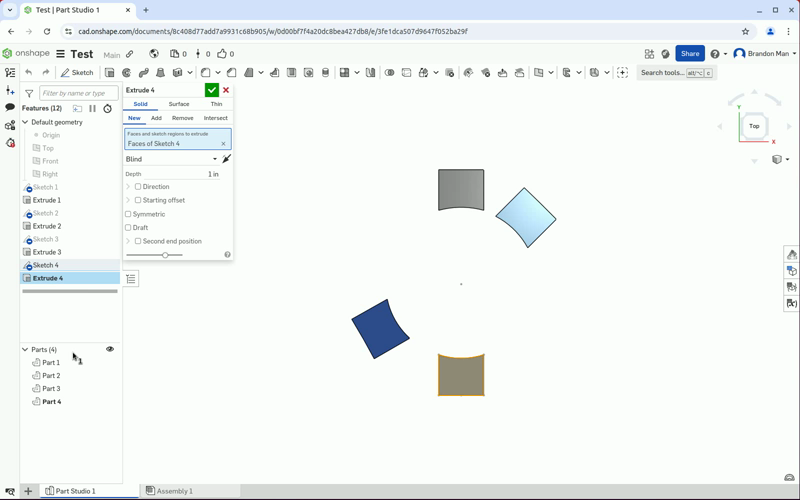
mouse_move(143, 106)
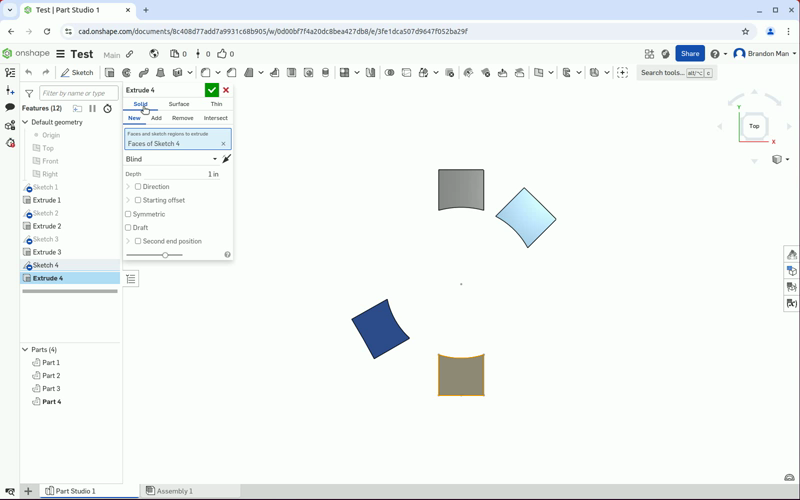
click(143, 106)
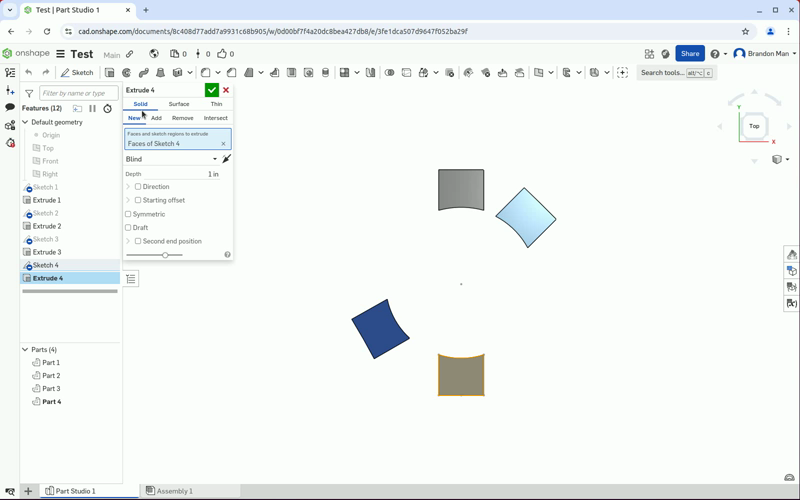
mouse_move(137, 120)
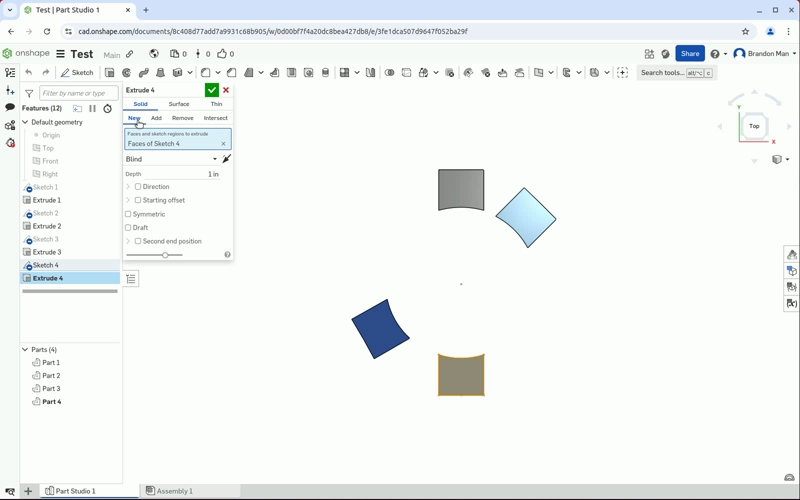
click(137, 120)
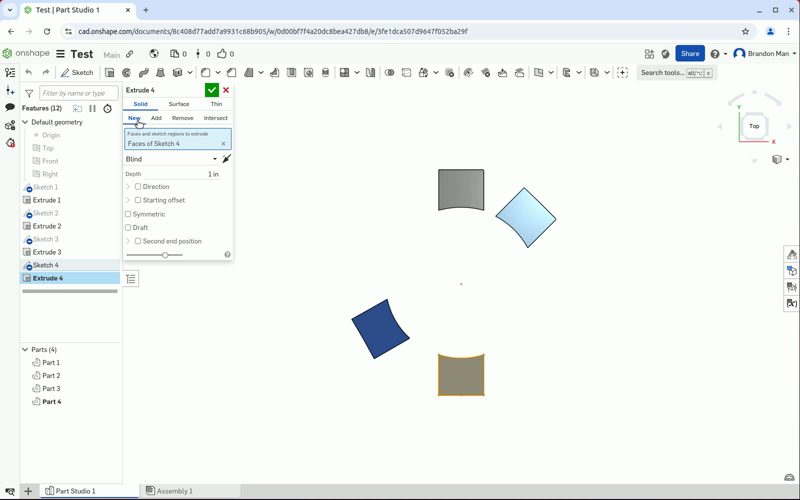
key(tab, 4)
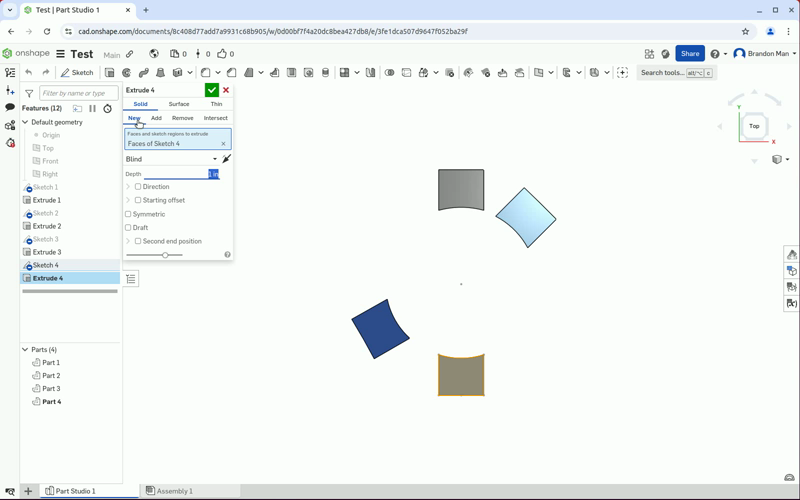
text(6.018)
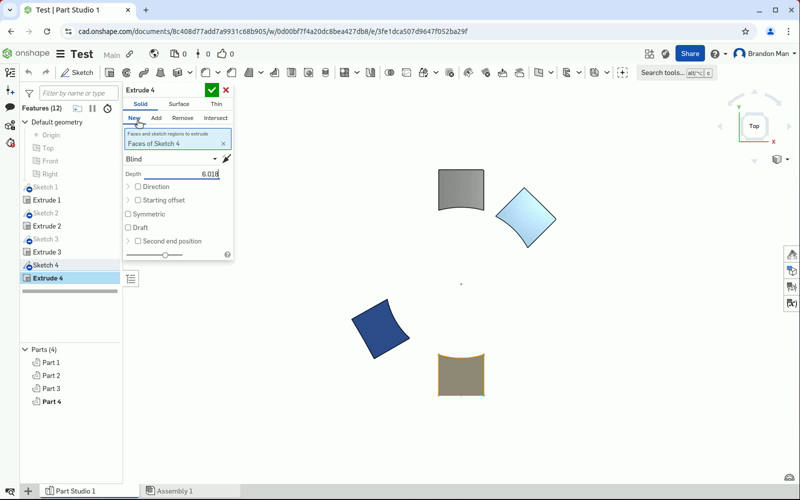
key(enter)
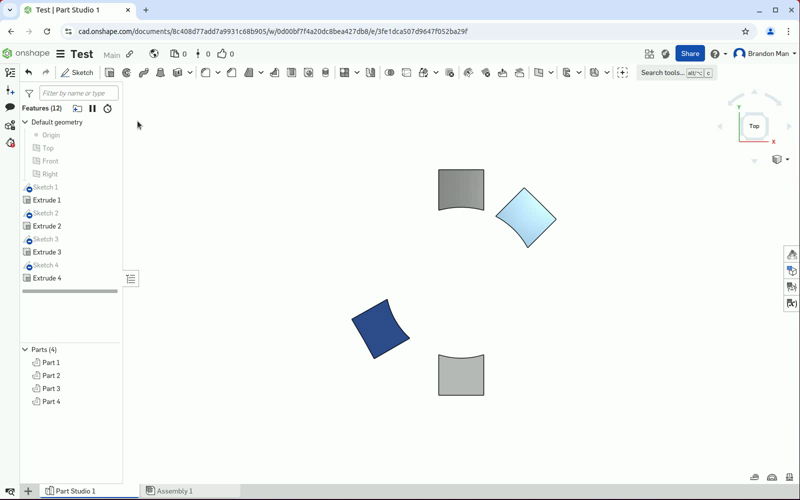
key(shift+h)
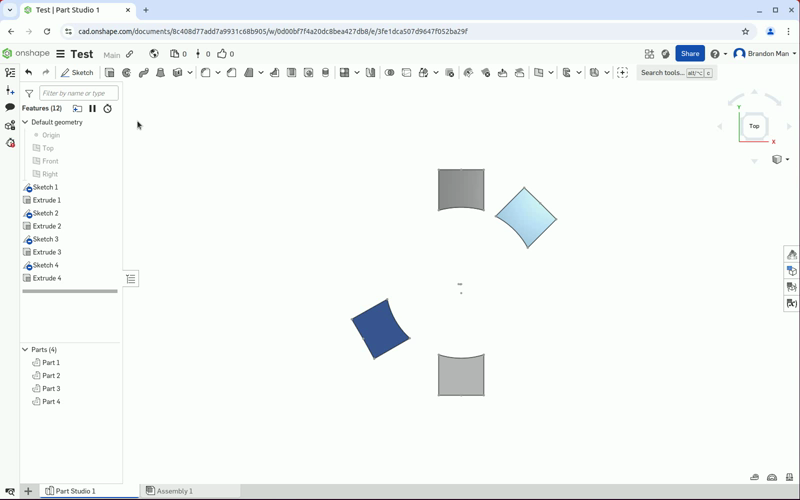
key(shift+h)
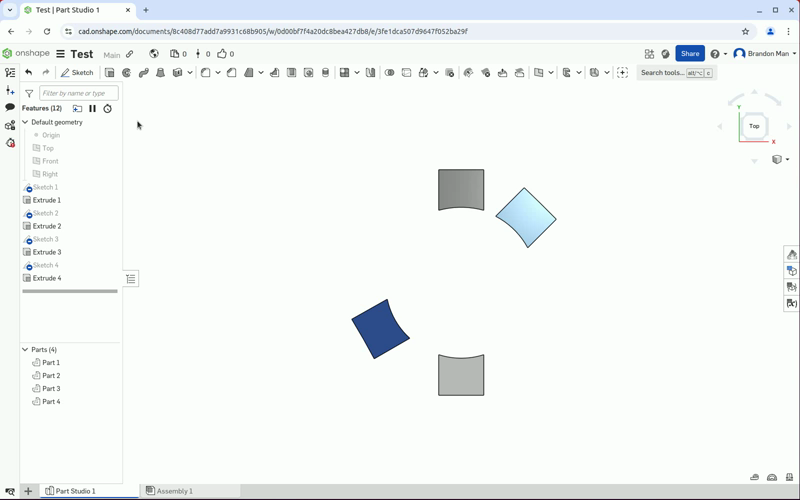
mouse_move(73, 189)
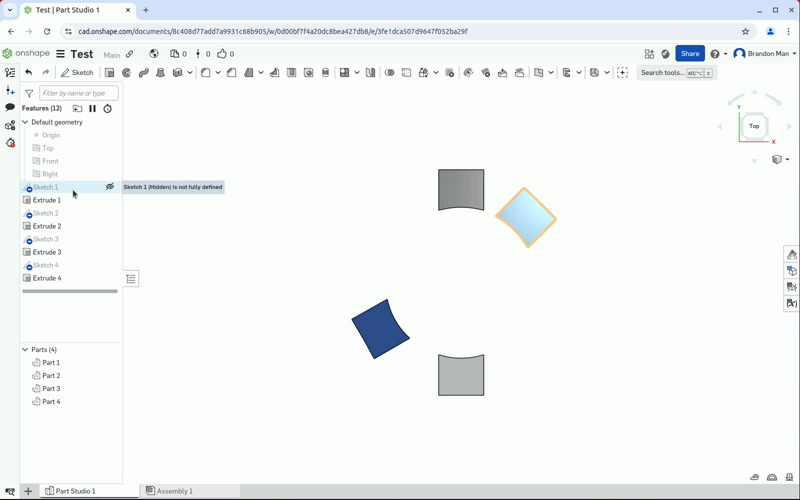
click(73, 189)
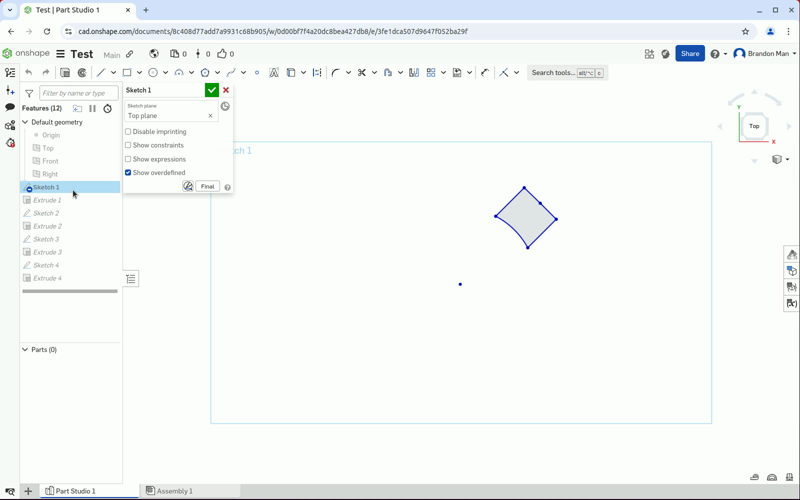
mouse_move(229, 92)
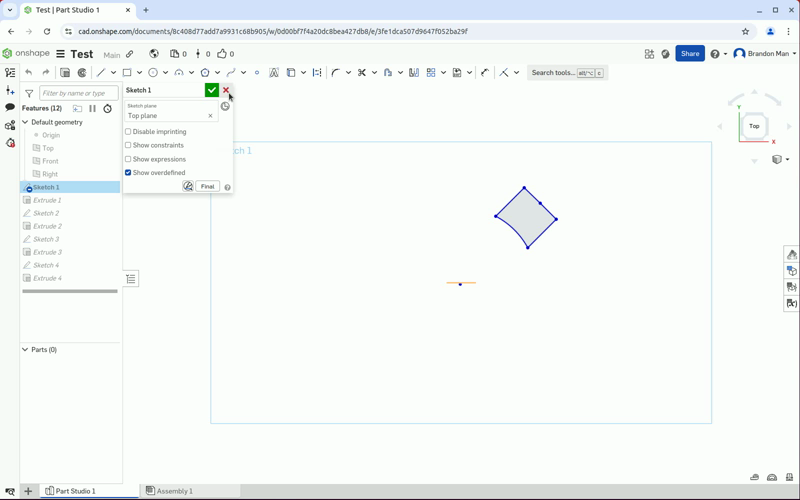
click(229, 92)
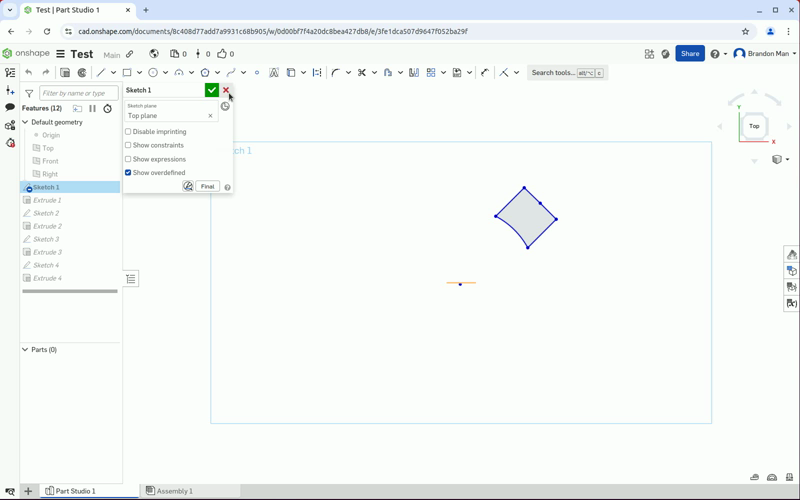
key(shift+s)
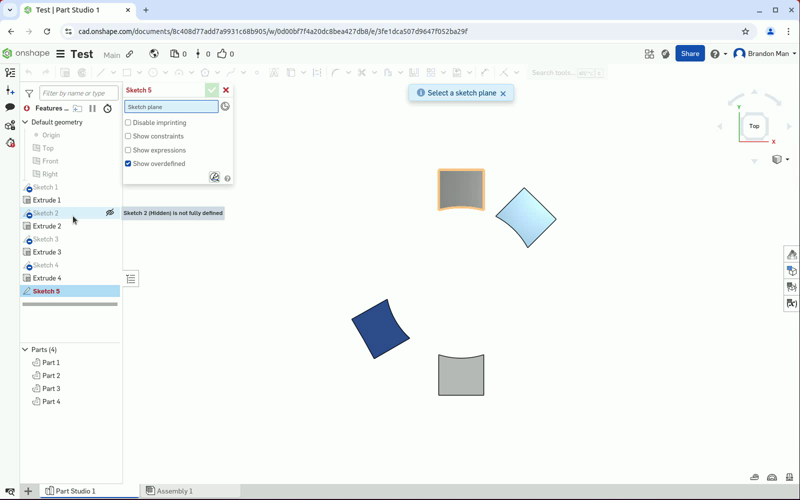
scroll(3)
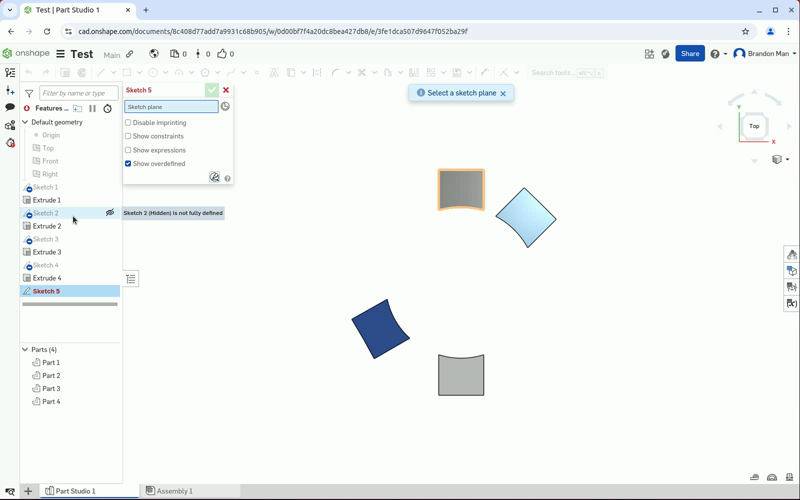
mouse_move(73, 150)
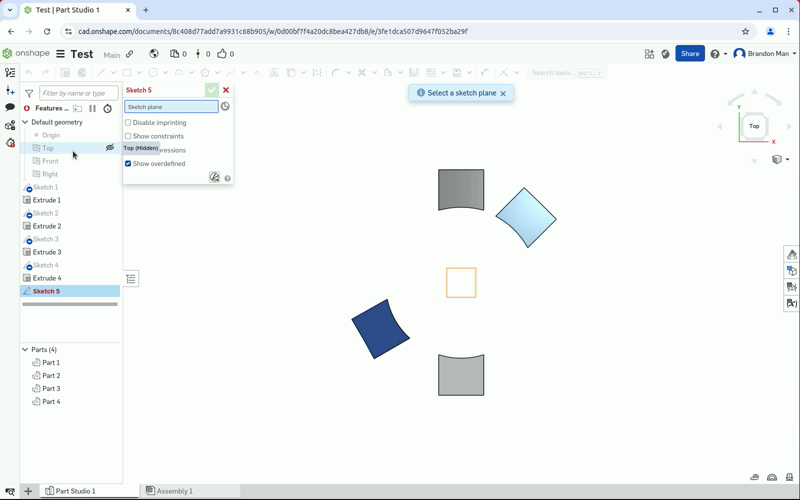
click(73, 150)
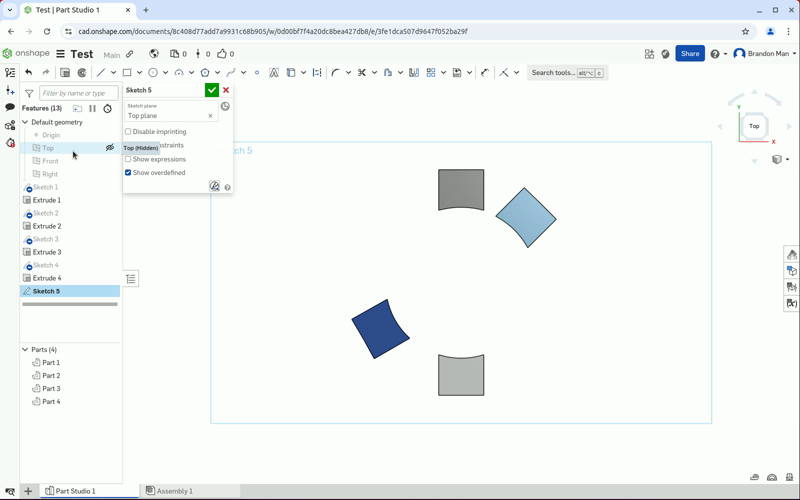
mouse_move(73, 352)
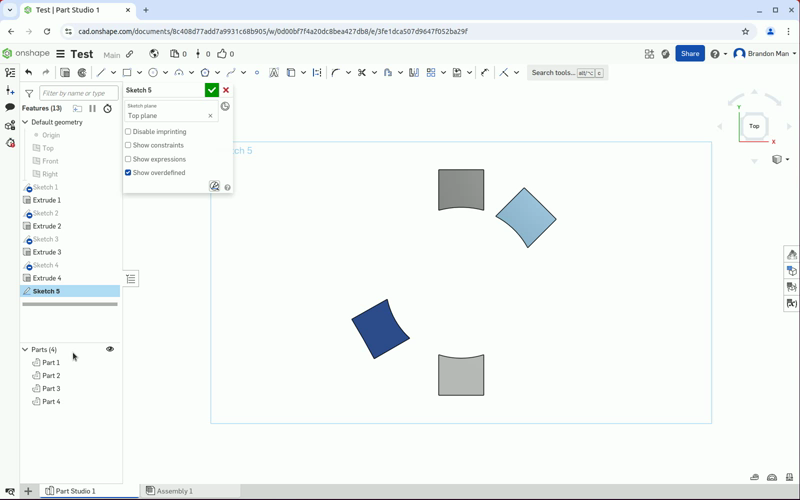
key(y)
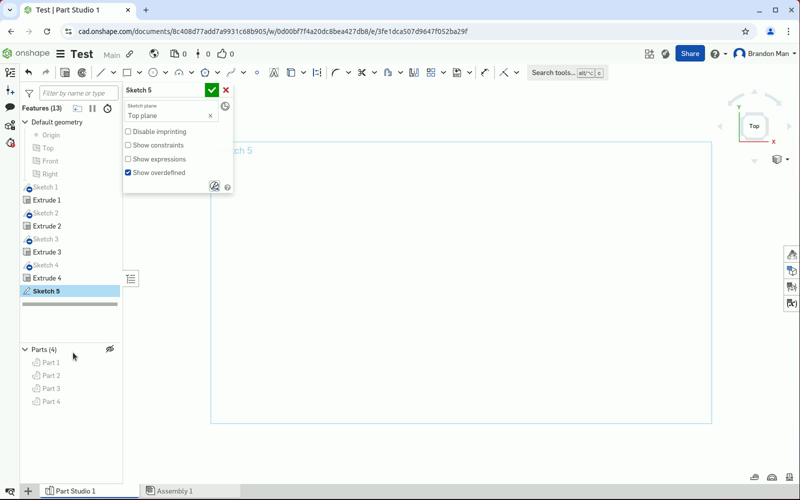
key(c)
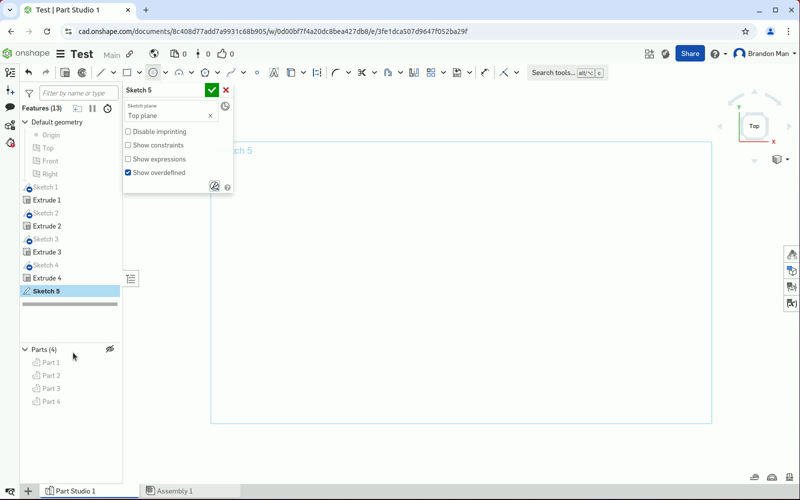
key_down(shift)
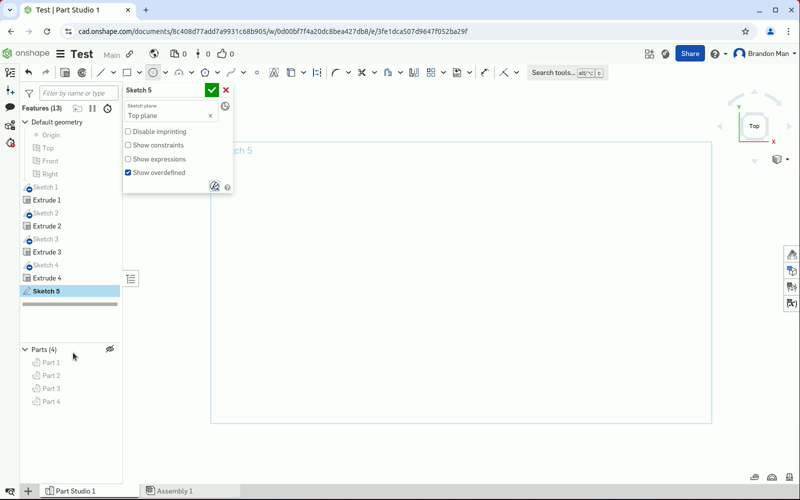
mouse_move(461, 282)
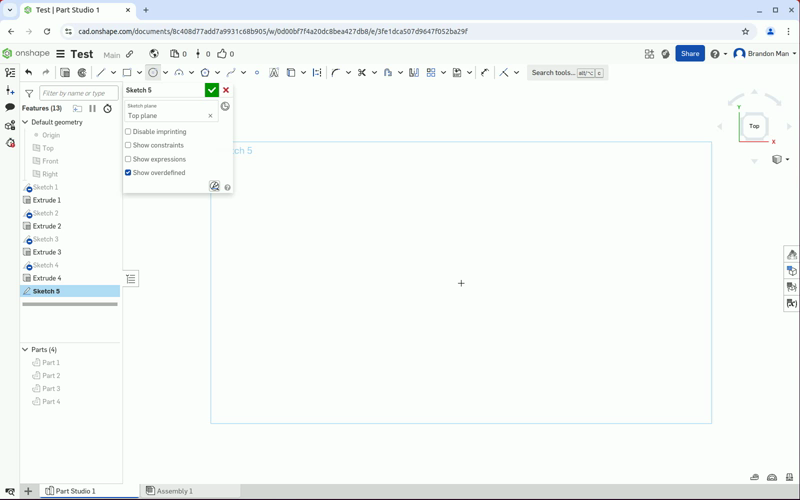
click(461, 282)
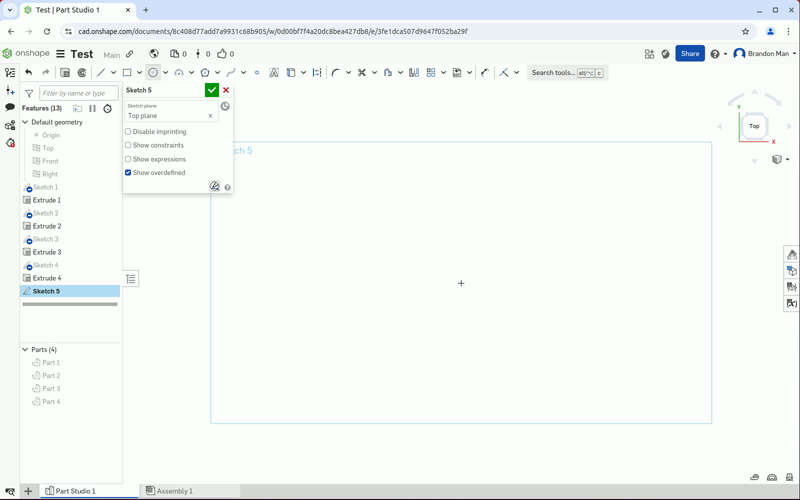
key_up(shift)
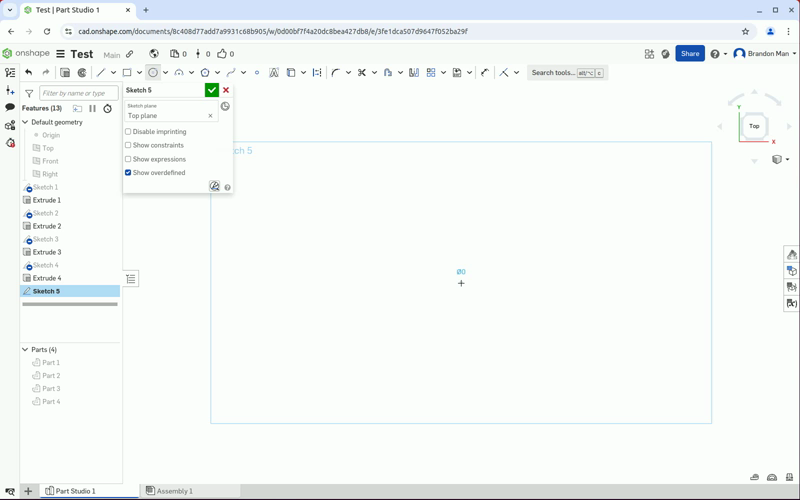
mouse_move(538, 282)
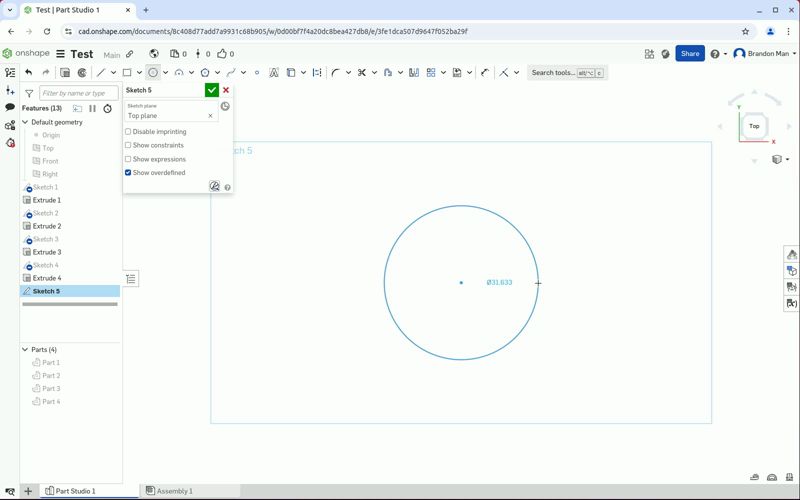
click(538, 282)
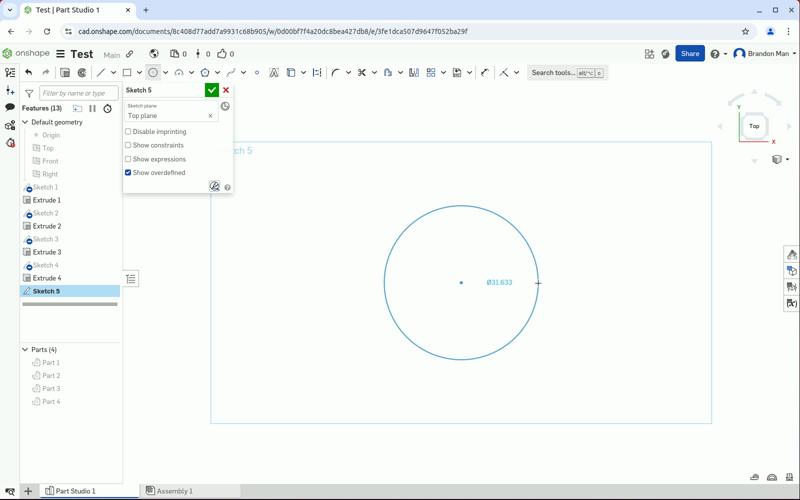
key(esc)
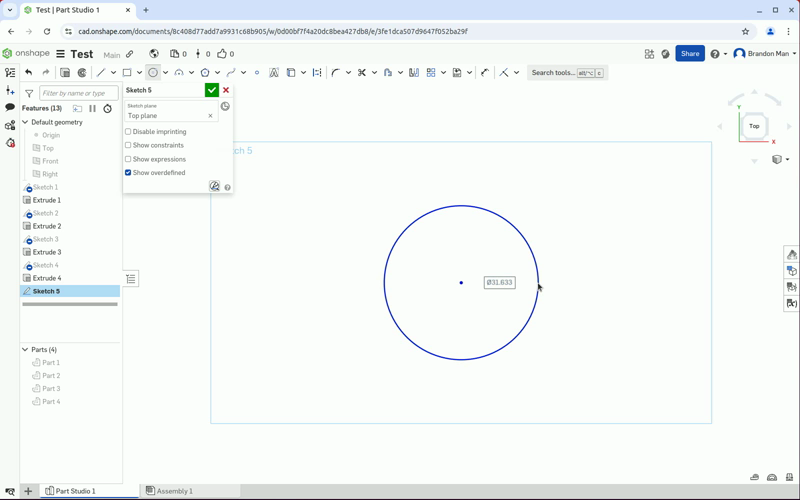
key(c)
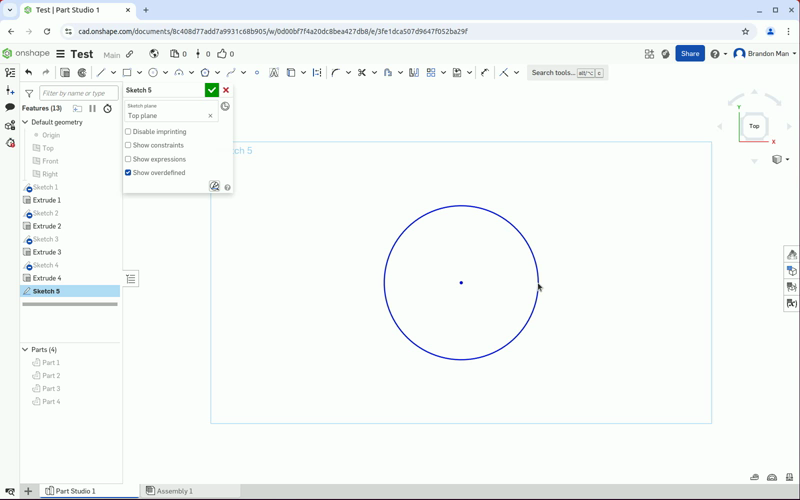
key_down(shift)
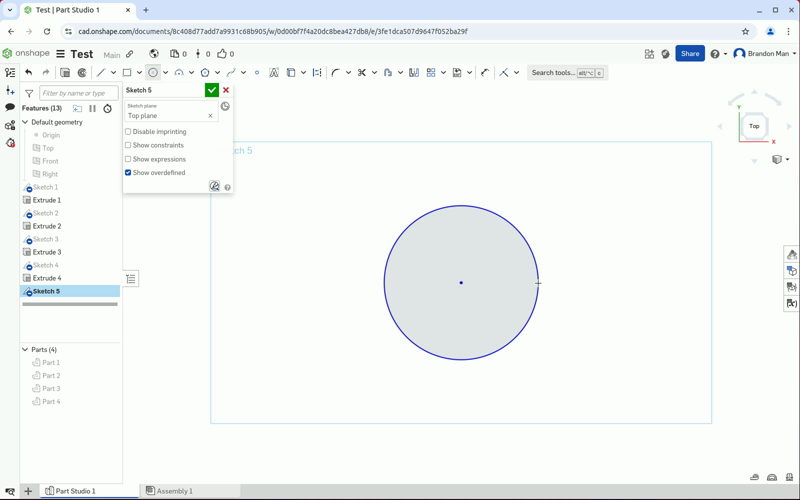
mouse_move(461, 282)
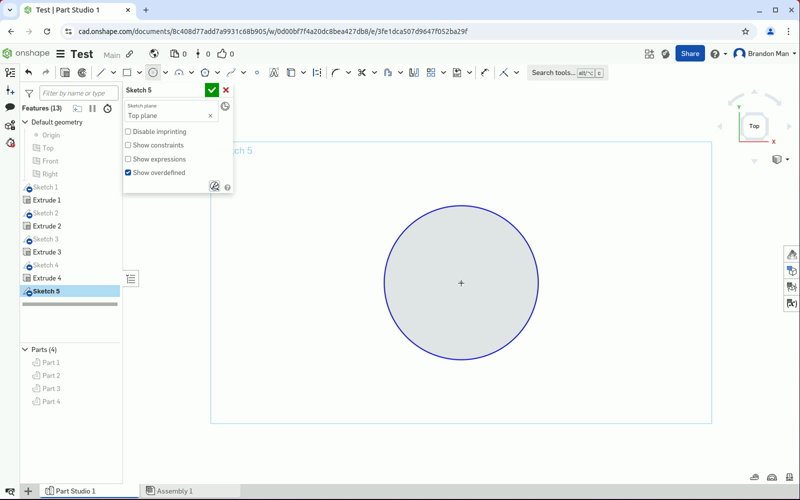
click(461, 282)
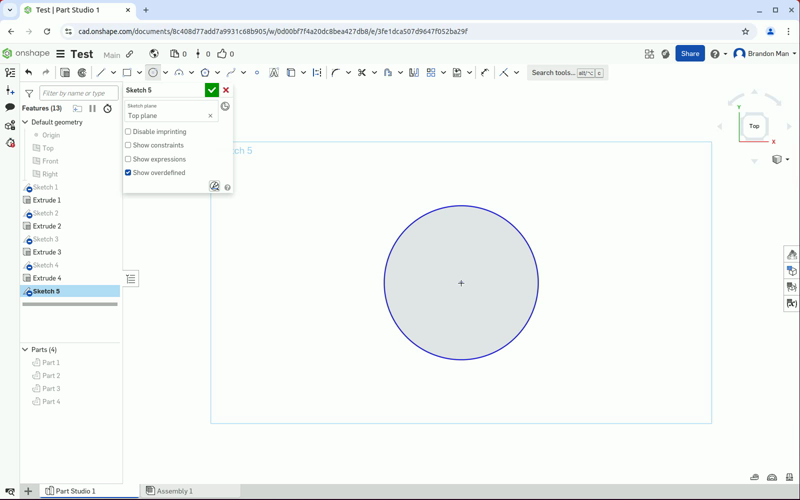
key_up(shift)
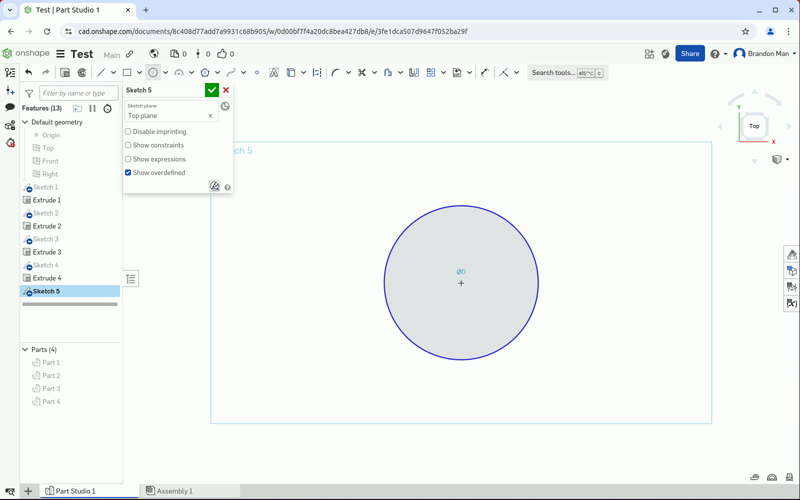
mouse_move(501, 282)
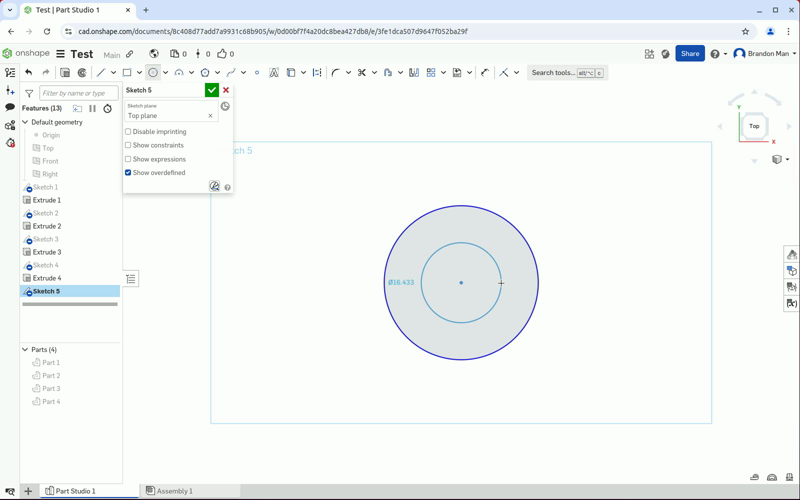
click(501, 282)
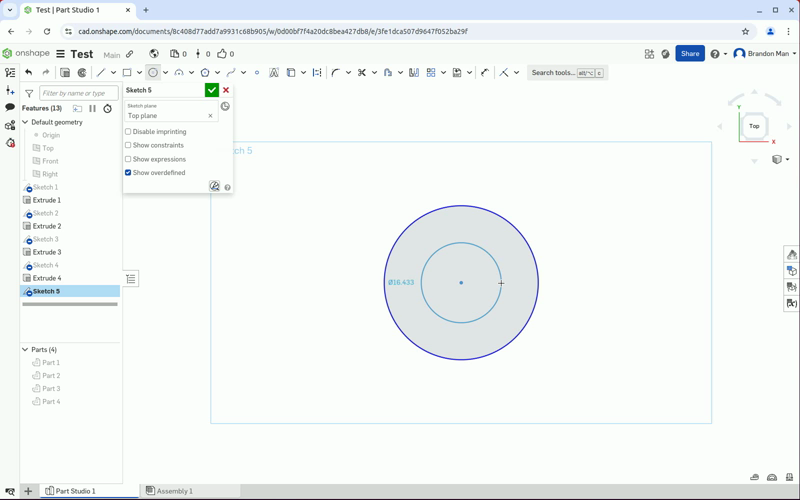
key(esc)
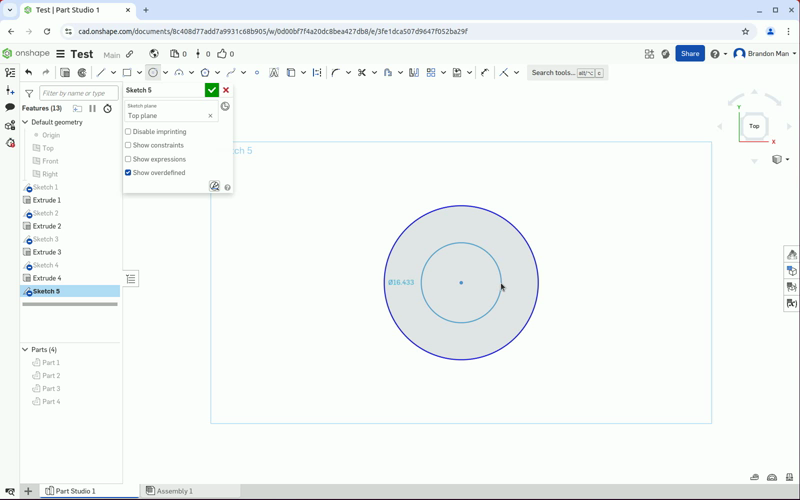
mouse_move(504, 237)
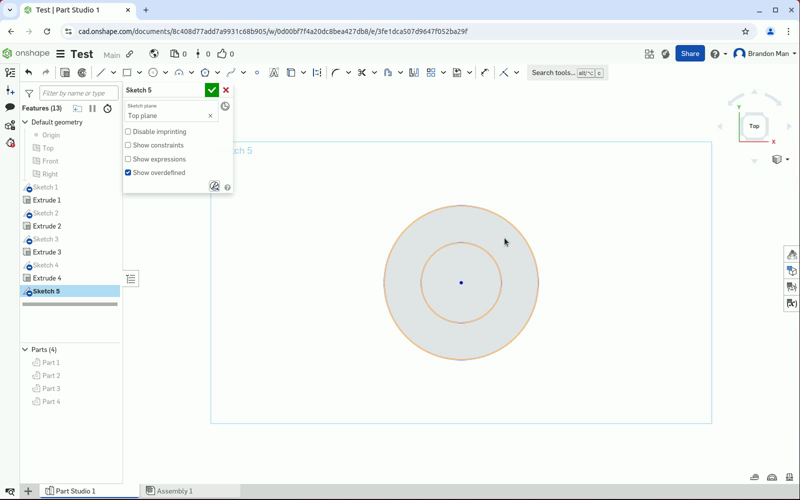
click(504, 237)
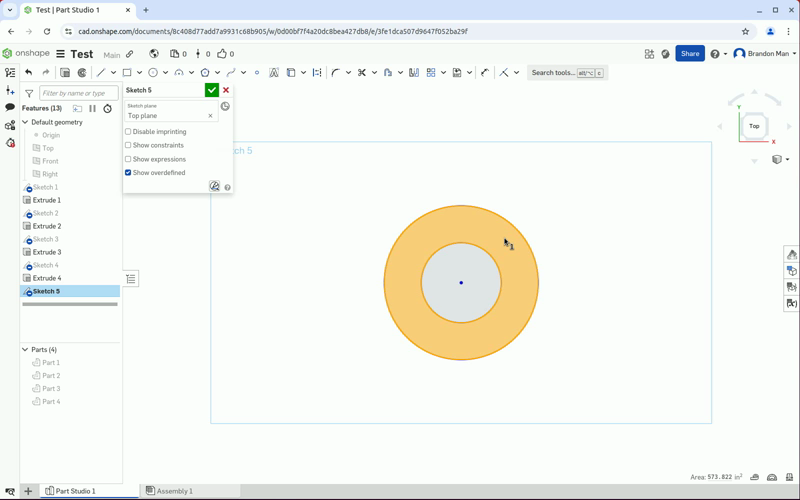
mouse_move(73, 352)
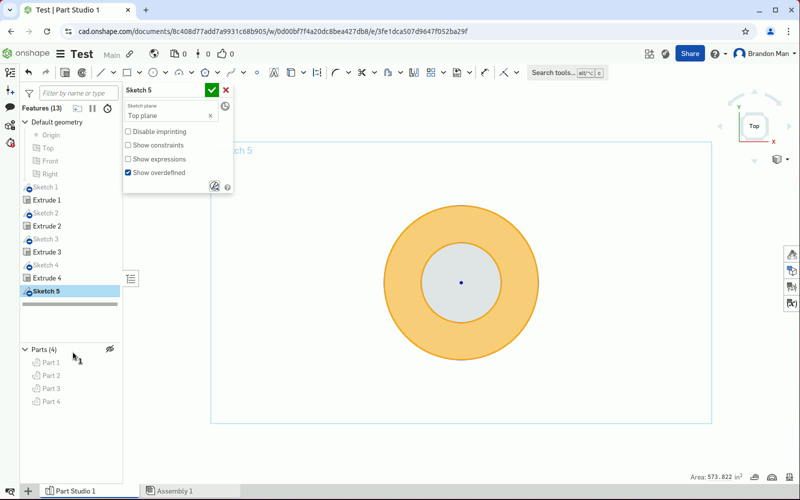
key(shift+y)
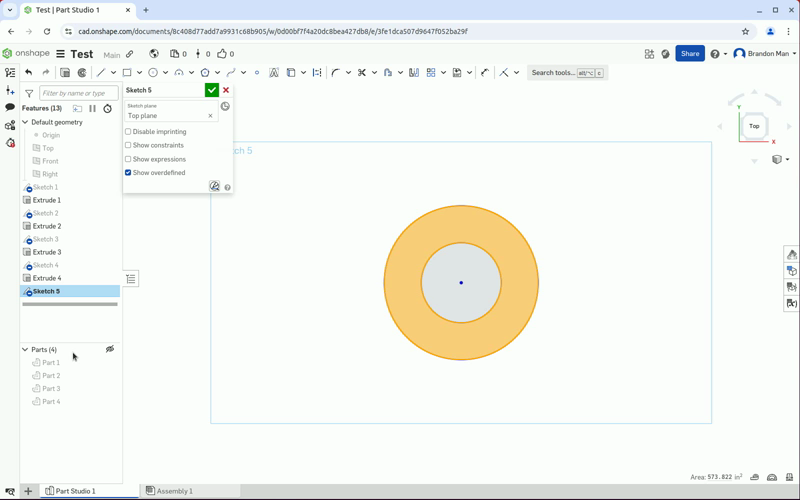
key(shift+e)
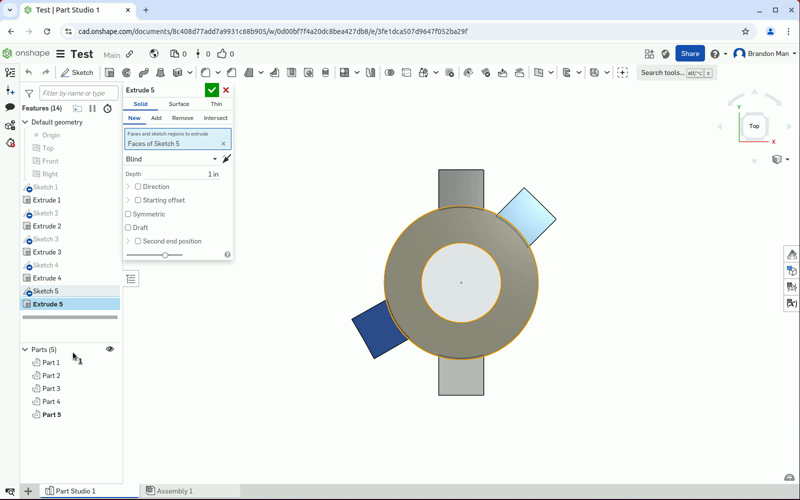
mouse_move(143, 106)
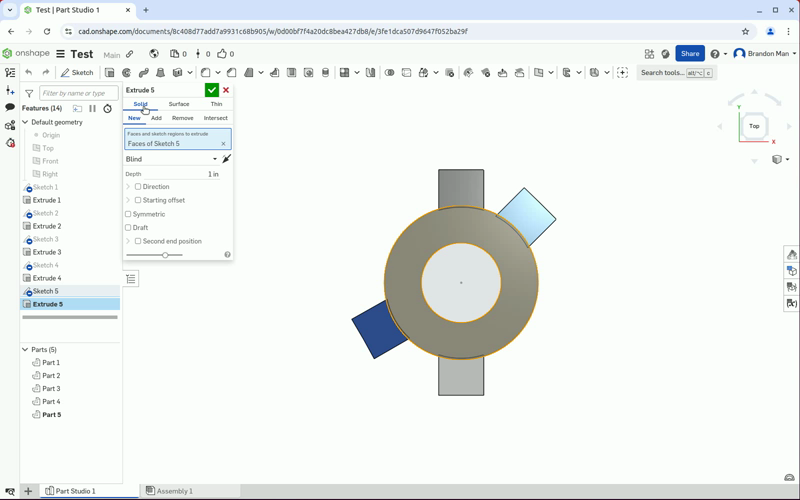
click(143, 106)
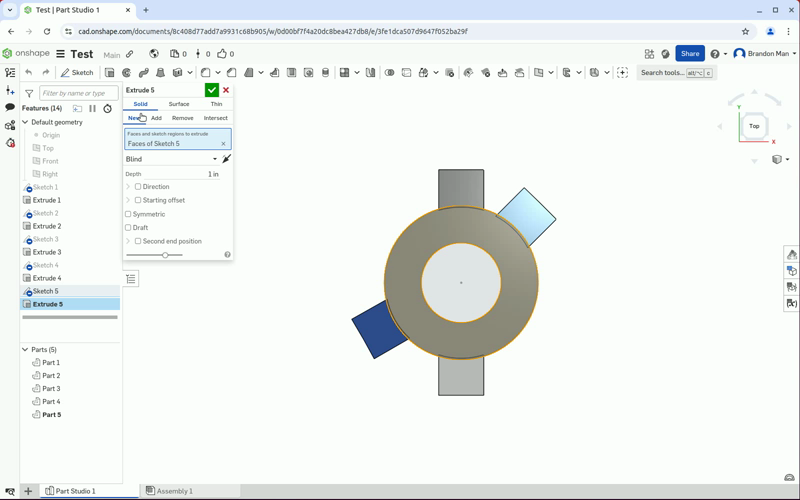
mouse_move(137, 120)
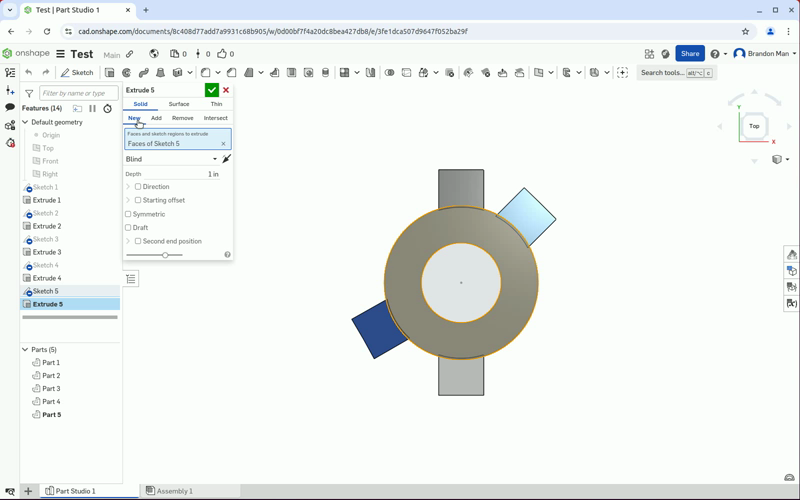
click(137, 120)
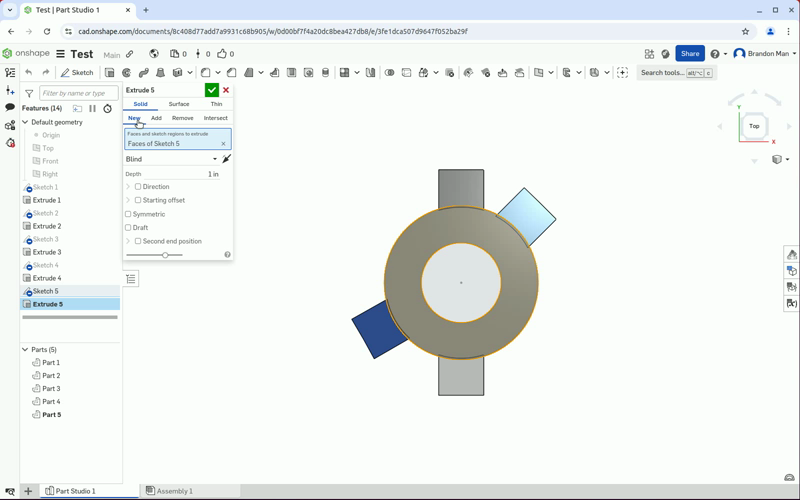
key(tab, 4)
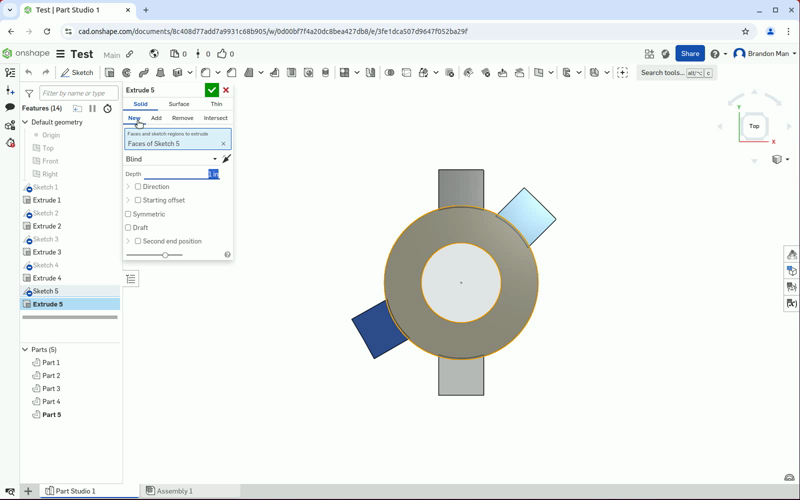
text(6.018)
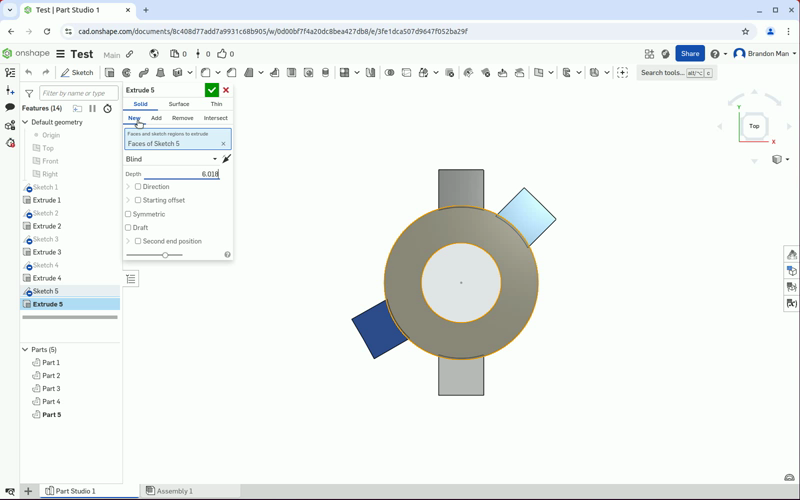
key(enter)
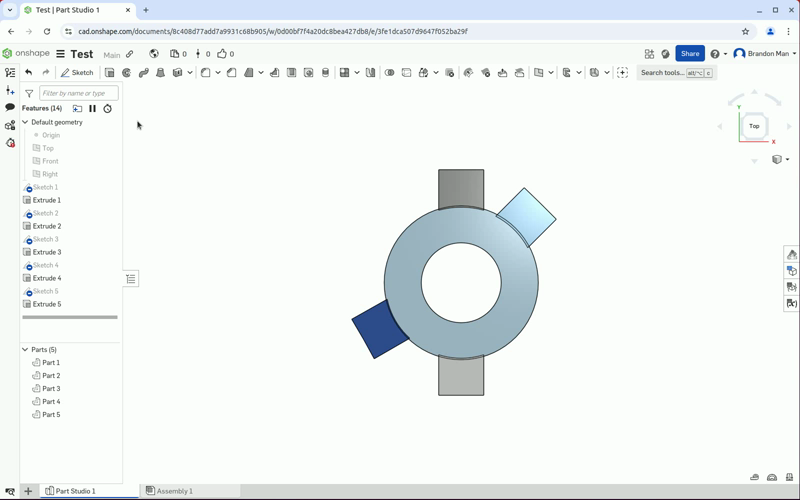
key(shift+h)
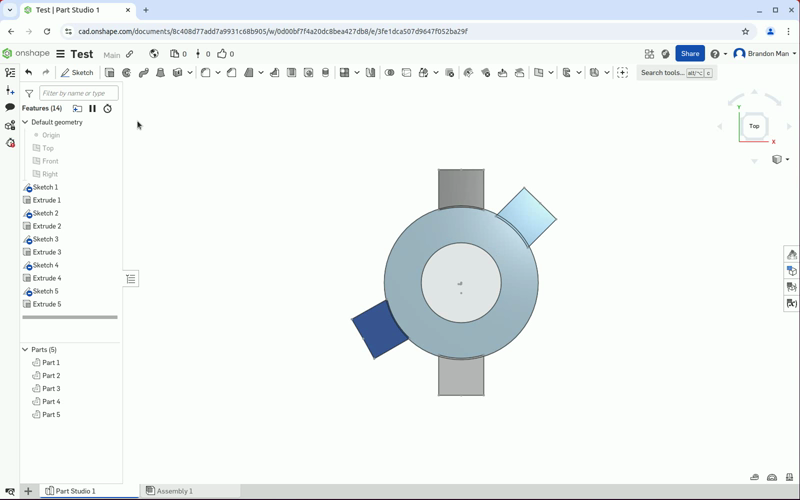
key(shift+h)
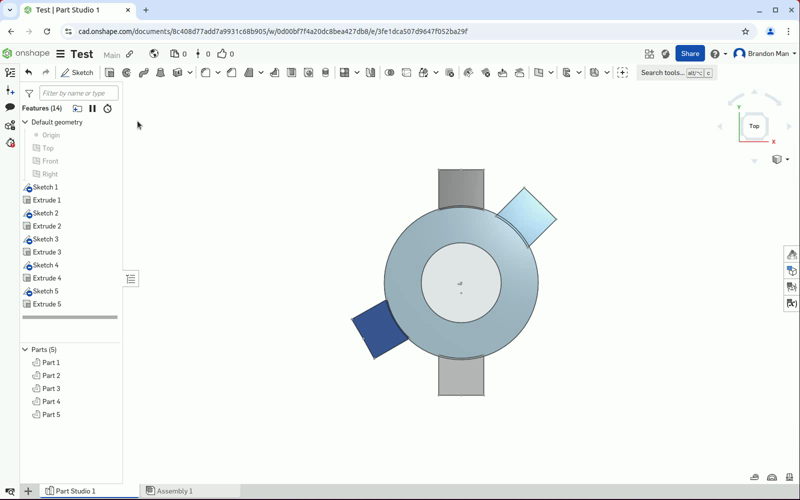
key(shift+7)
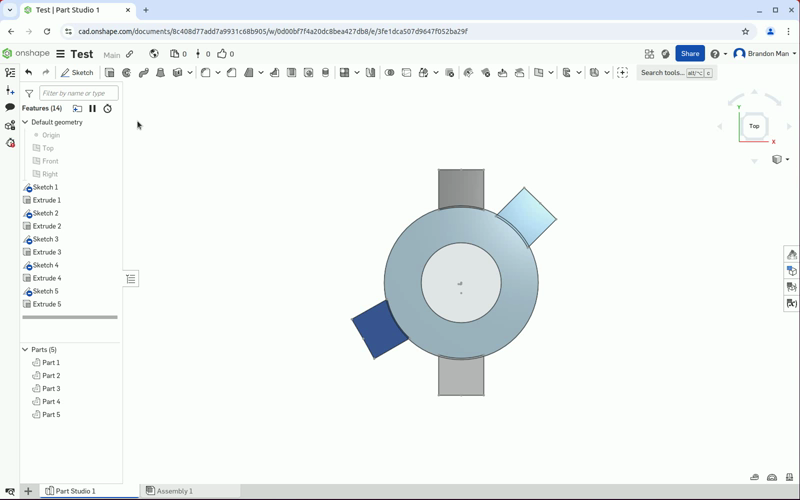
key(up, 3)
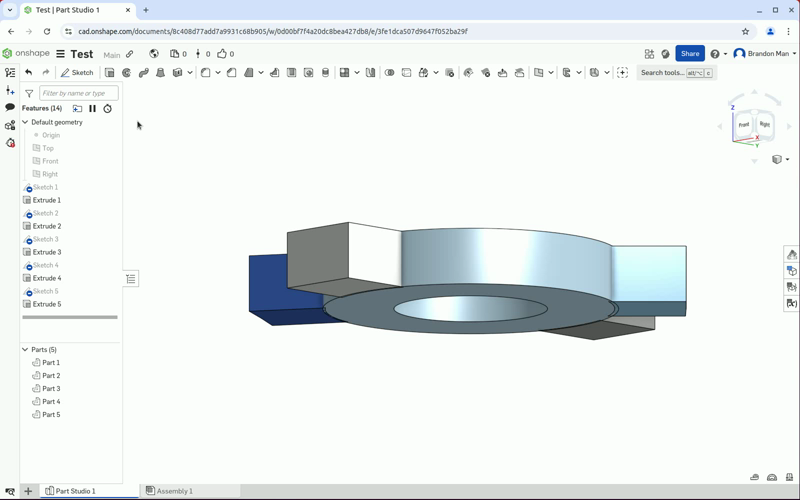
key(left, 3)
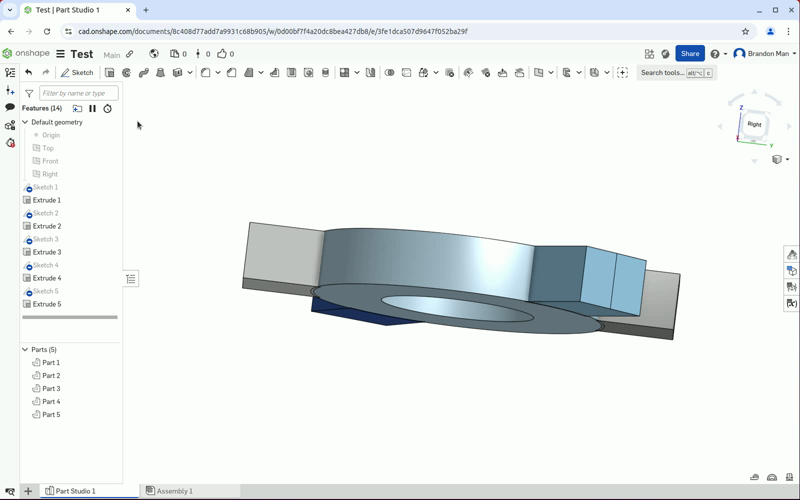
key(right, 3)
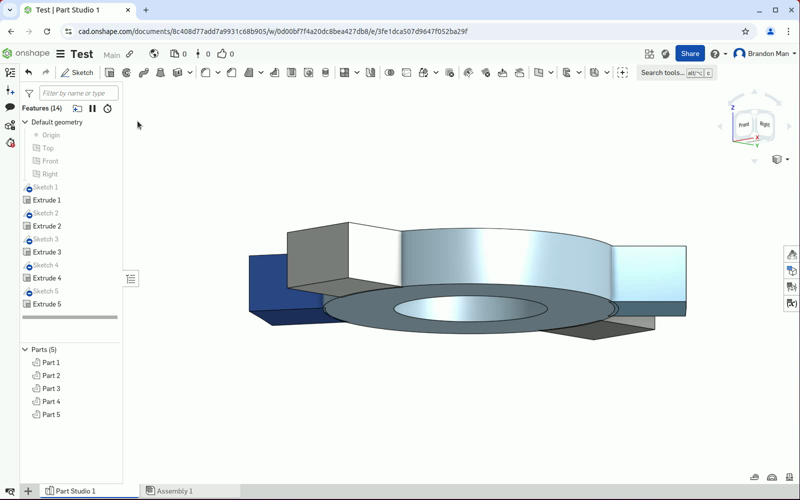
key(down, 3)
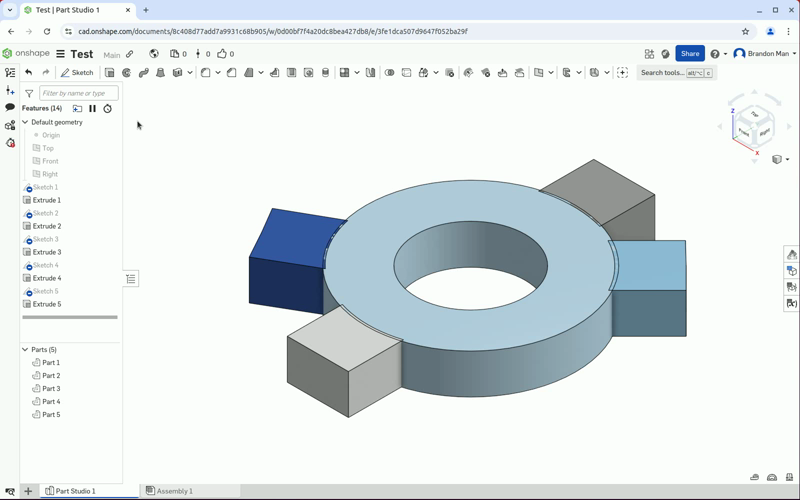
mouse_move(73, 189)
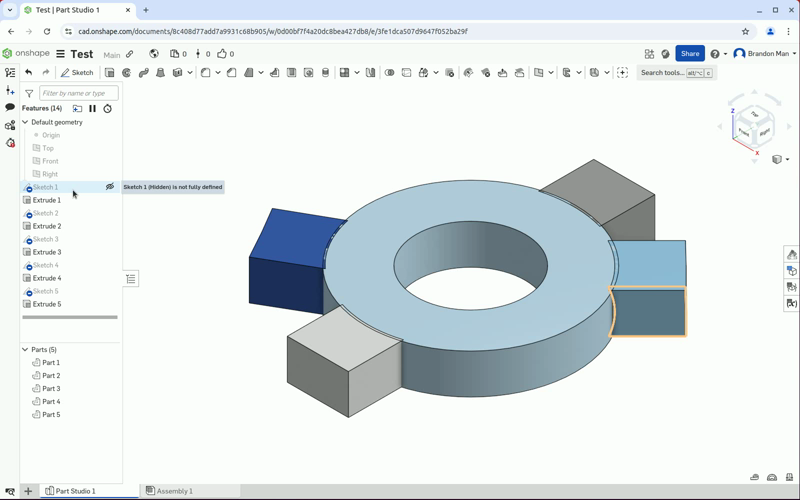
click(73, 189)